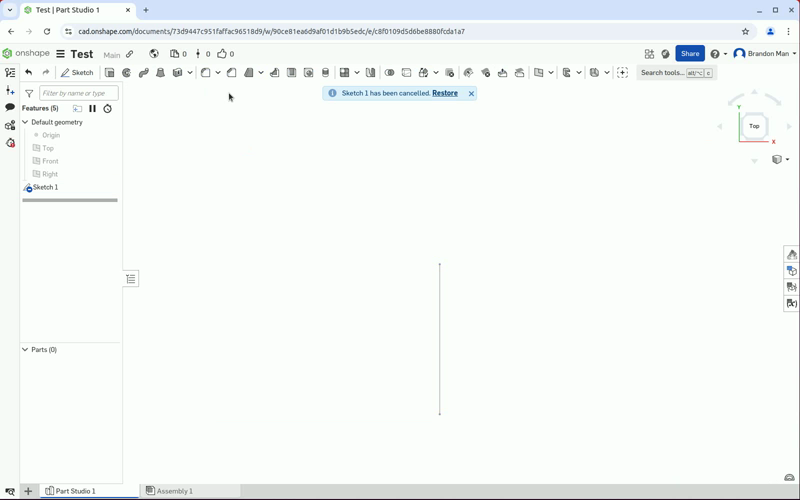
key(shift+h)
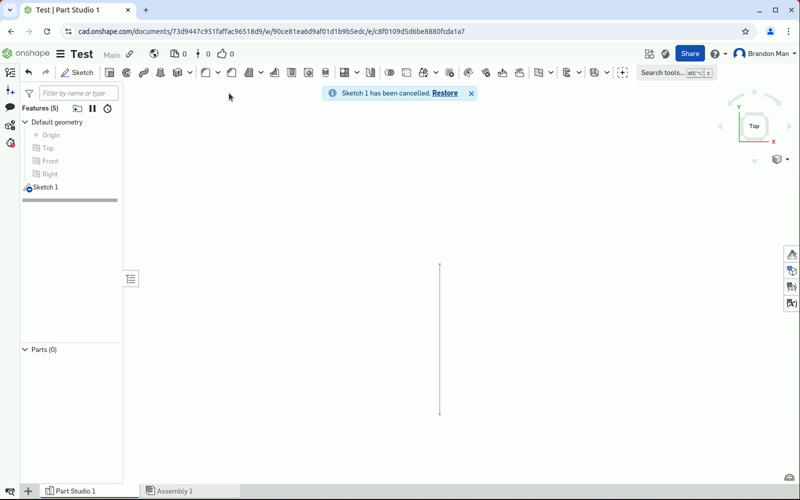
key(shift+s)
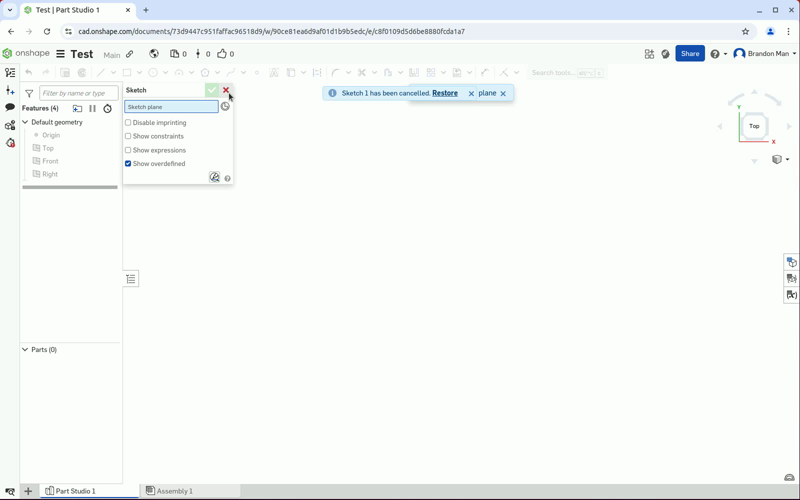
mouse_move(73, 150)
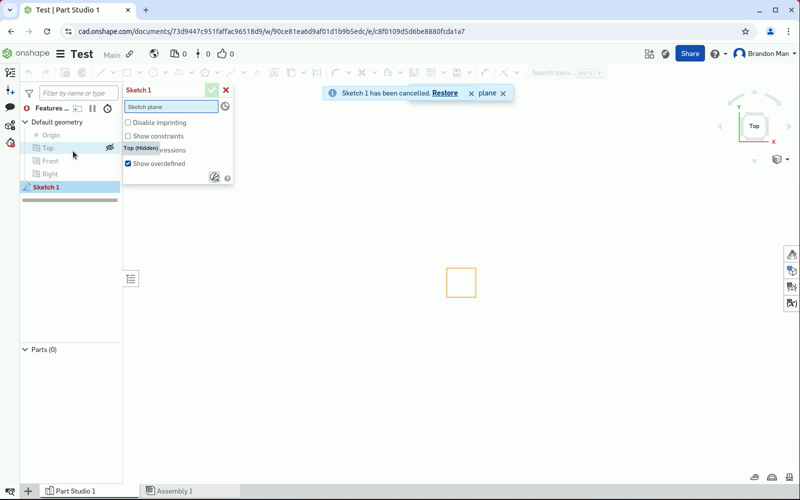
click(73, 150)
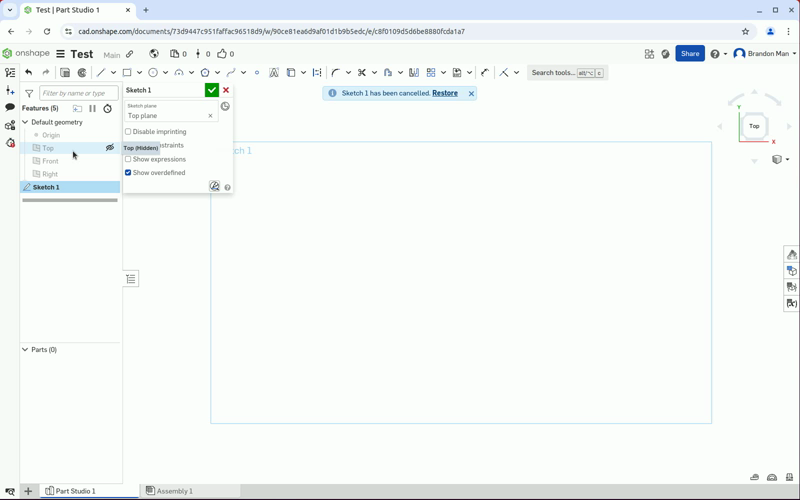
mouse_move(73, 352)
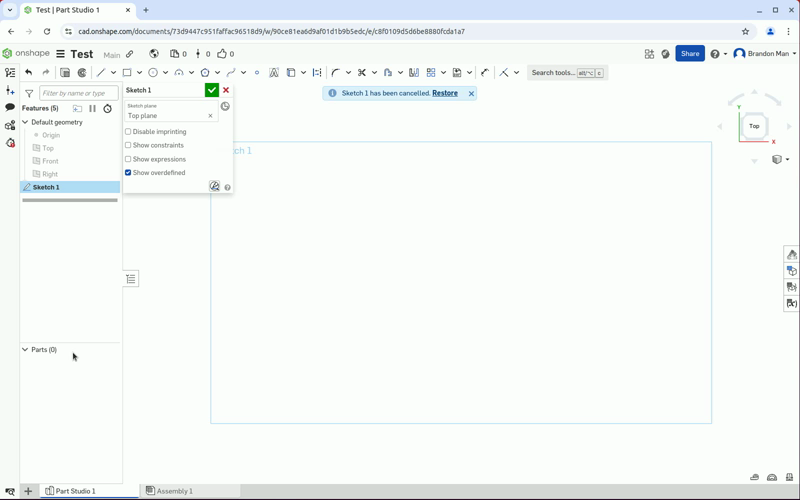
key(y)
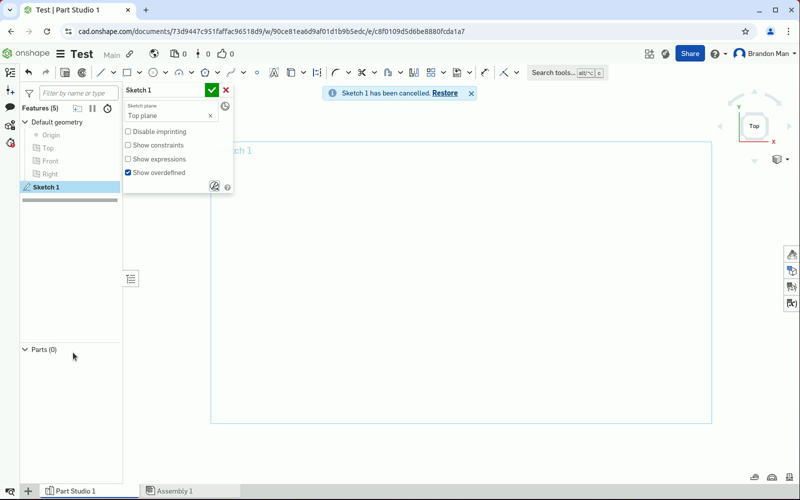
key(l)
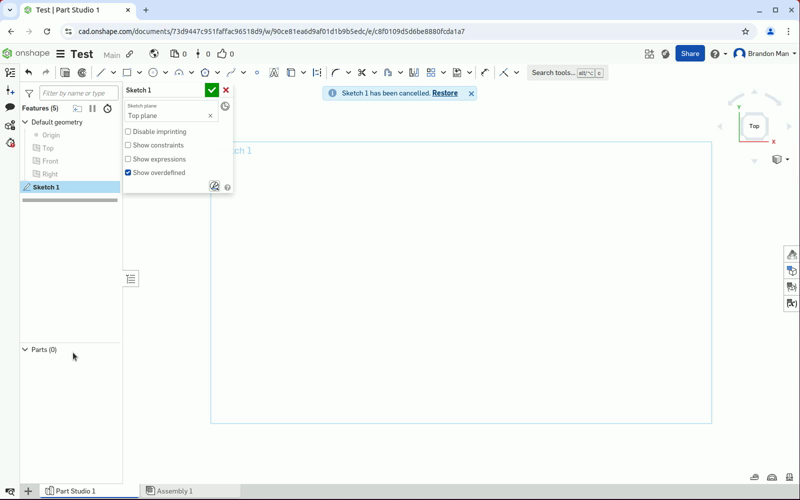
key_down(shift)
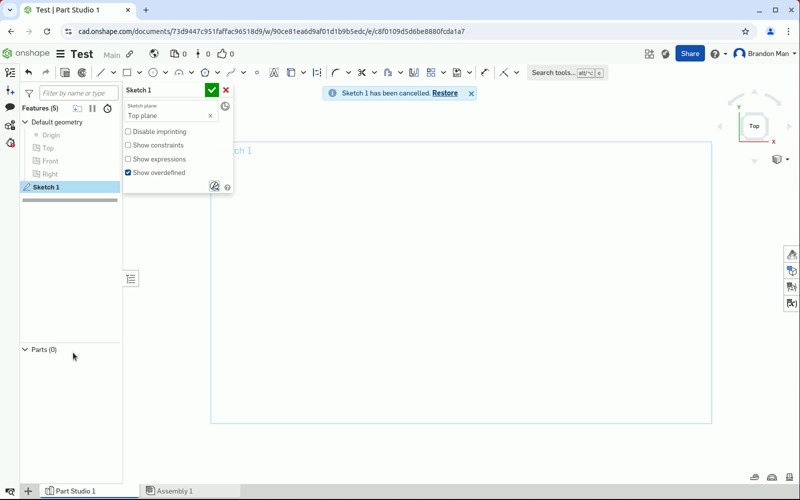
mouse_move(404, 357)
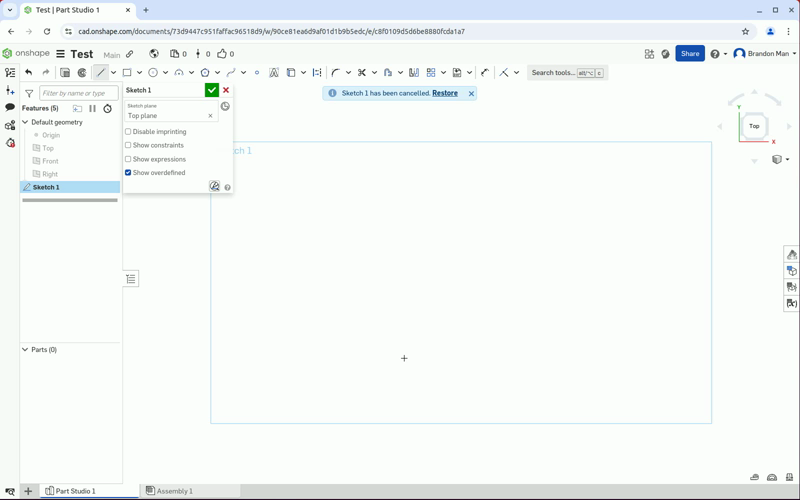
click(404, 357)
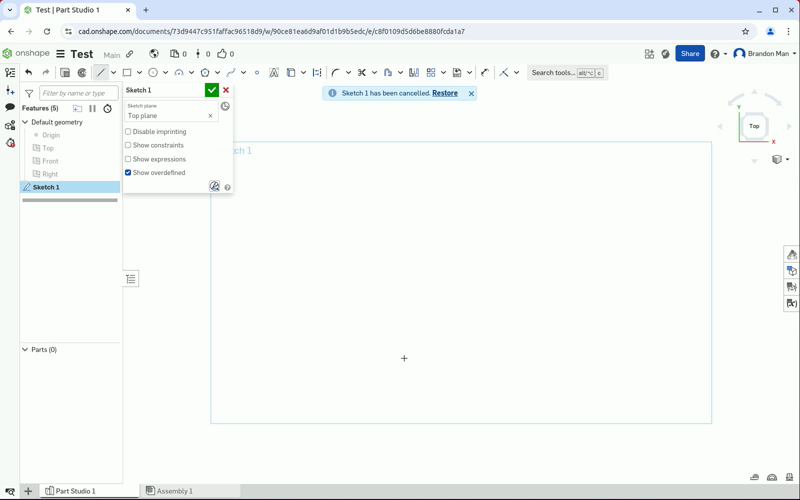
key_up(shift)
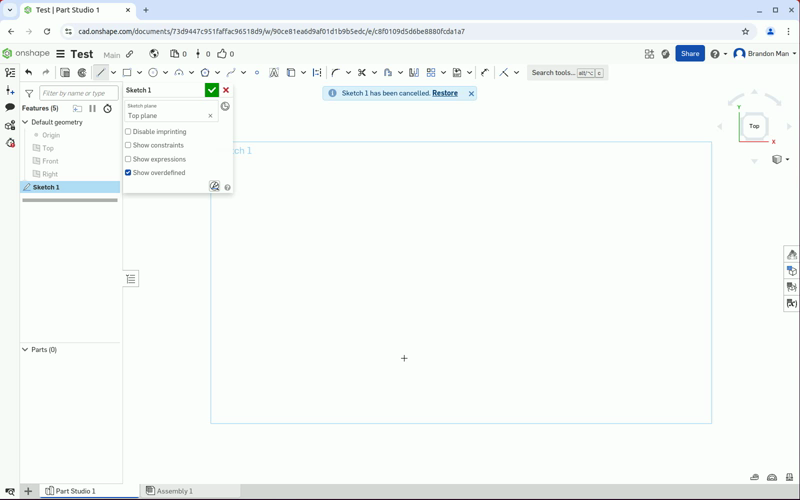
key_down(shift)
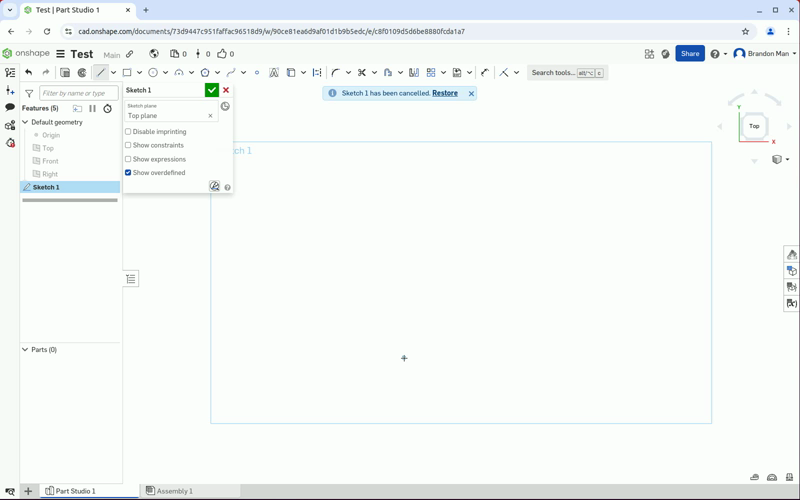
mouse_move(434, 357)
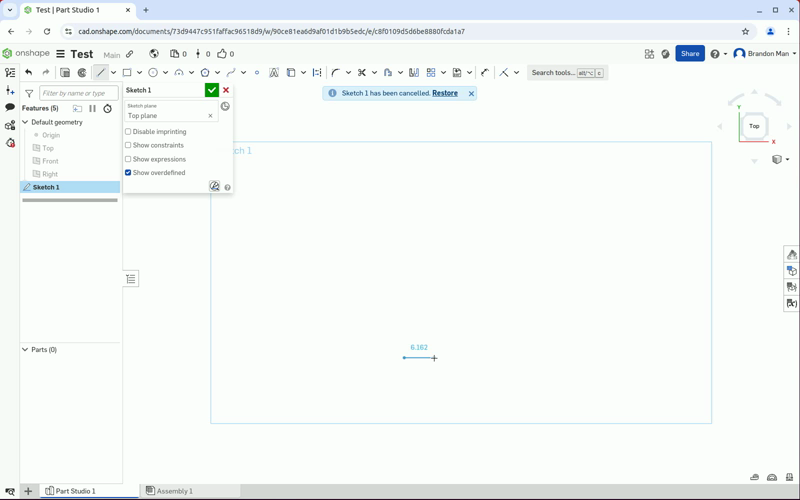
mouse_move(422, 357)
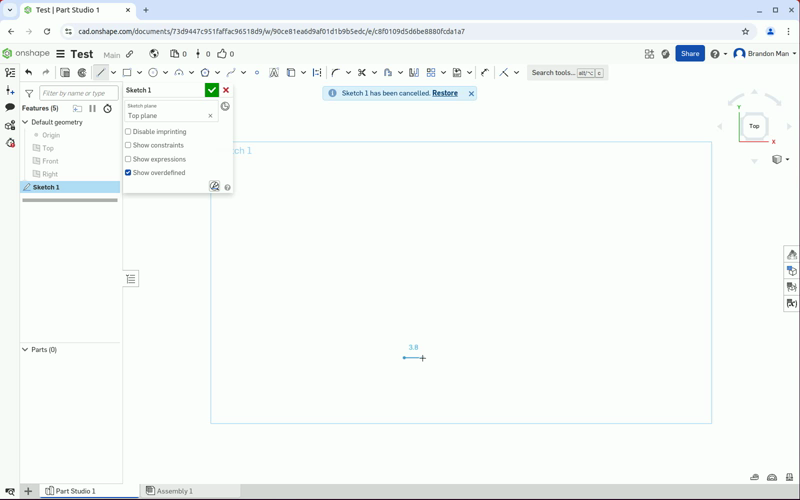
click(422, 357)
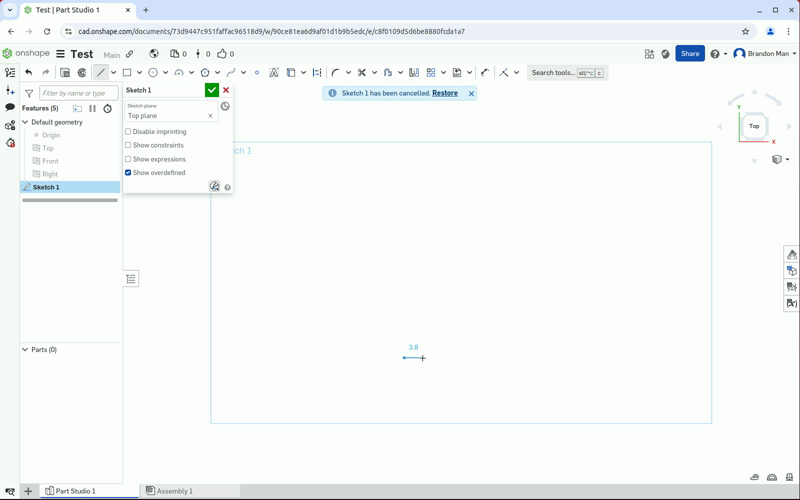
key_up(shift)
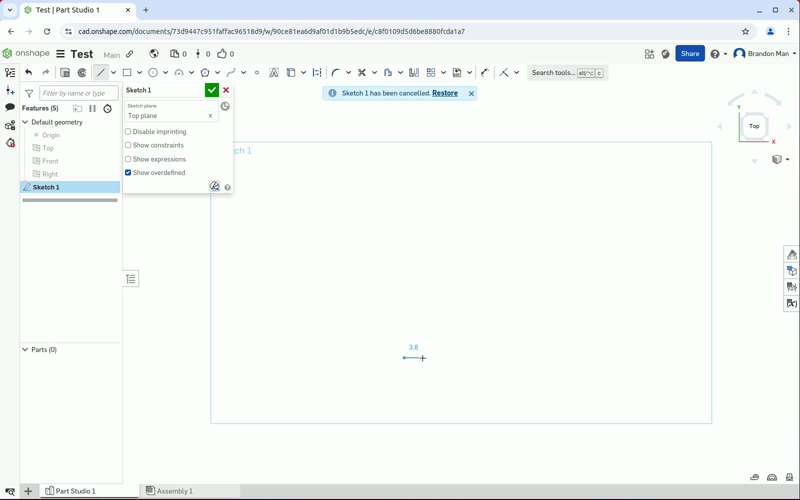
key_down(shift)
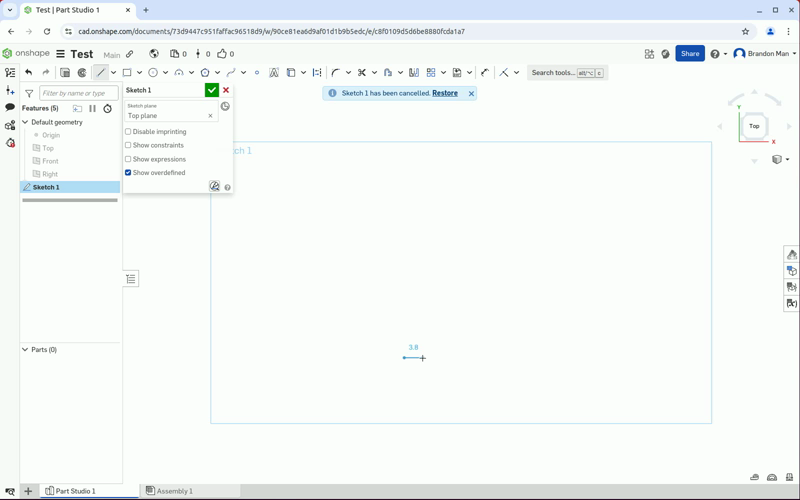
mouse_move(453, 357)
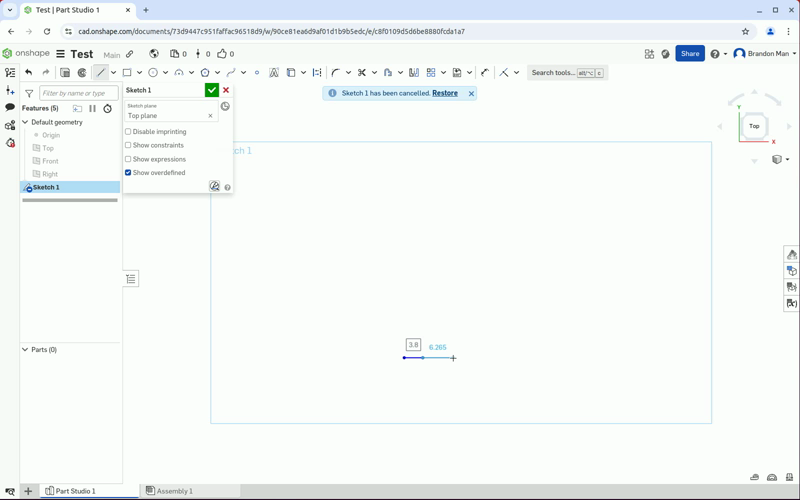
mouse_move(422, 335)
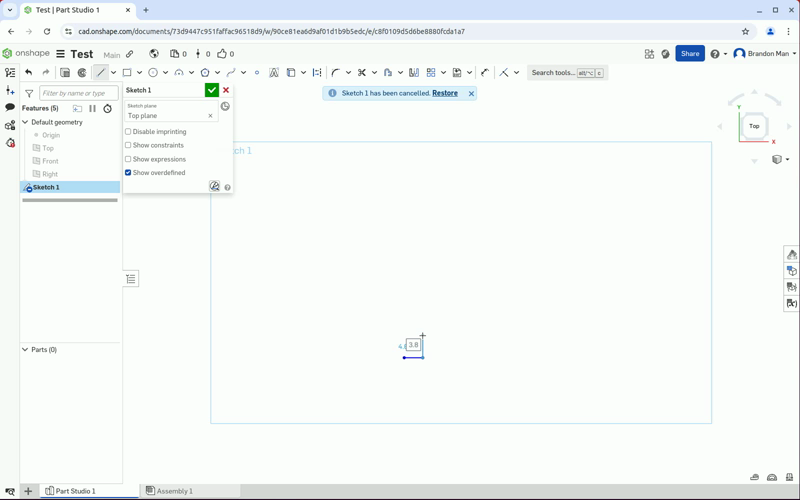
click(422, 335)
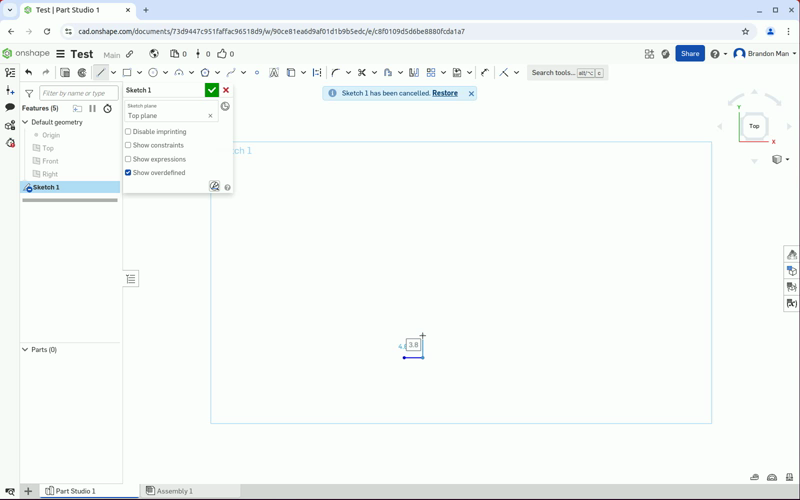
key_up(shift)
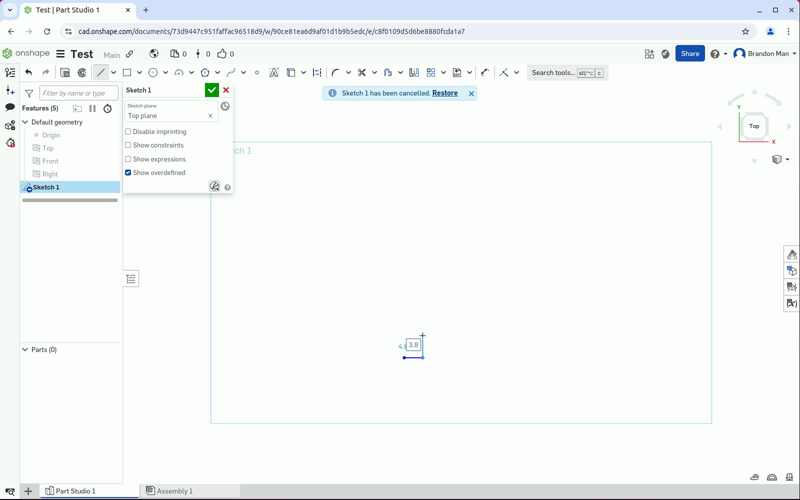
key_down(shift)
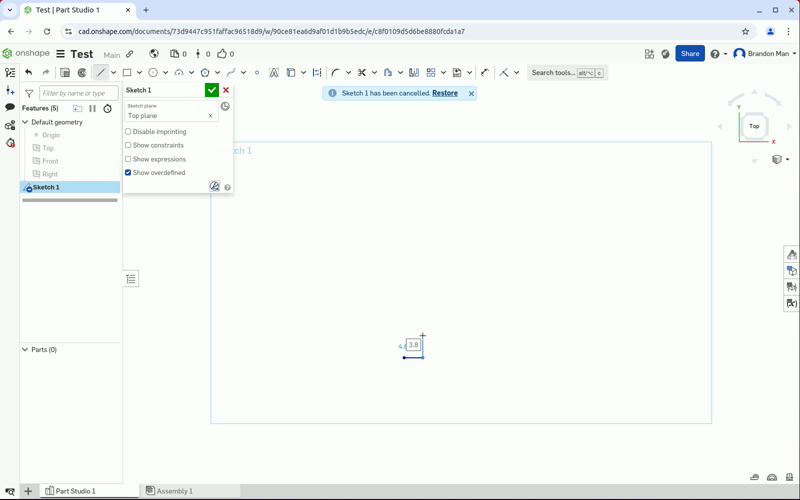
mouse_move(453, 335)
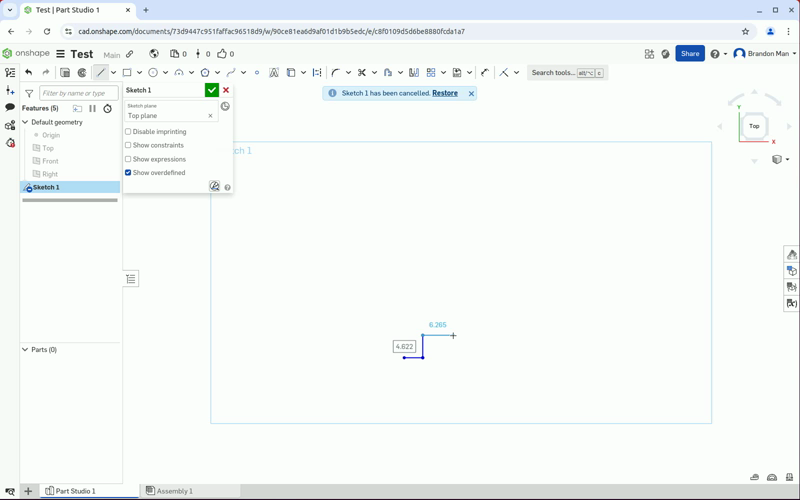
mouse_move(464, 335)
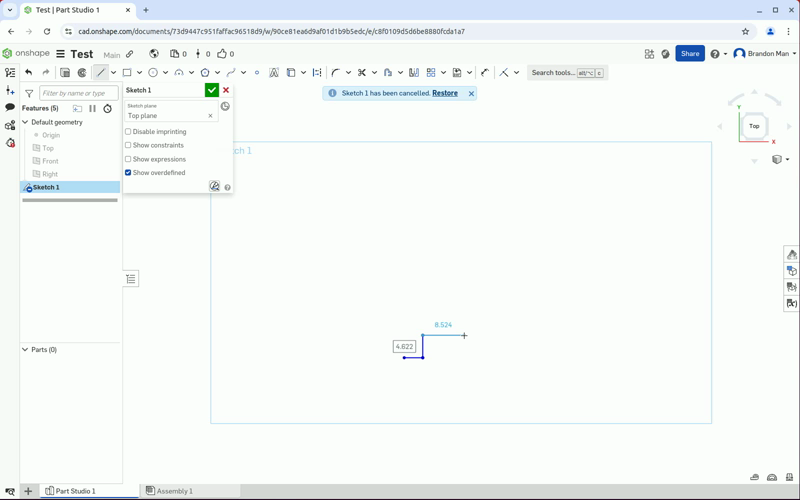
click(464, 335)
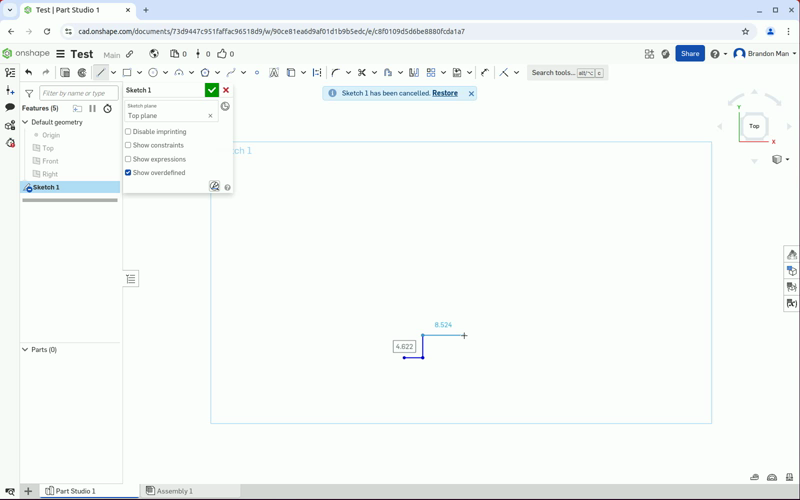
key_up(shift)
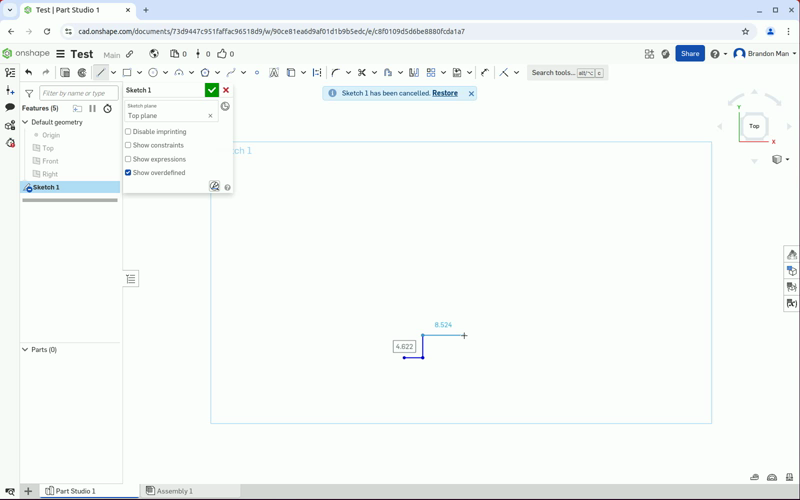
key_down(shift)
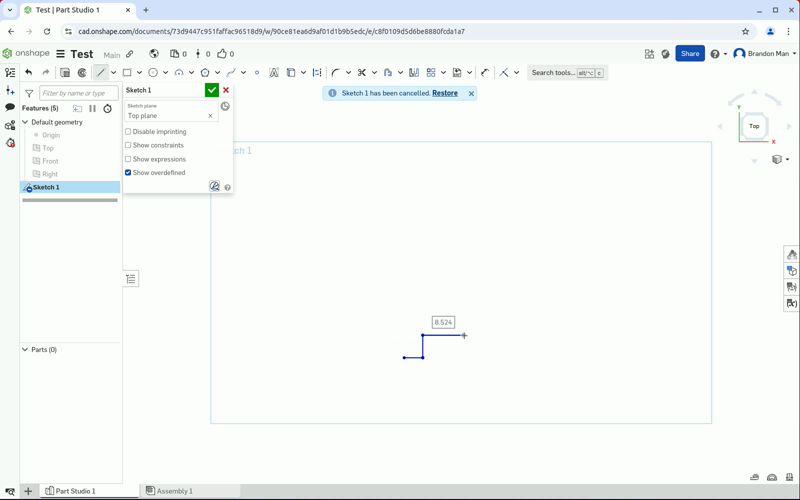
mouse_move(494, 335)
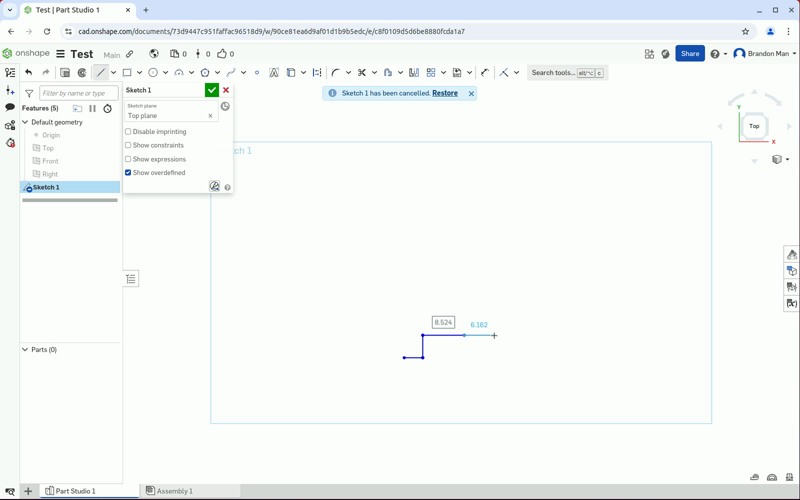
mouse_move(464, 342)
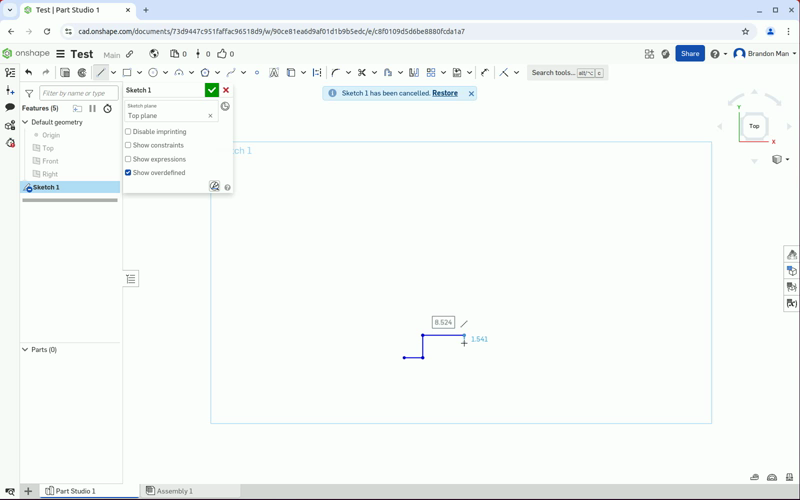
scroll(6)
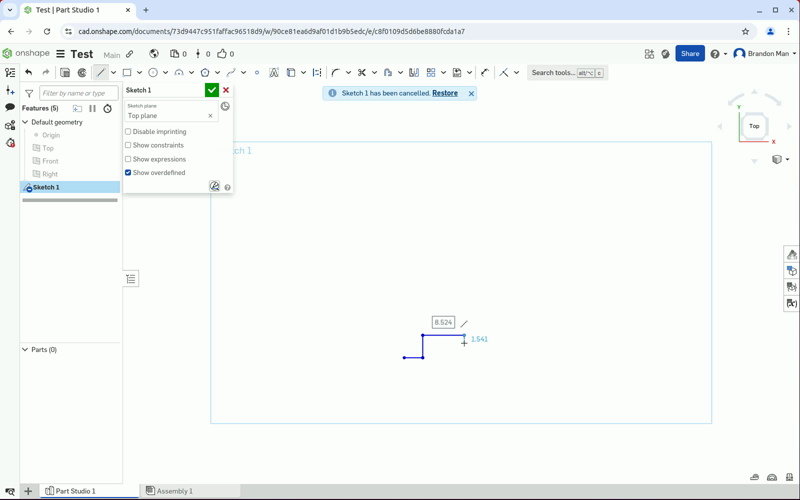
scroll(6)
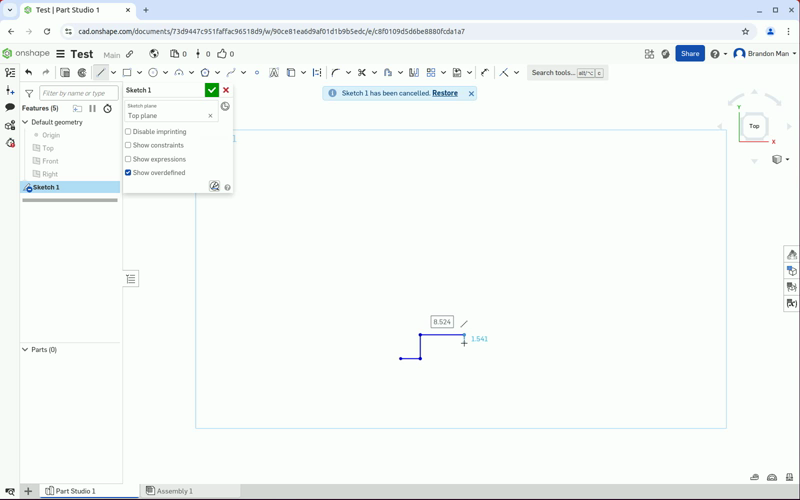
scroll(6)
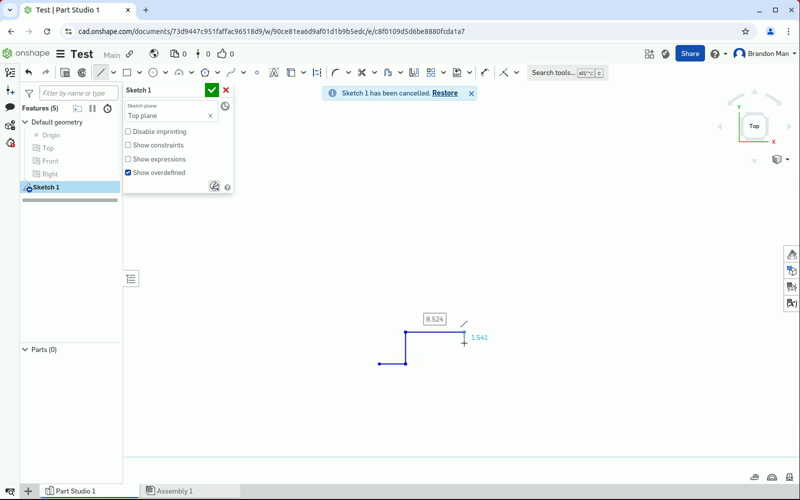
scroll(6)
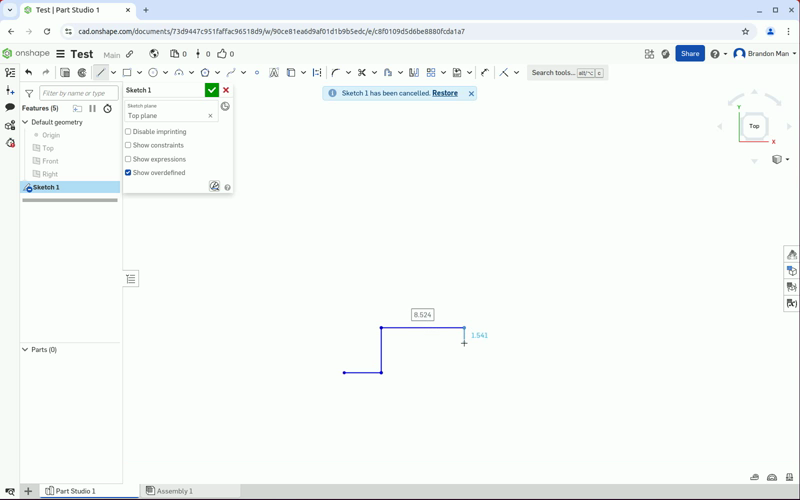
scroll(6)
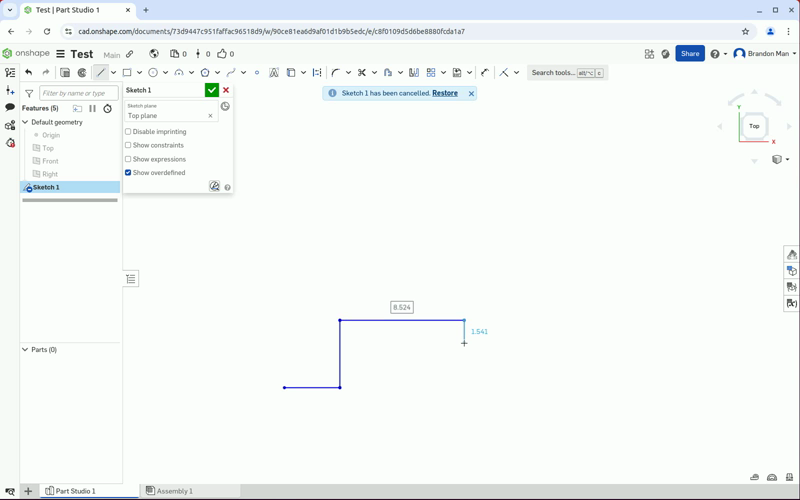
scroll(6)
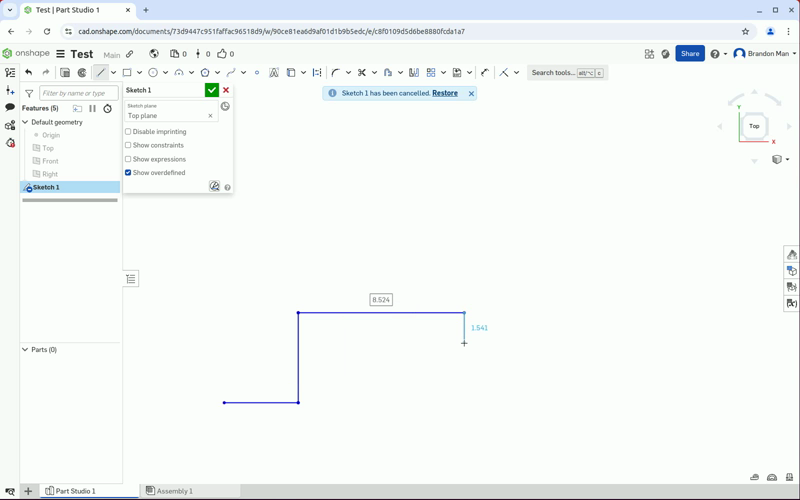
scroll(6)
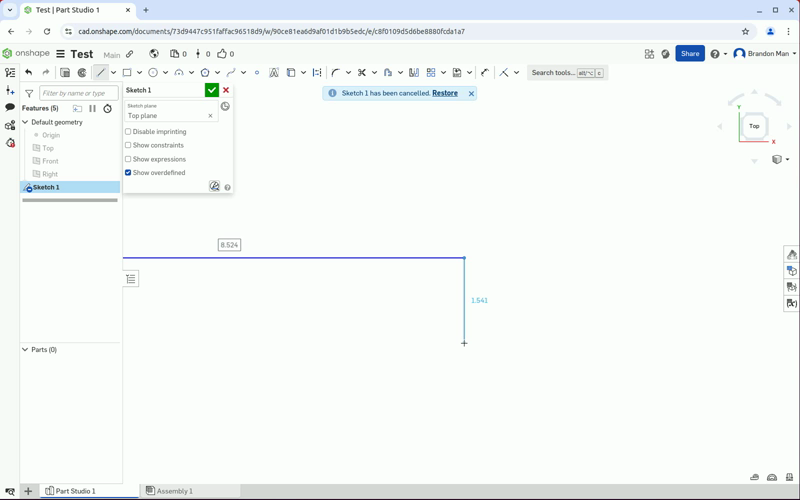
click(464, 342)
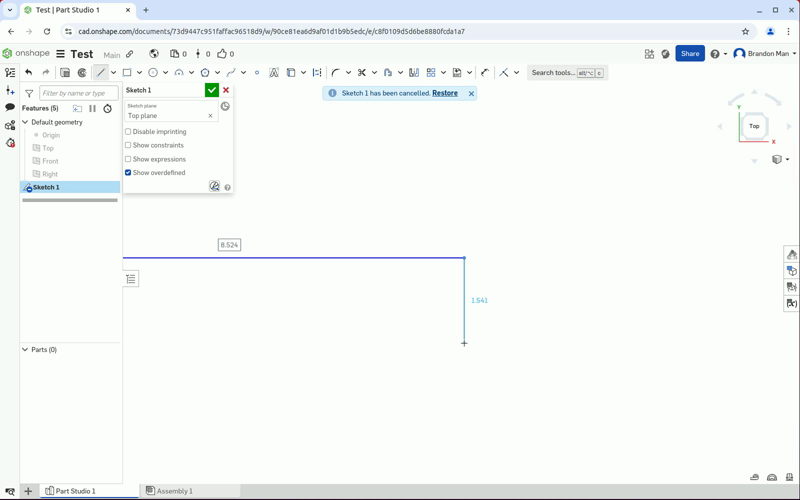
scroll(-6)
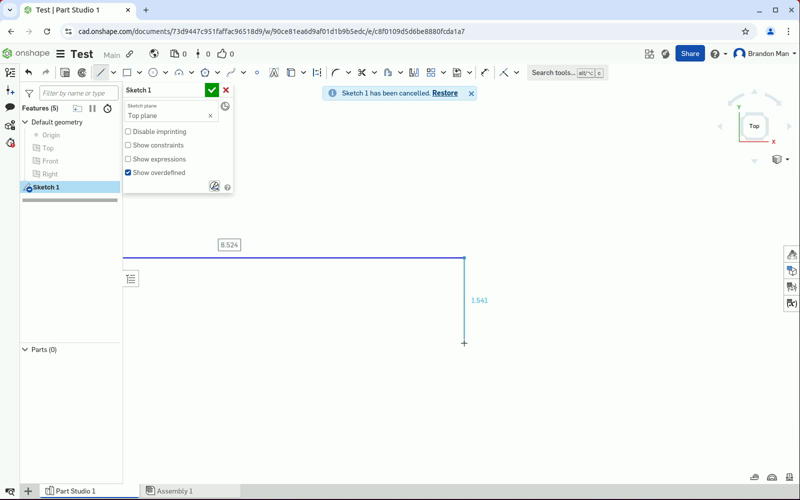
scroll(-6)
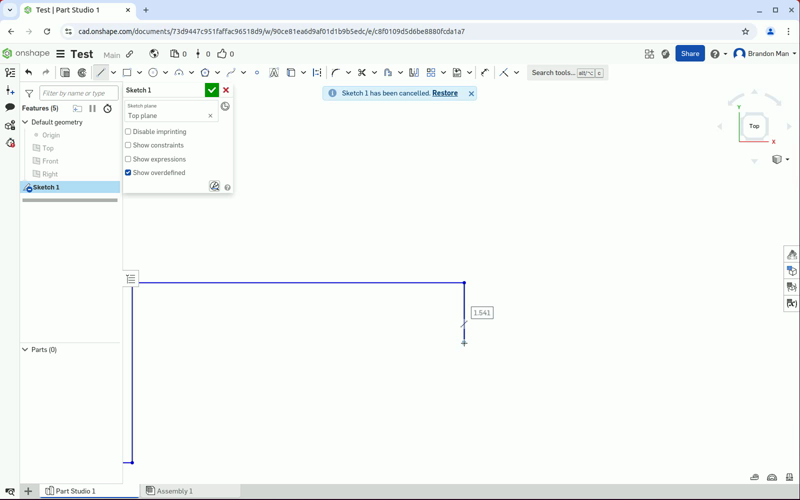
scroll(-6)
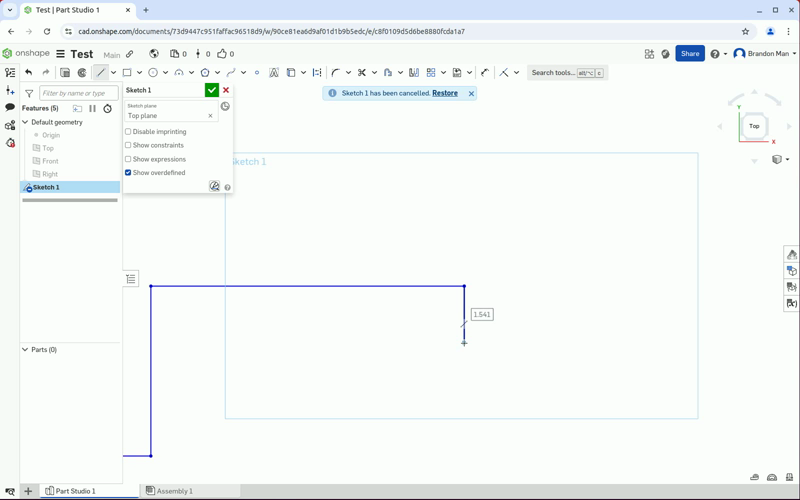
scroll(-6)
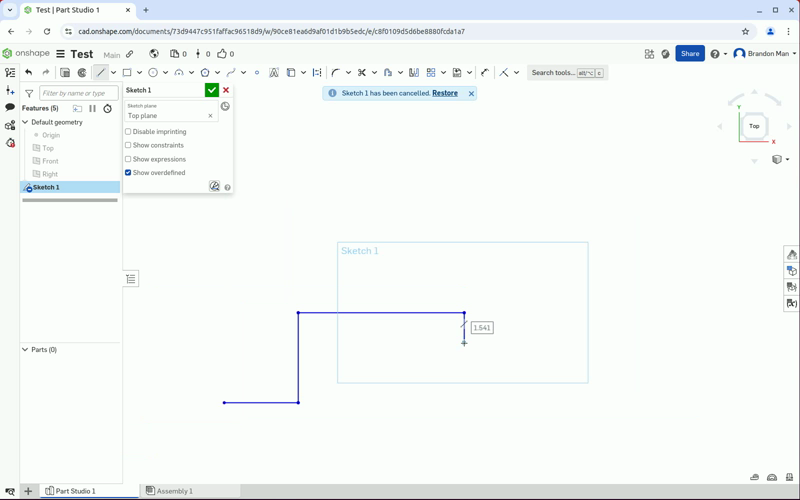
scroll(-6)
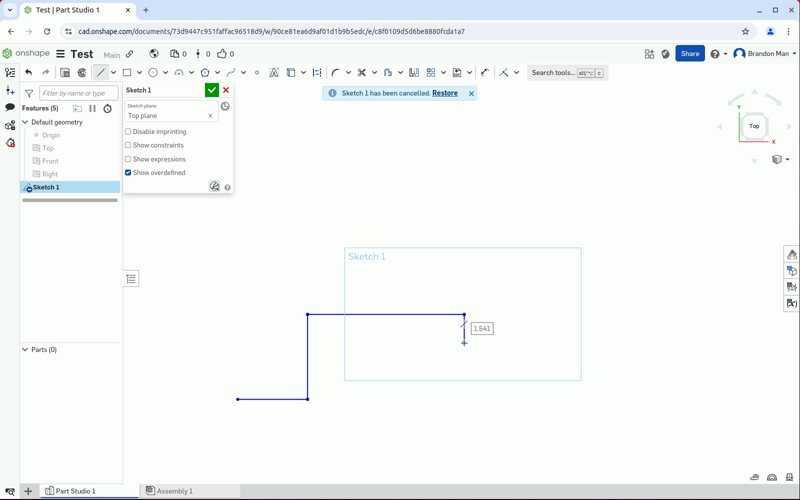
scroll(-6)
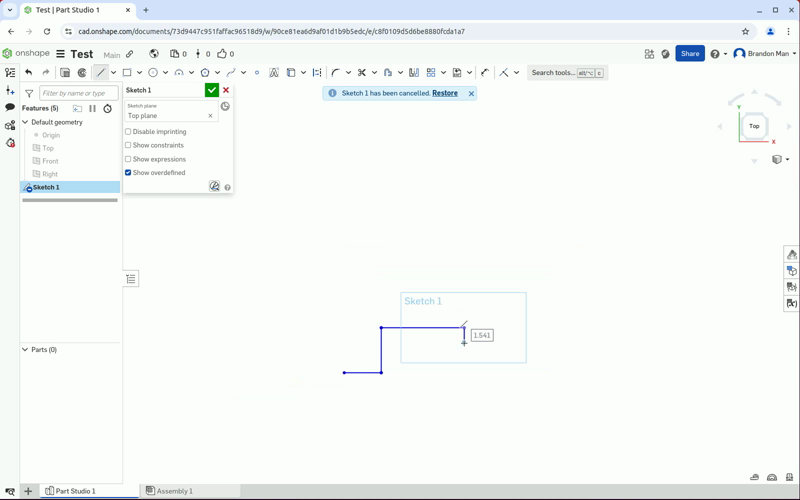
scroll(-6)
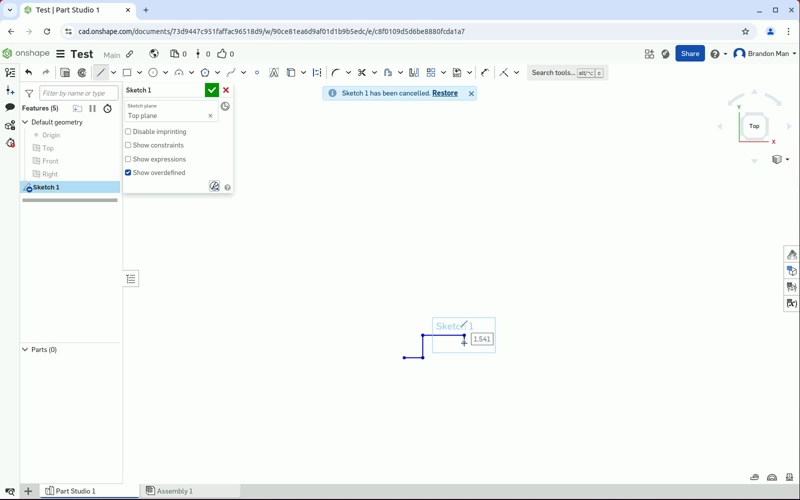
key_up(shift)
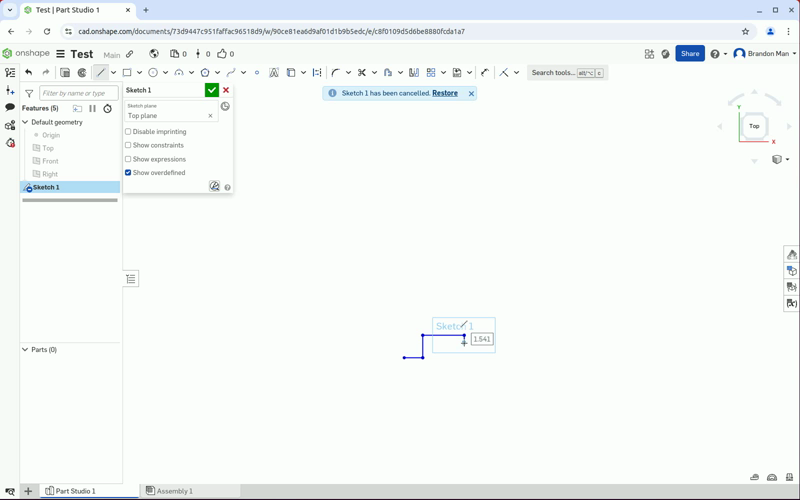
key_down(shift)
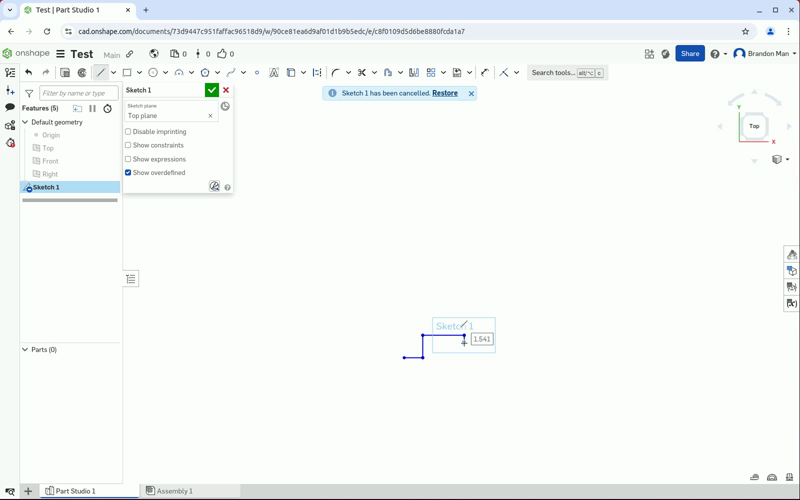
mouse_move(494, 342)
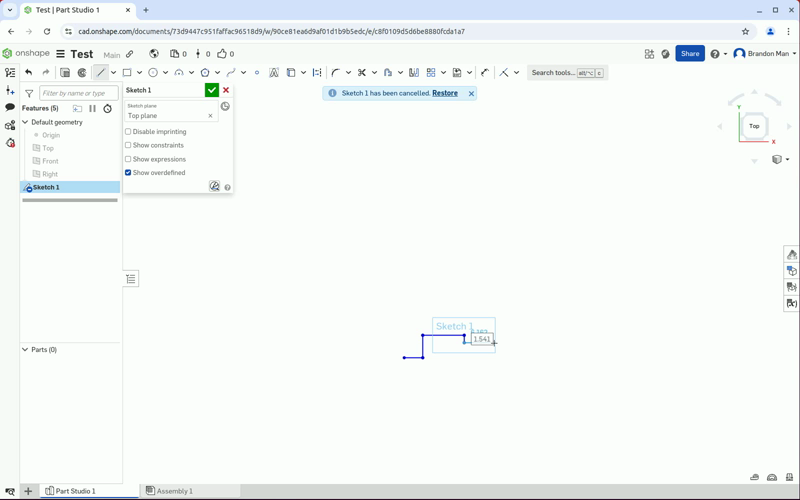
mouse_move(501, 342)
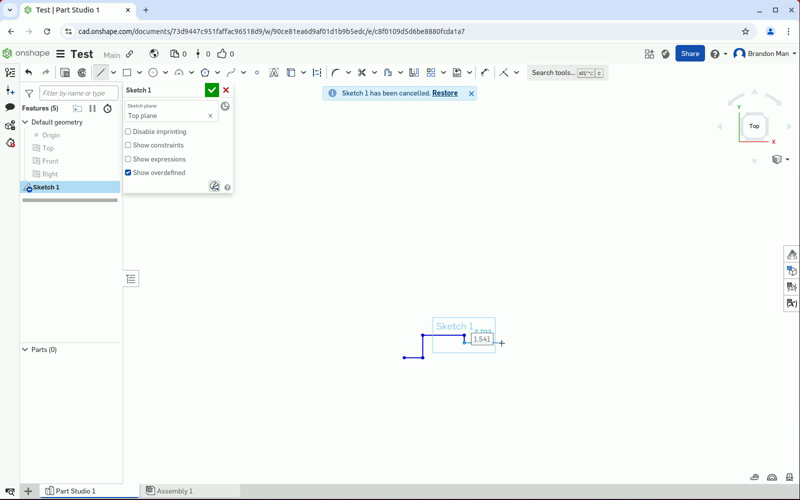
click(501, 342)
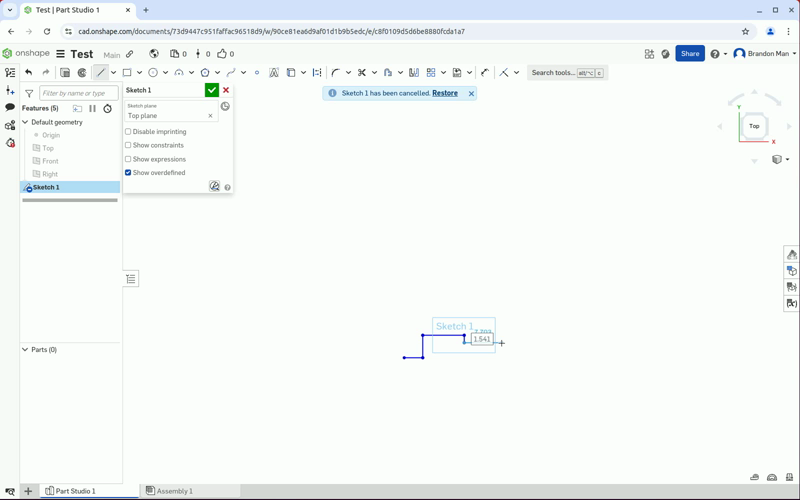
key_up(shift)
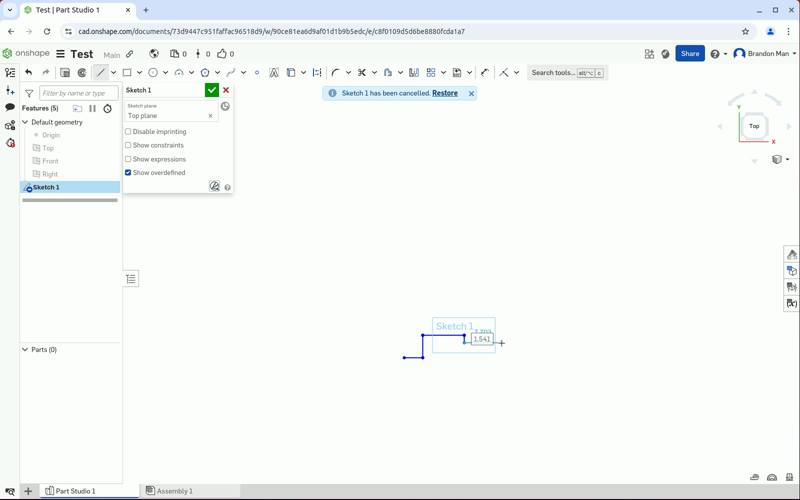
key_down(shift)
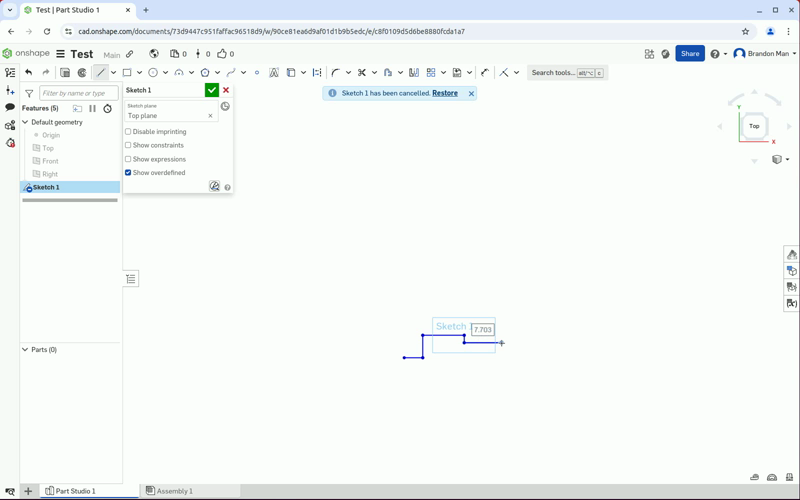
mouse_move(531, 342)
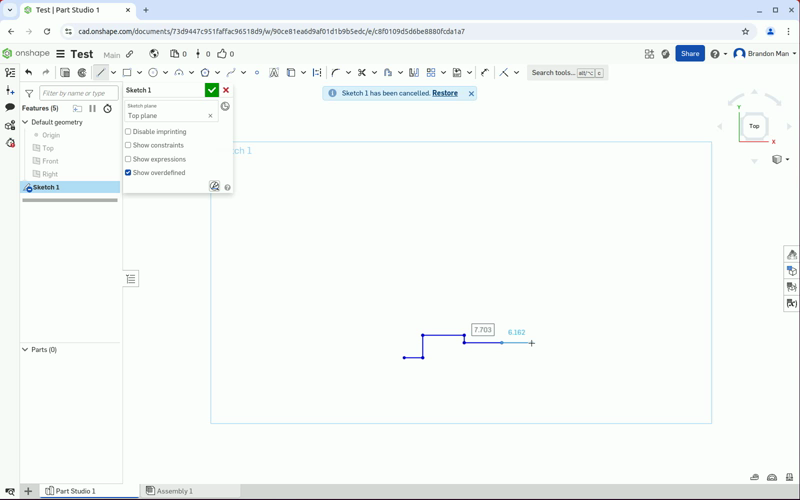
mouse_move(501, 282)
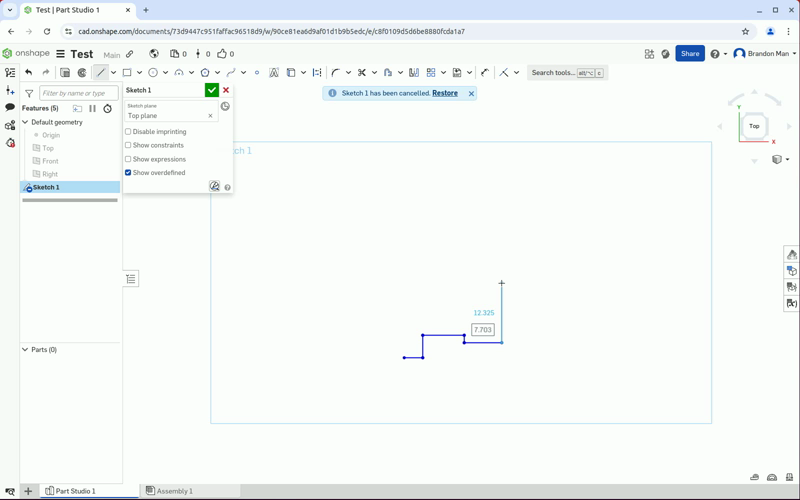
click(501, 282)
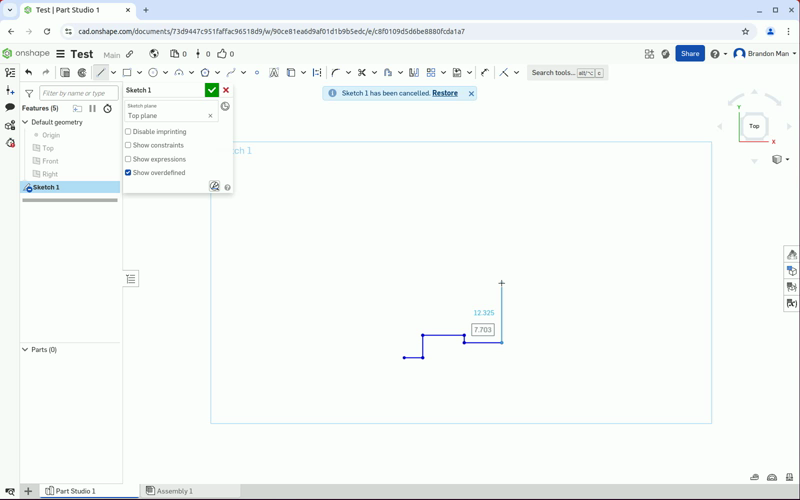
key_up(shift)
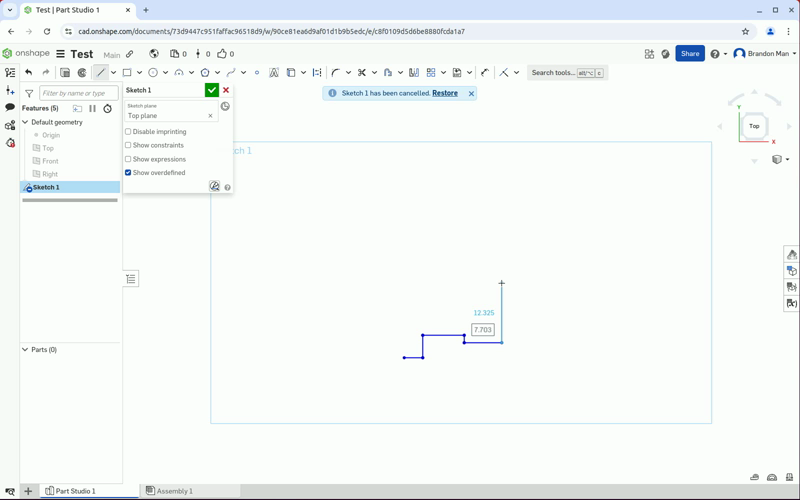
key_down(shift)
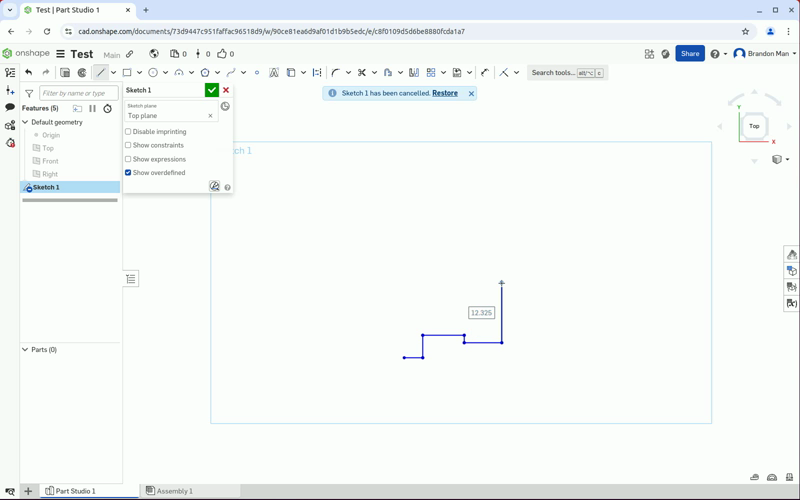
mouse_move(404, 282)
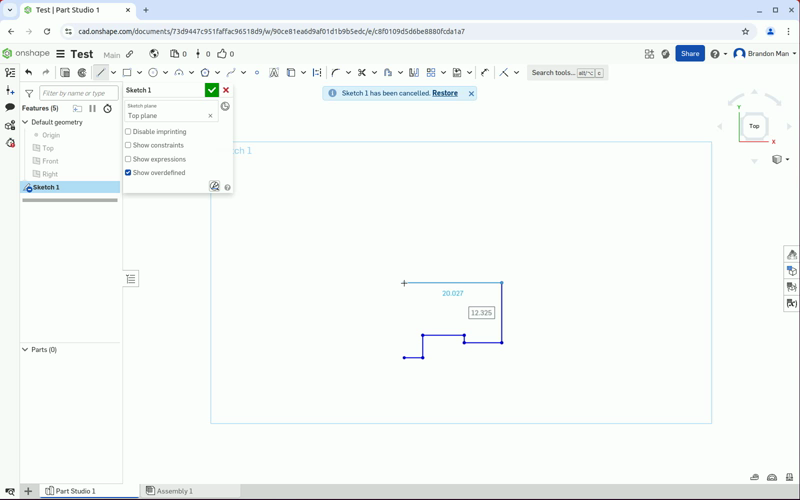
click(404, 282)
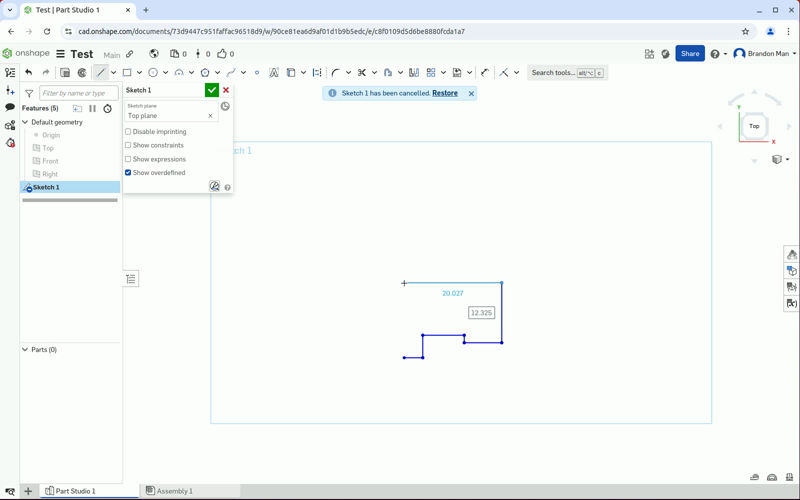
key_up(shift)
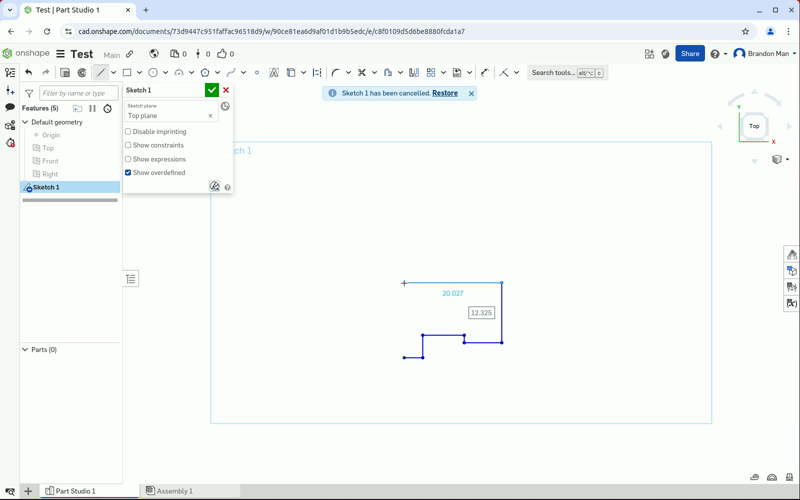
key_down(shift)
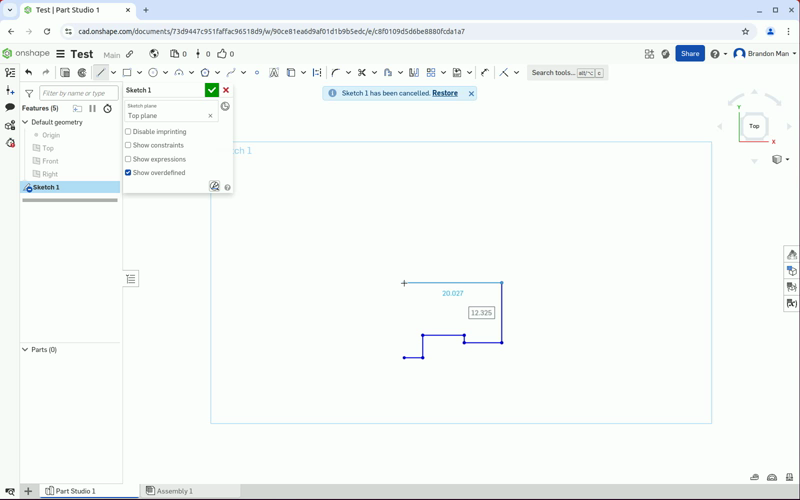
mouse_move(404, 357)
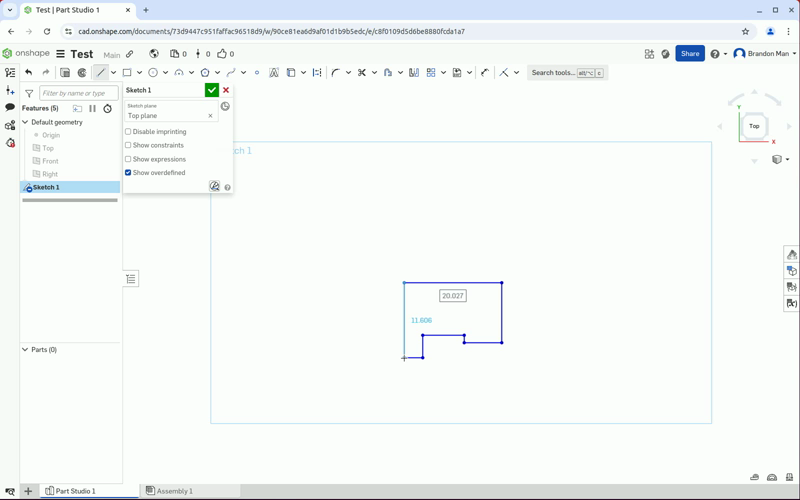
key_up(shift)
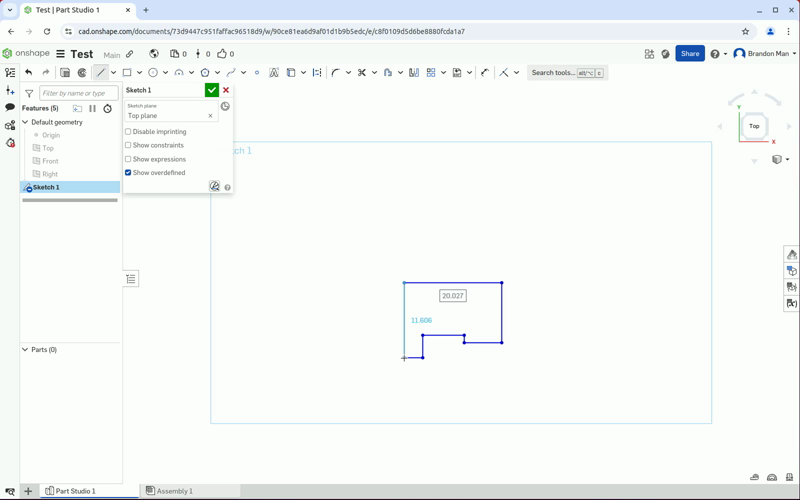
click(404, 357)
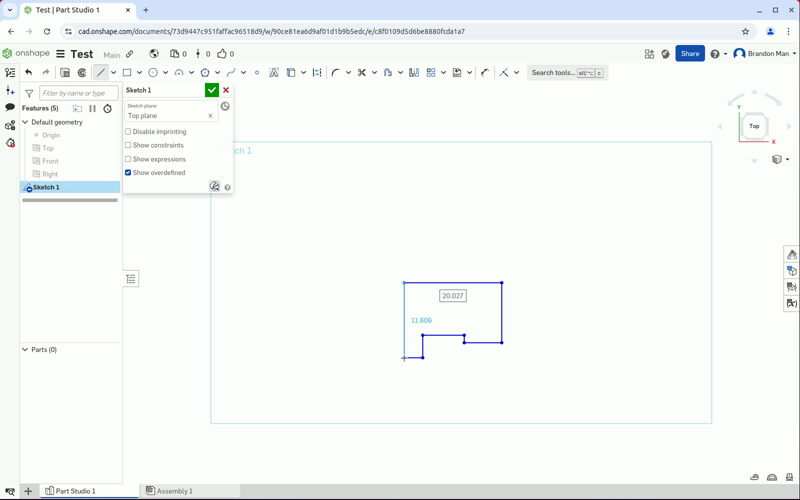
key(esc)
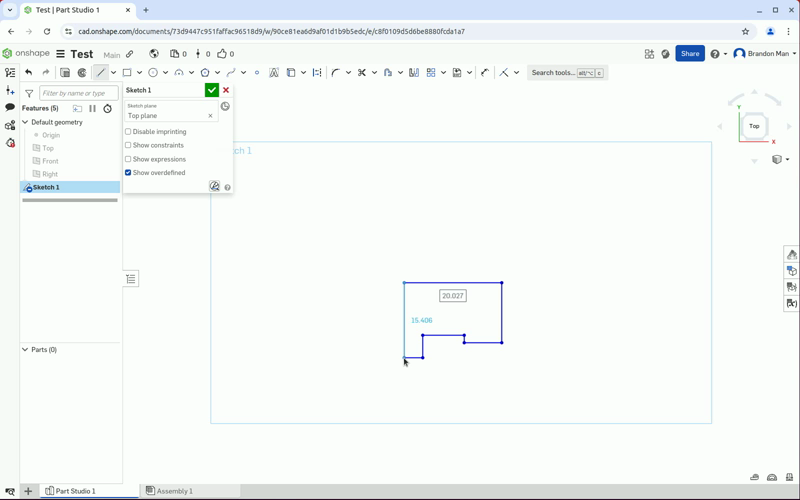
mouse_move(480, 296)
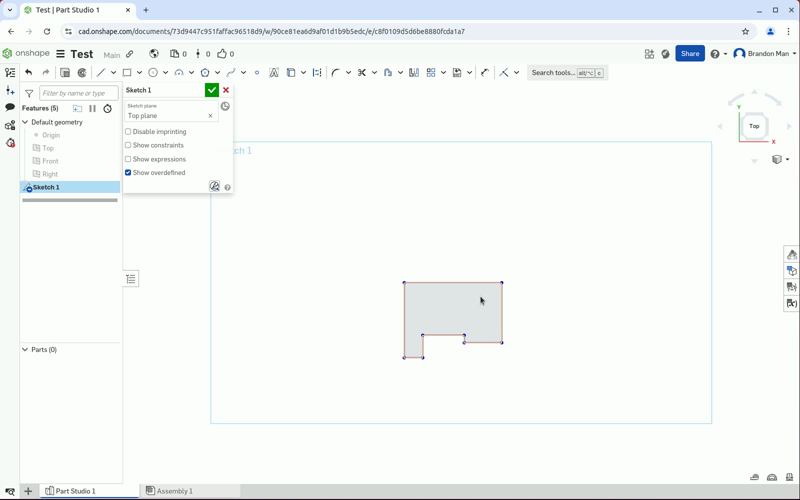
click(480, 296)
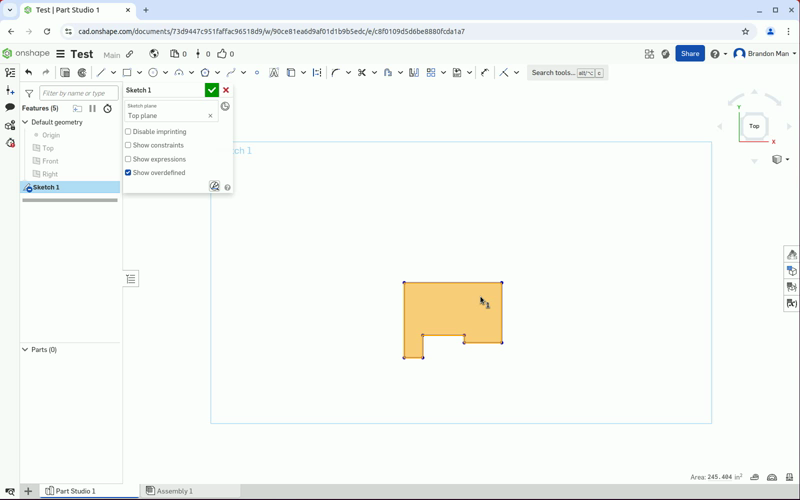
mouse_move(73, 352)
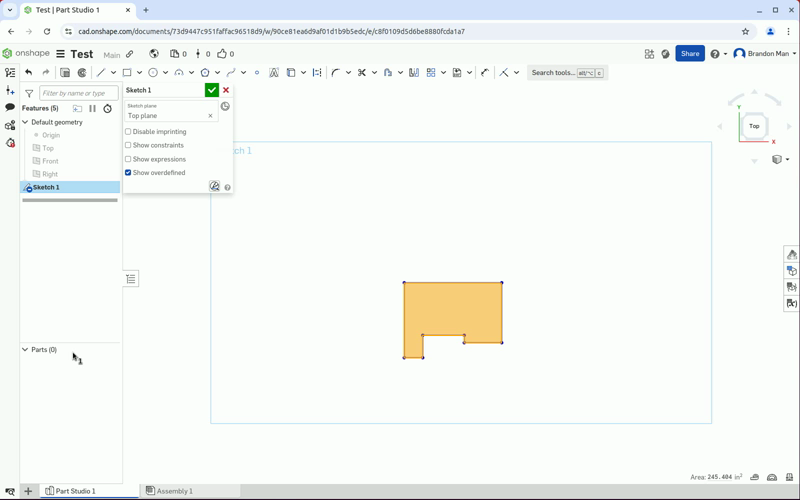
key(shift+y)
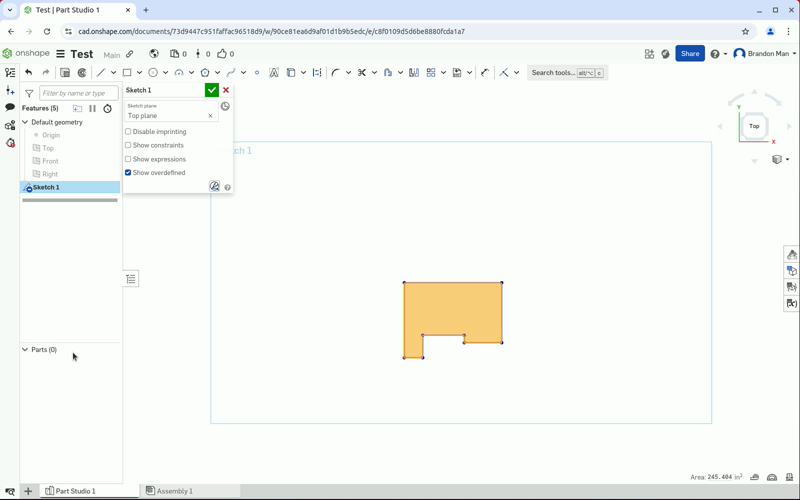
key(shift+e)
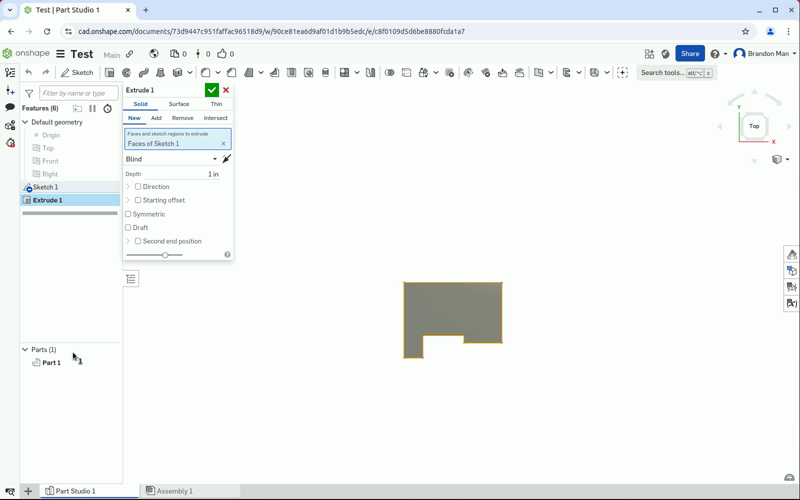
mouse_move(143, 106)
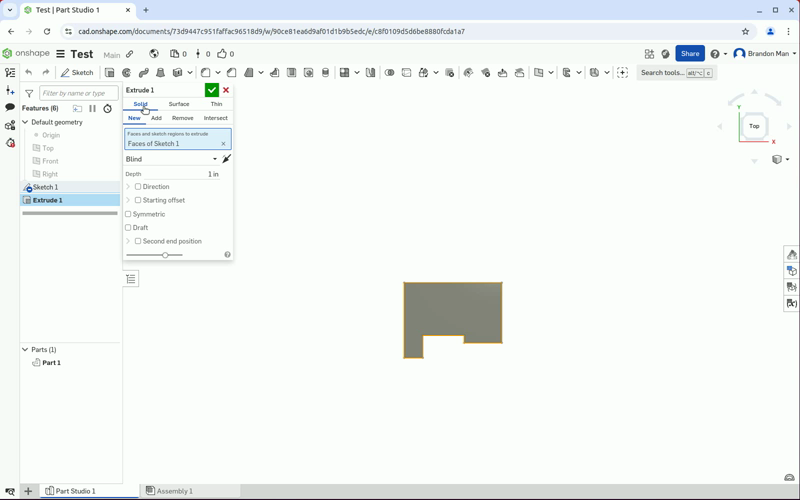
click(143, 106)
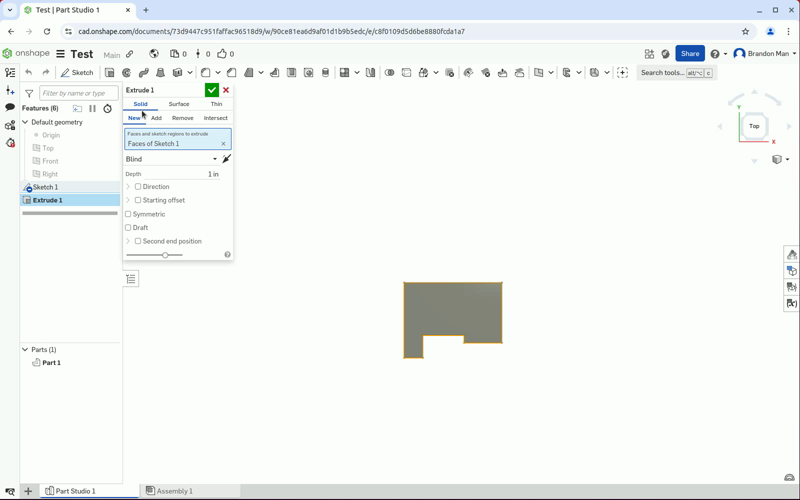
mouse_move(137, 120)
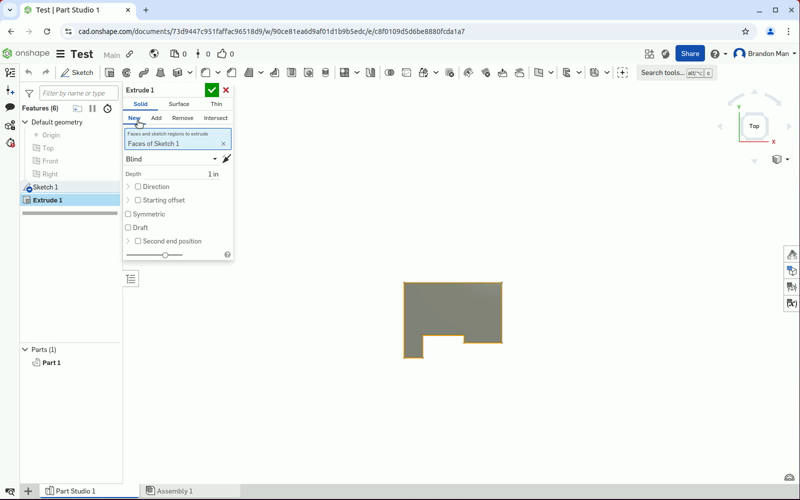
click(137, 120)
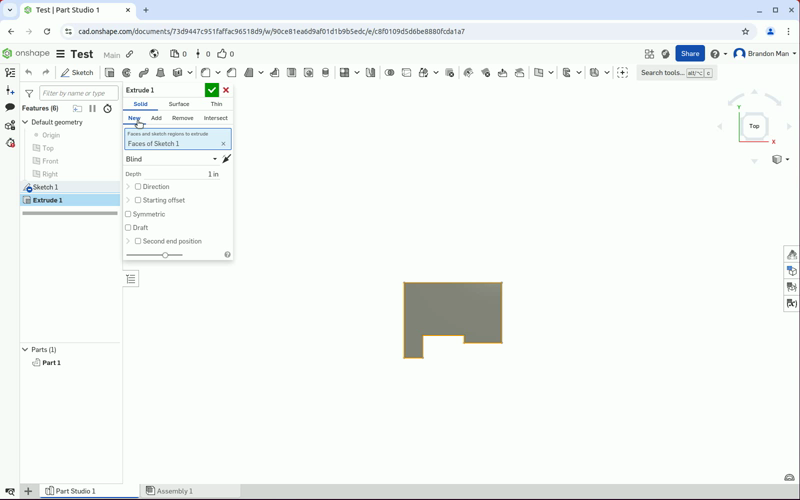
key(tab, 4)
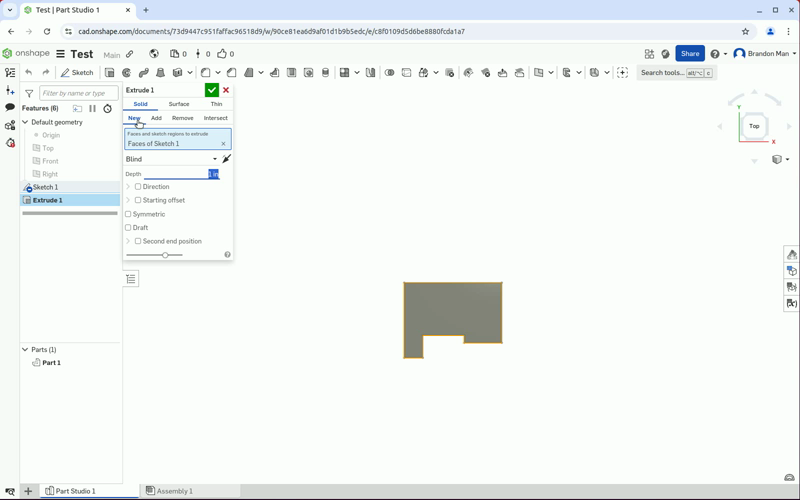
text(15.405)
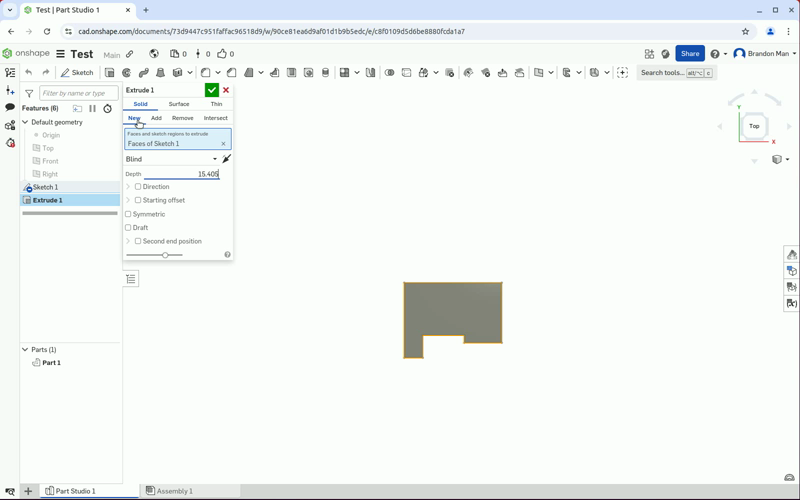
key(enter)
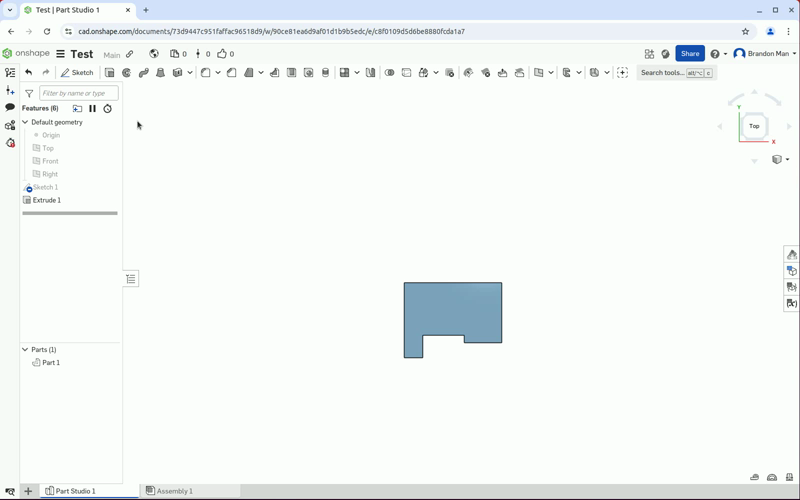
key(shift+h)
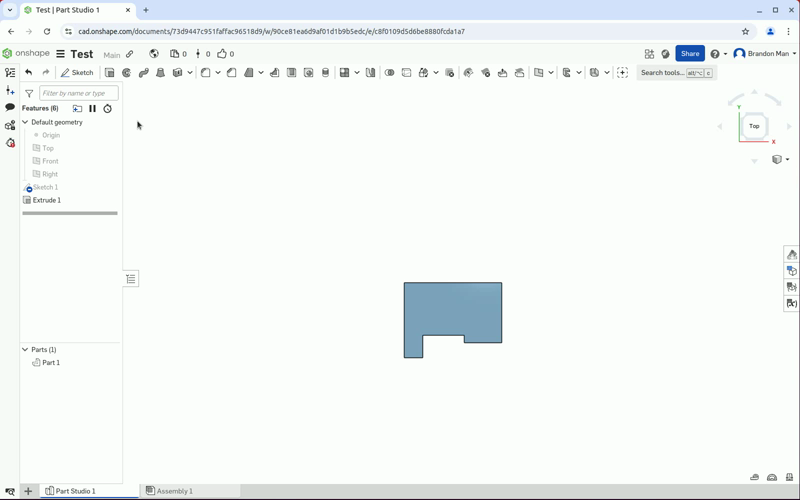
key(shift+h)
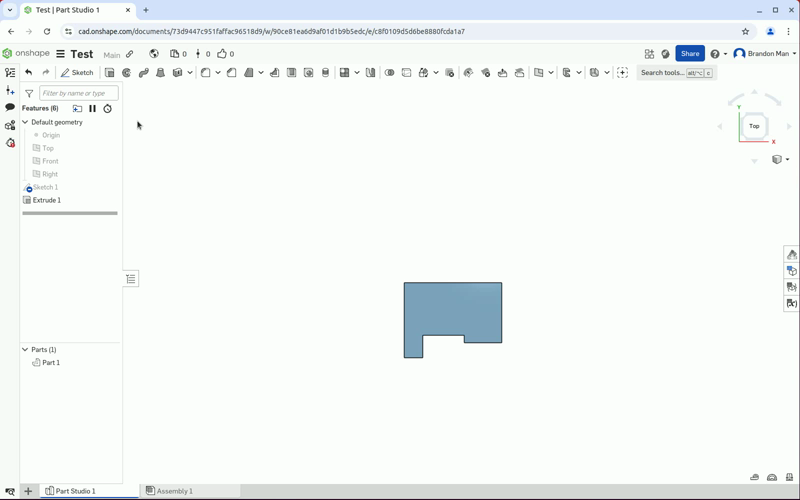
mouse_move(73, 189)
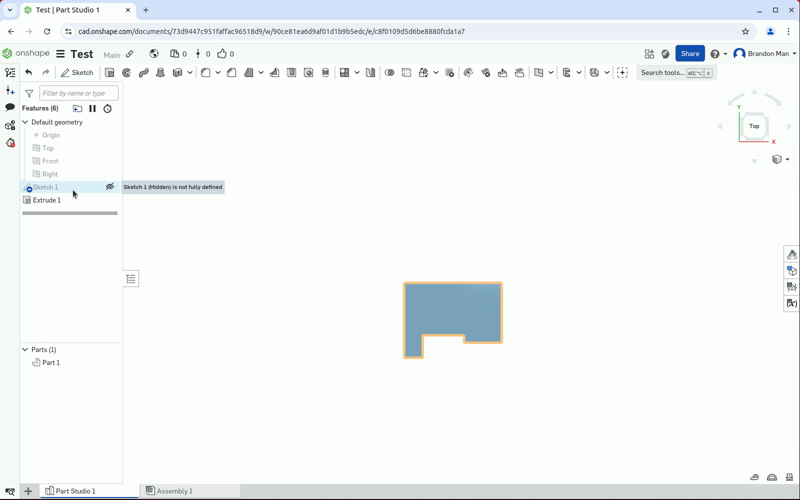
click(73, 189)
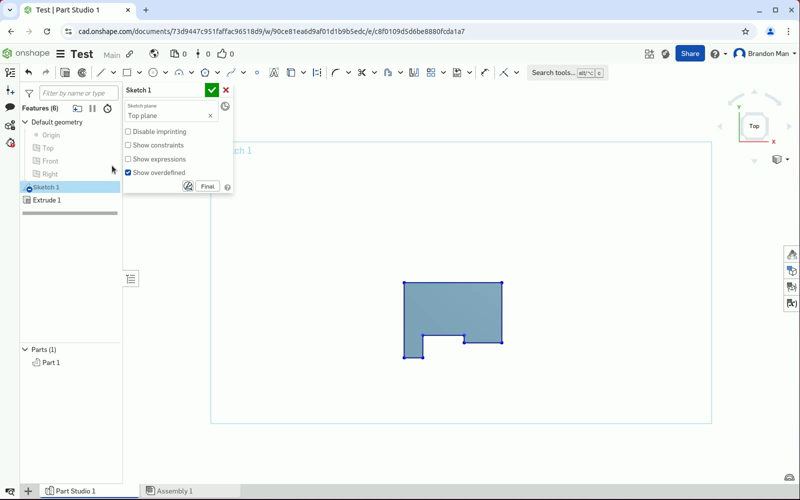
mouse_move(229, 92)
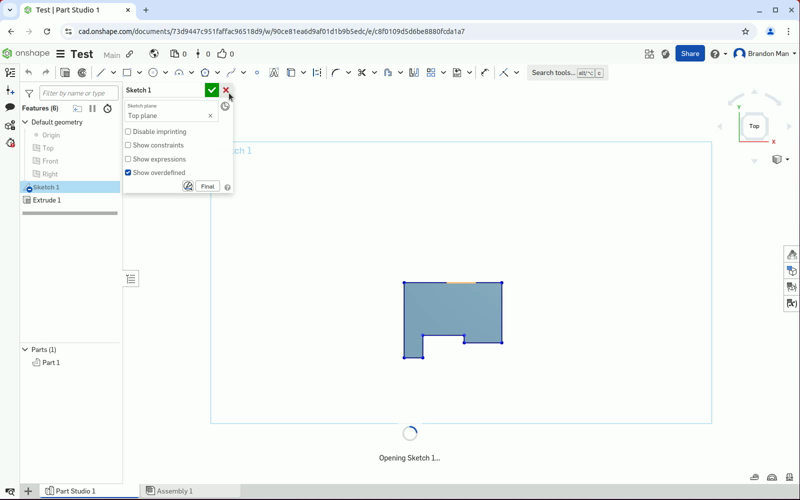
click(229, 92)
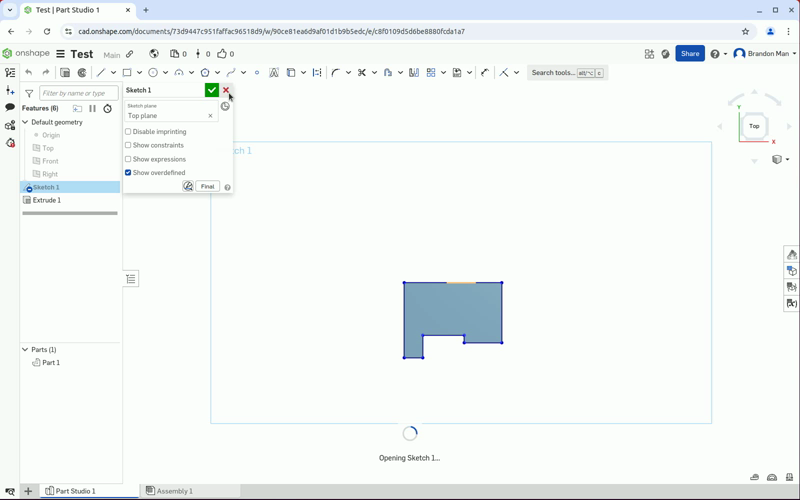
key(shift+s)
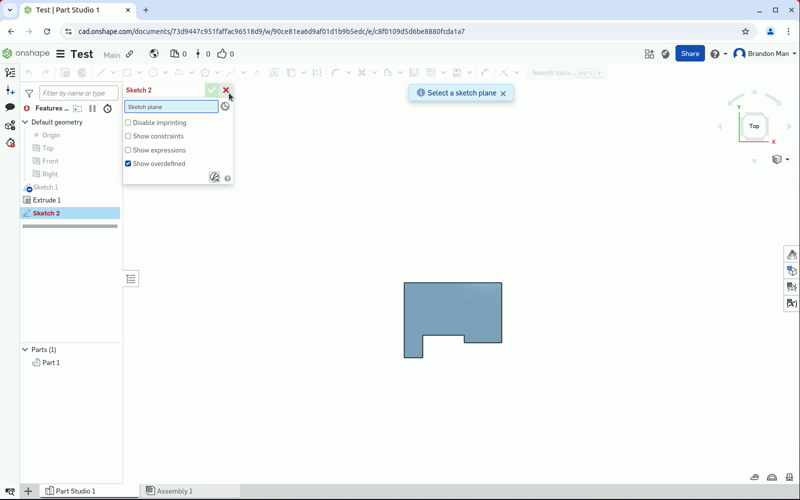
mouse_move(73, 150)
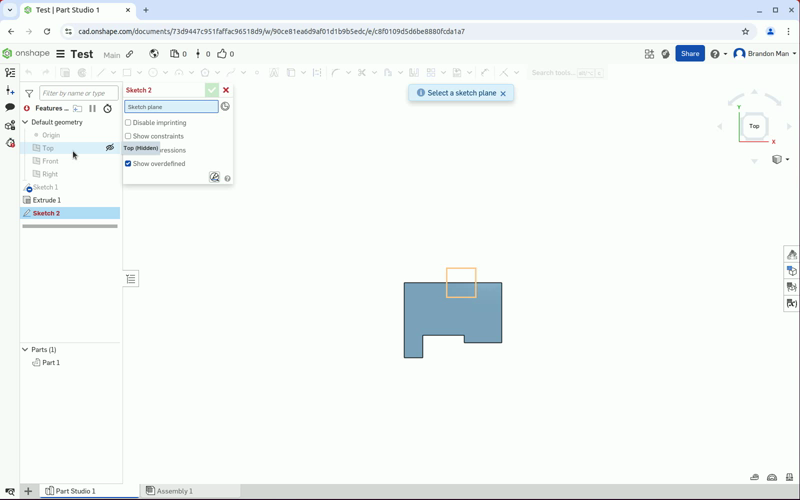
click(73, 150)
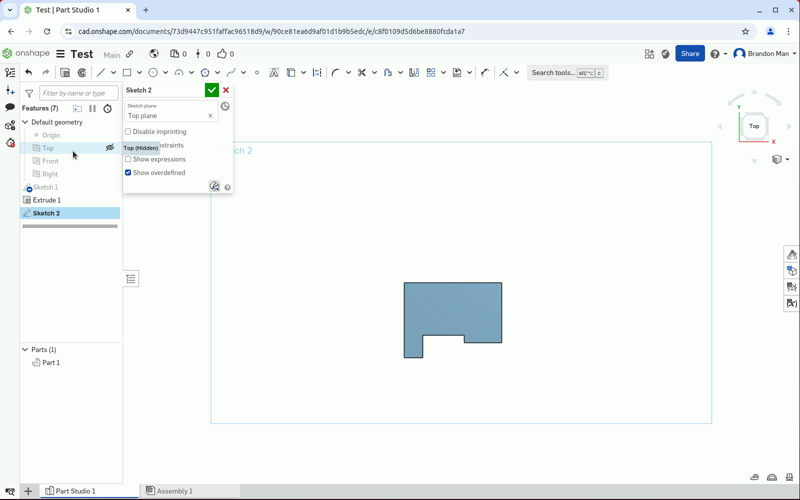
mouse_move(73, 352)
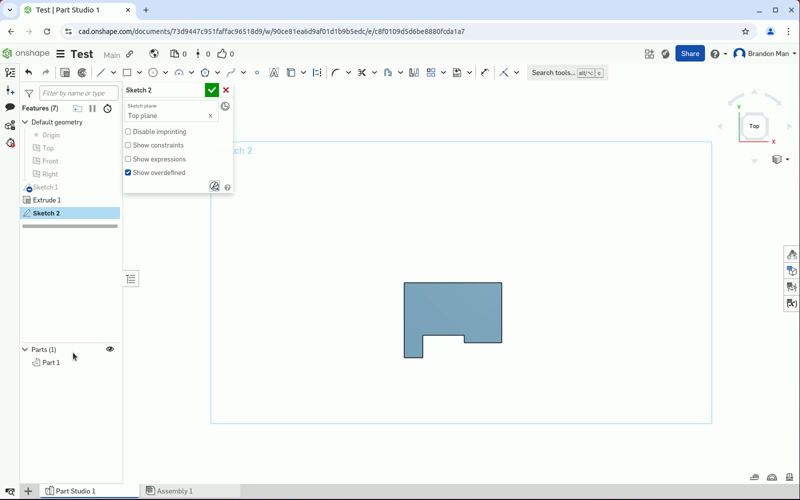
key(y)
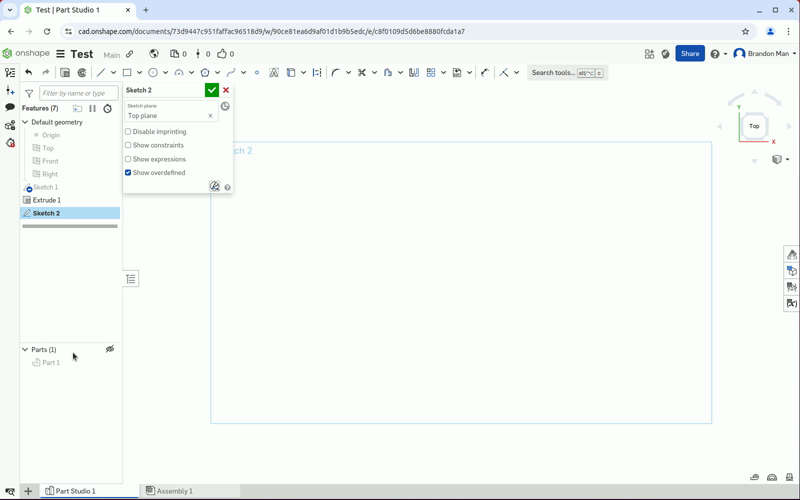
key(l)
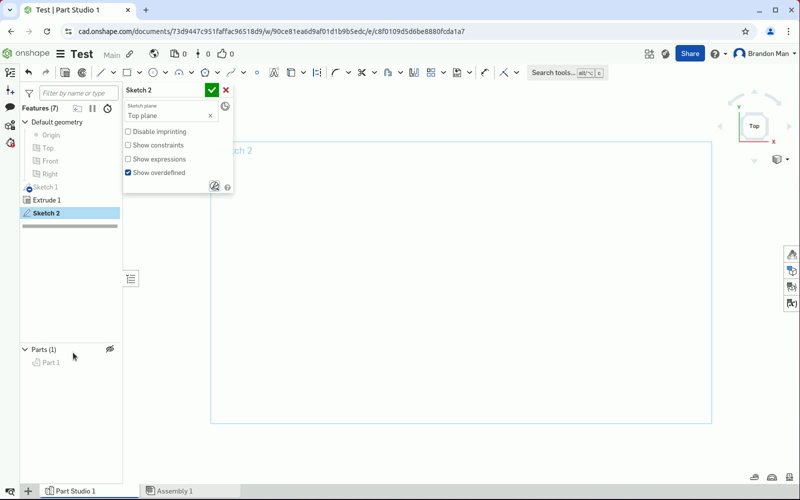
key_down(shift)
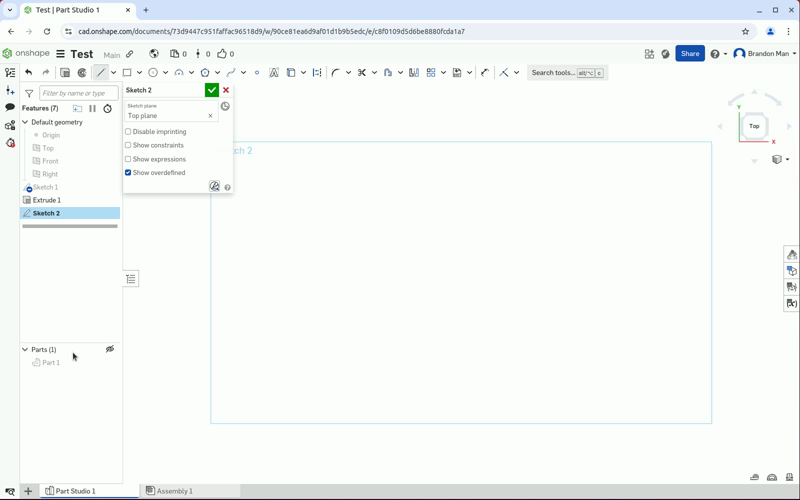
mouse_move(366, 357)
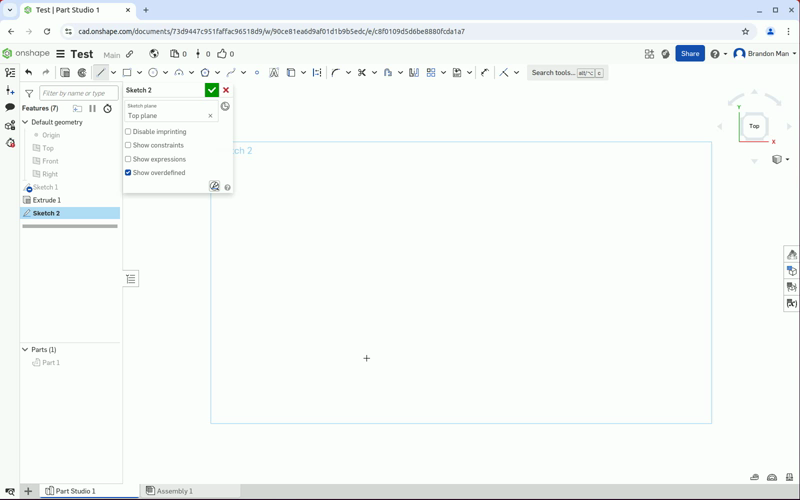
click(366, 357)
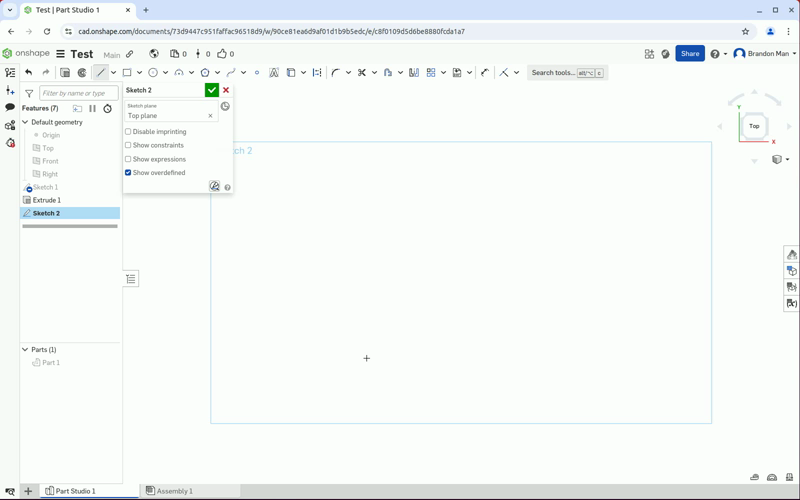
key_up(shift)
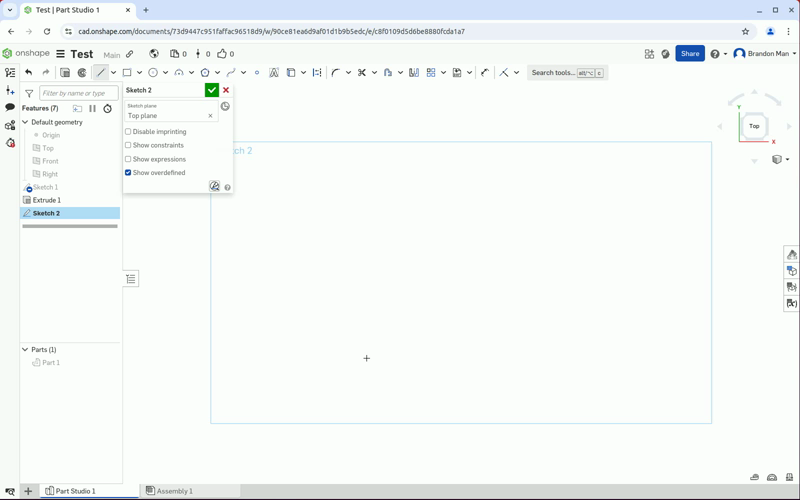
key_down(shift)
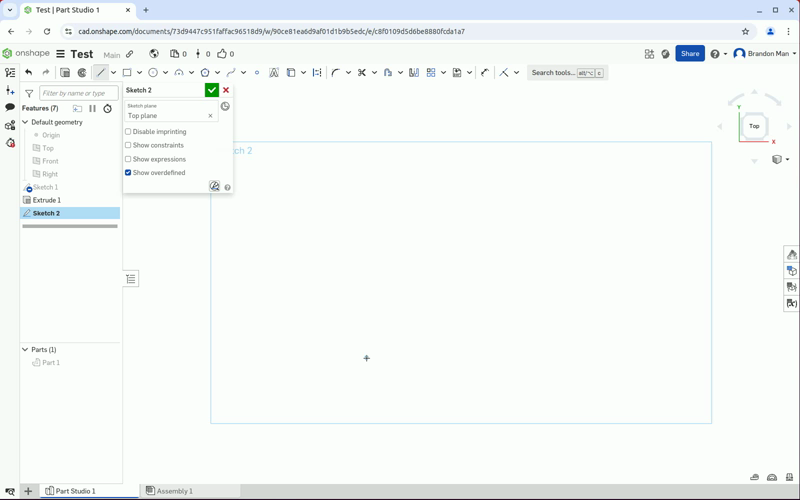
mouse_move(396, 357)
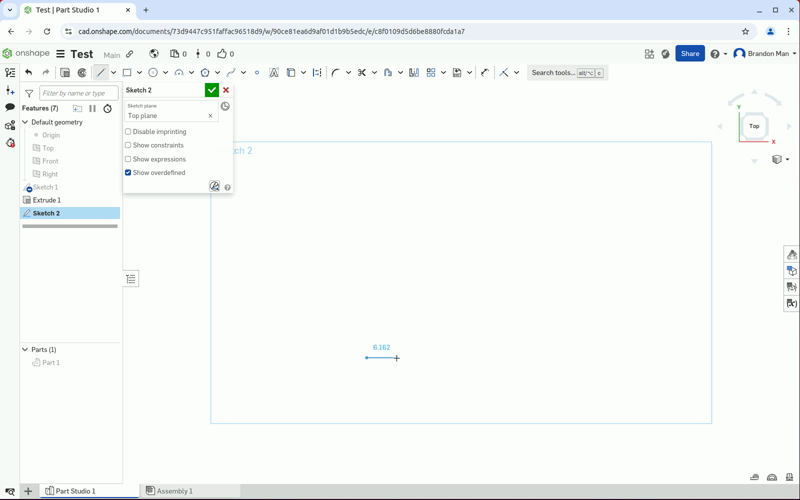
mouse_move(404, 357)
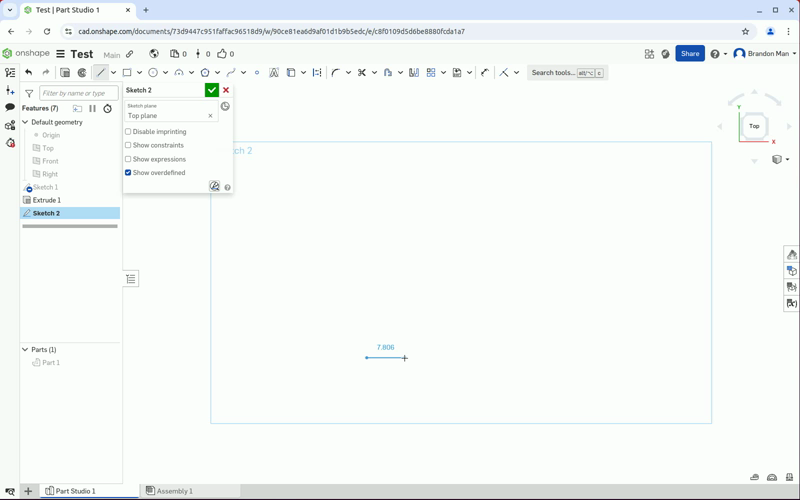
click(404, 357)
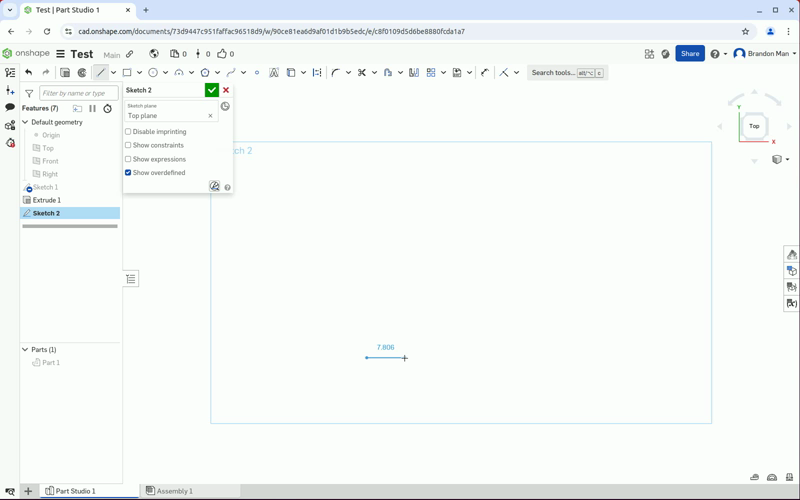
key_up(shift)
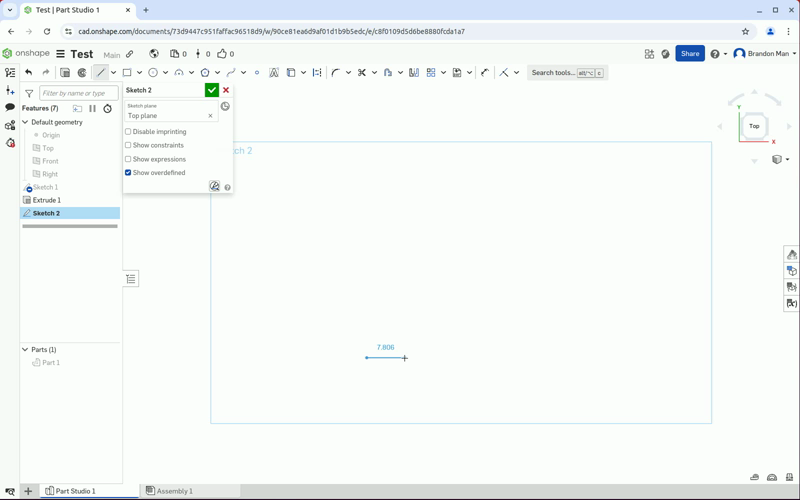
key_down(shift)
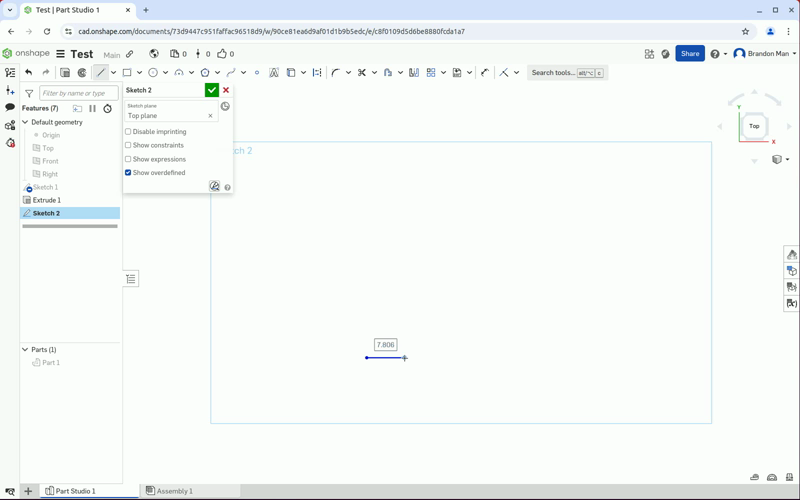
mouse_move(404, 282)
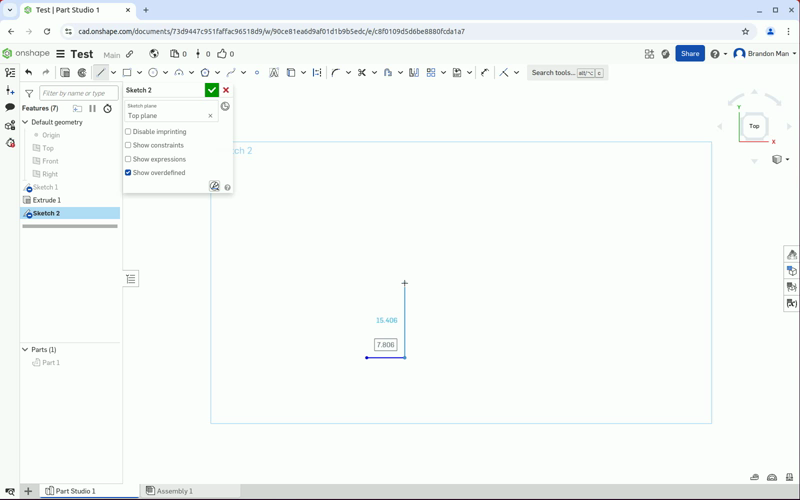
click(404, 282)
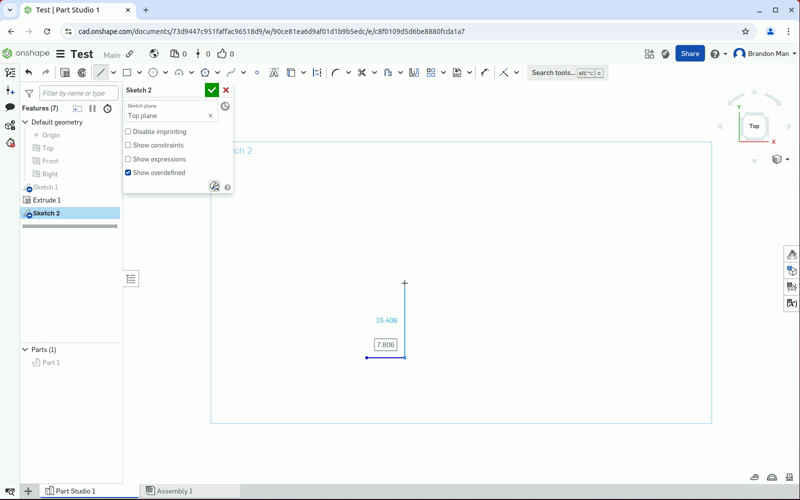
key_up(shift)
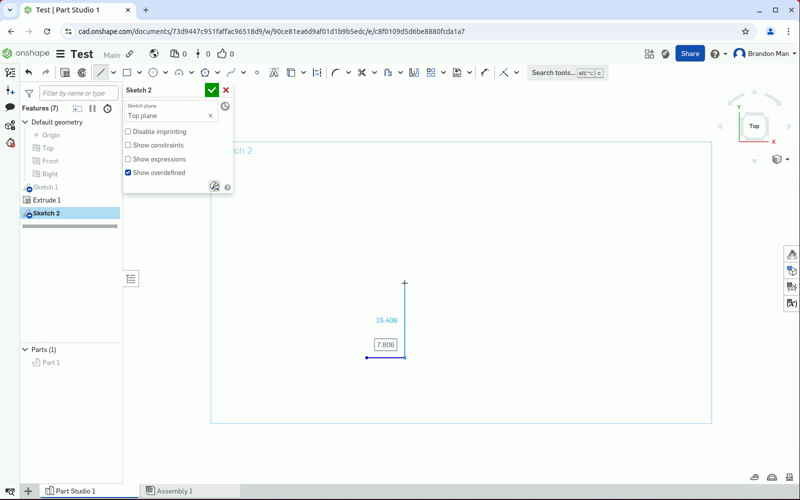
key_down(shift)
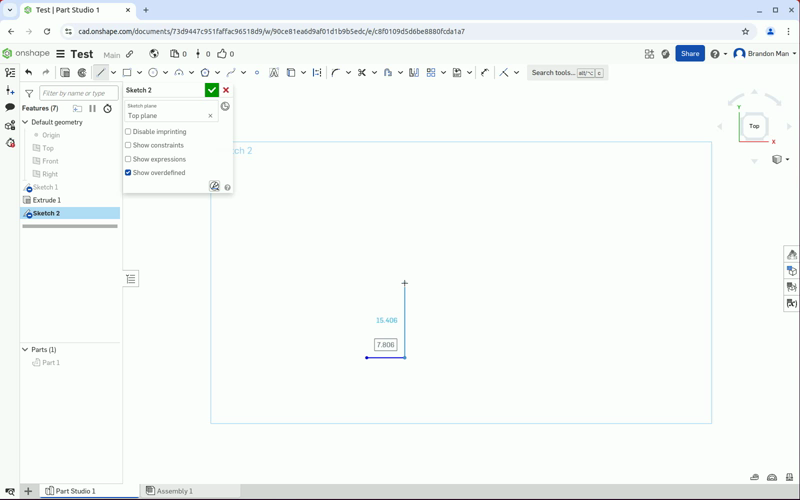
mouse_move(434, 282)
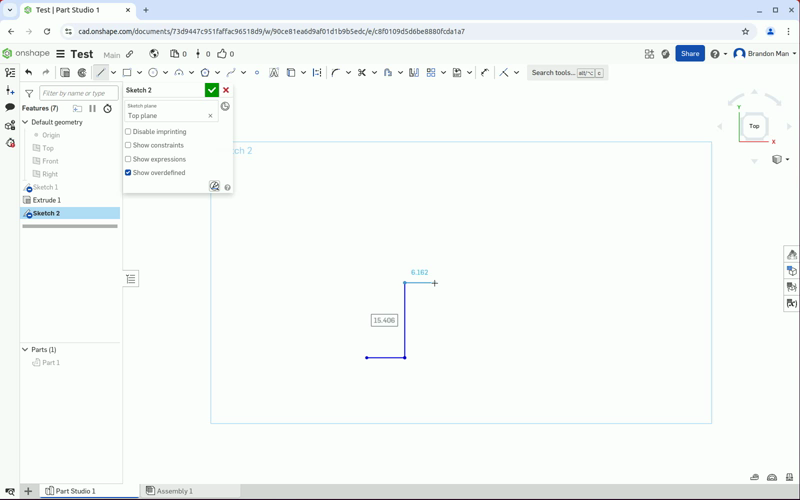
mouse_move(366, 282)
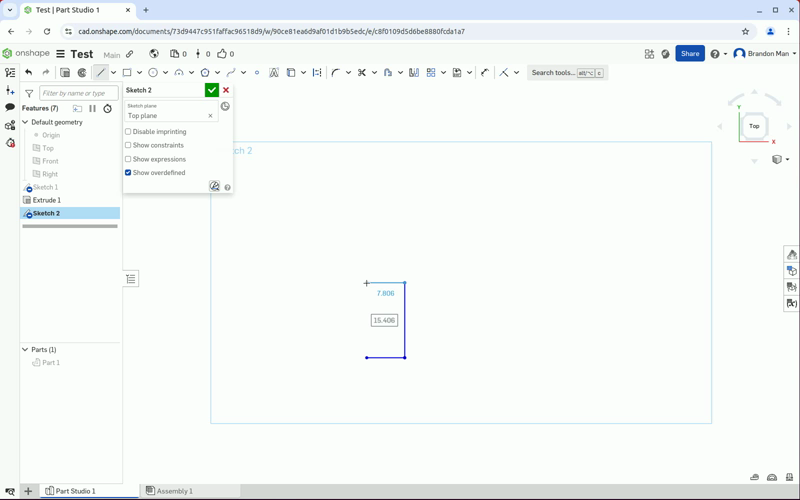
click(366, 282)
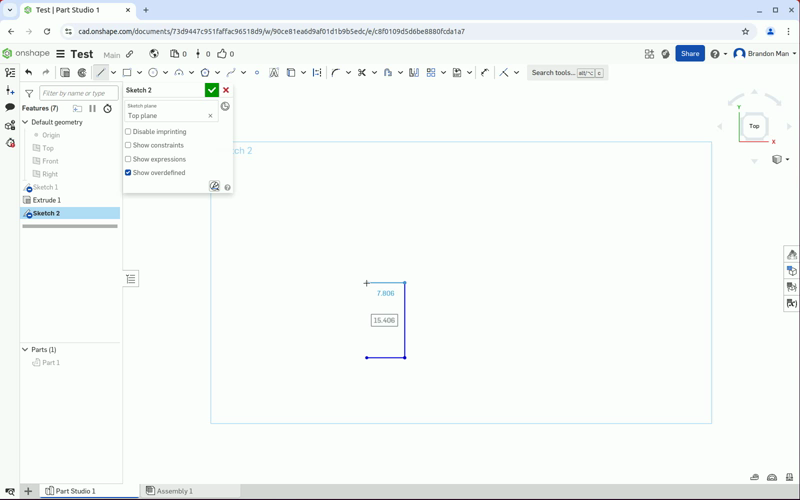
key_up(shift)
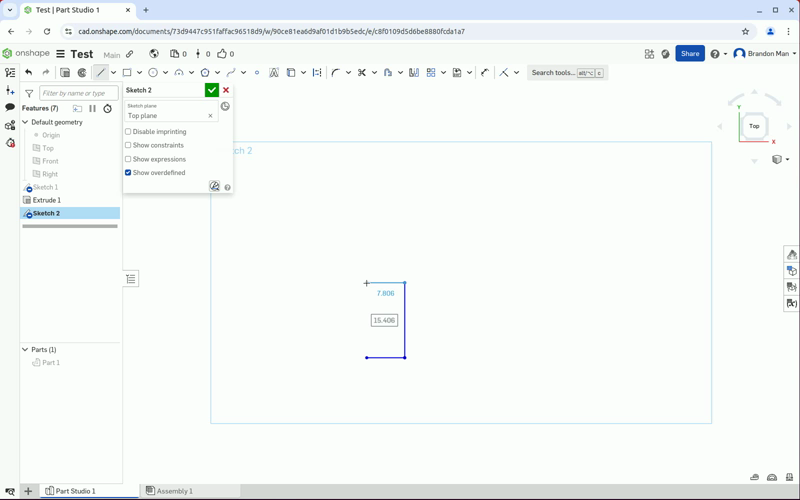
key_down(shift)
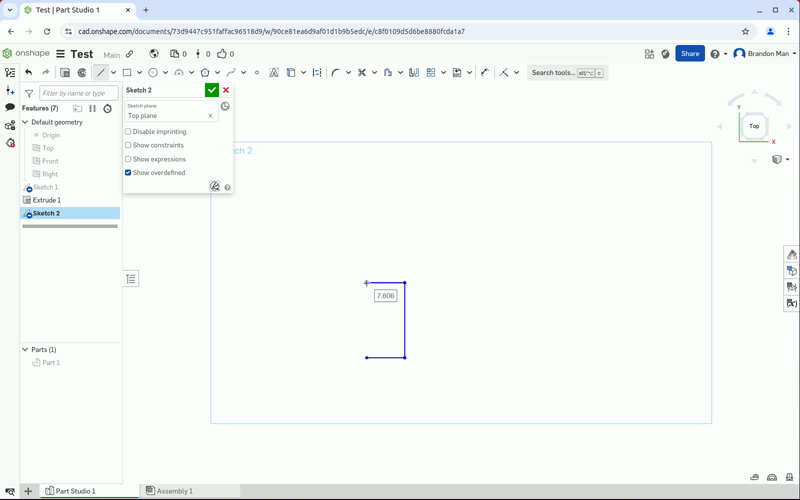
mouse_move(366, 357)
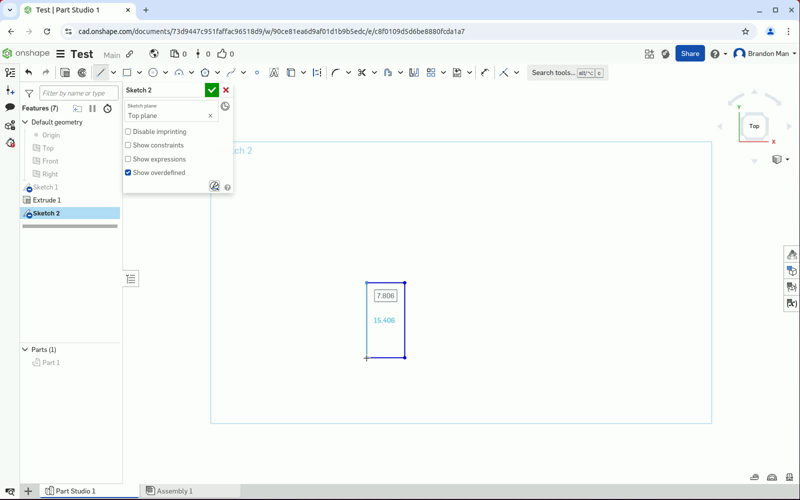
key_up(shift)
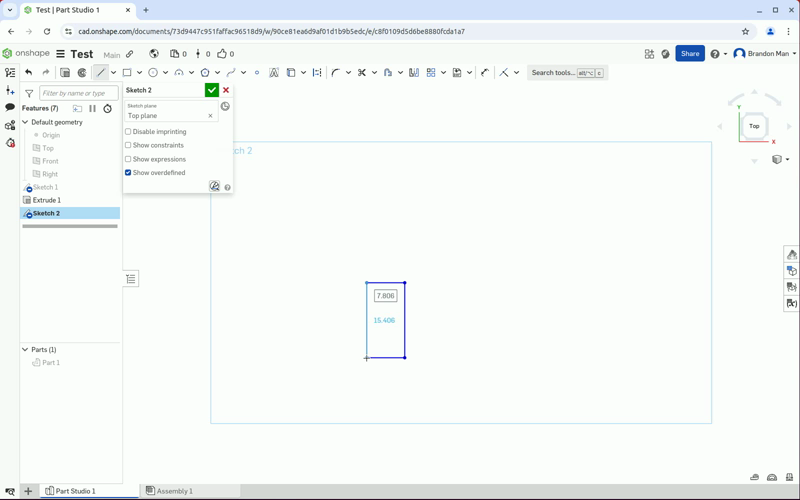
click(366, 357)
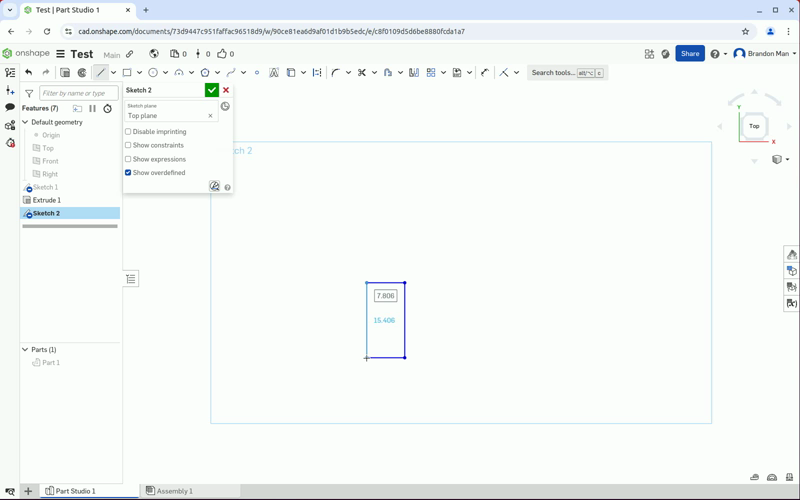
key(esc)
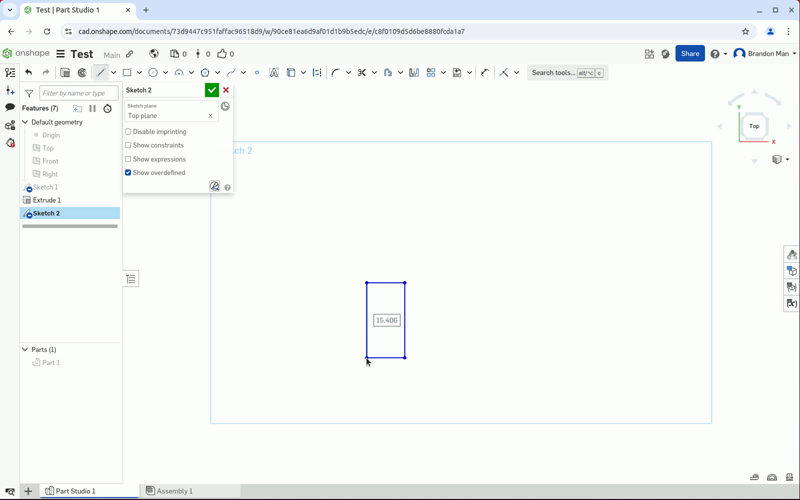
mouse_move(370, 291)
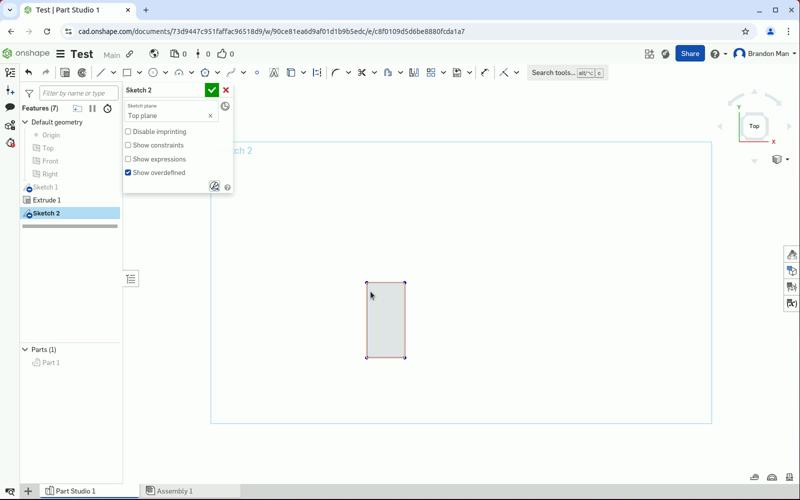
click(370, 291)
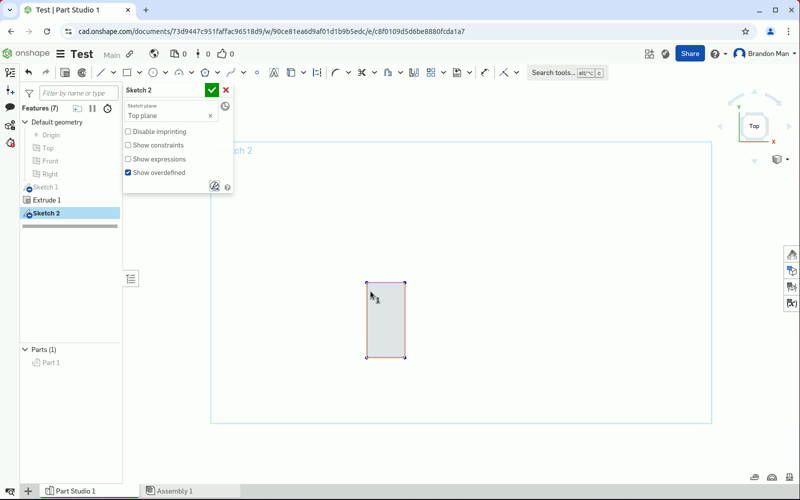
mouse_move(73, 352)
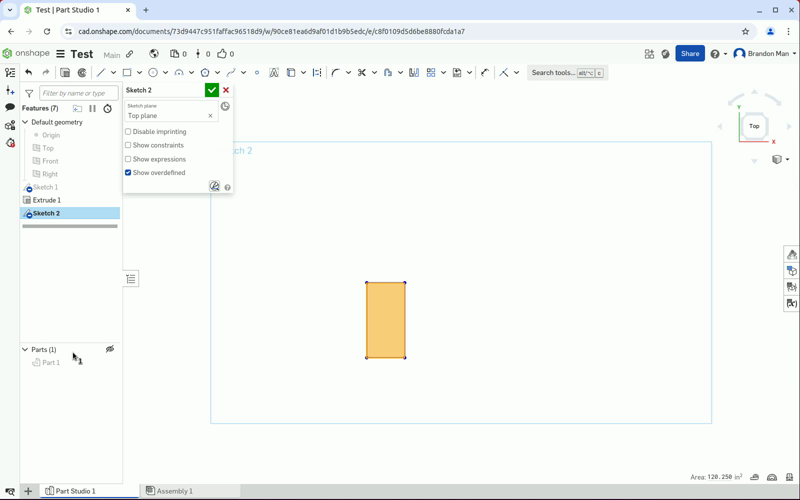
key(shift+y)
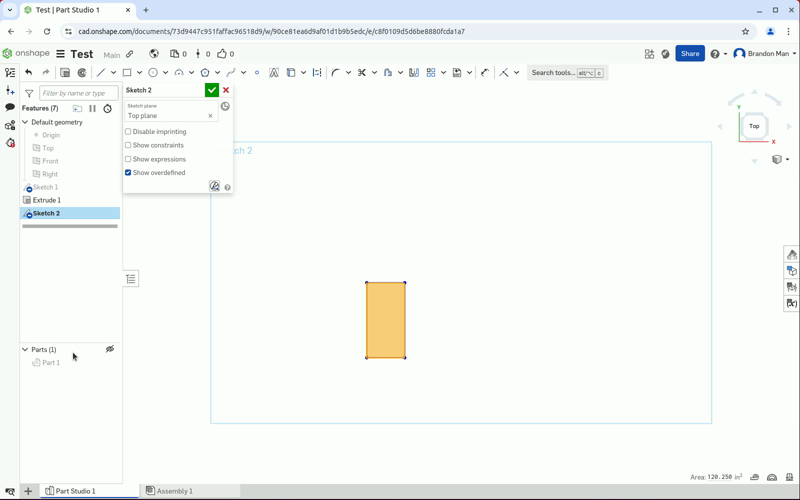
key(shift+e)
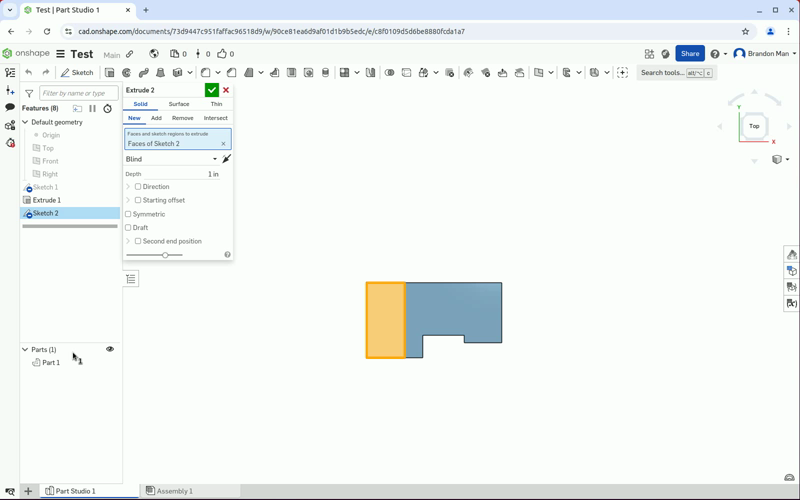
mouse_move(143, 106)
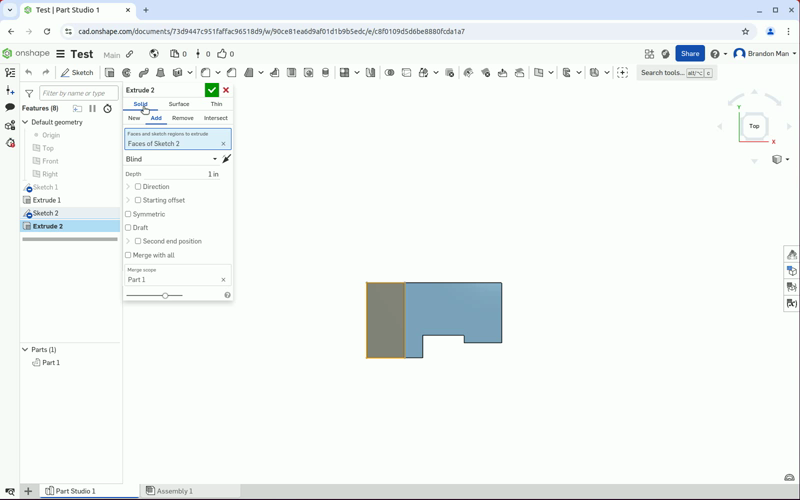
click(143, 106)
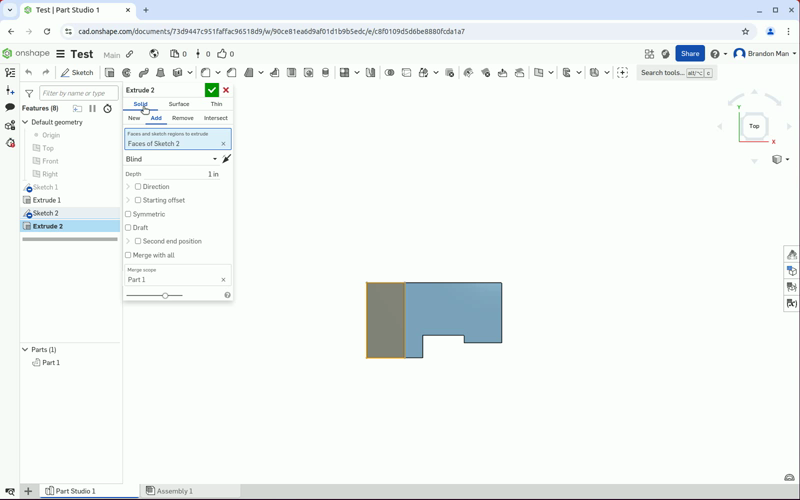
mouse_move(137, 120)
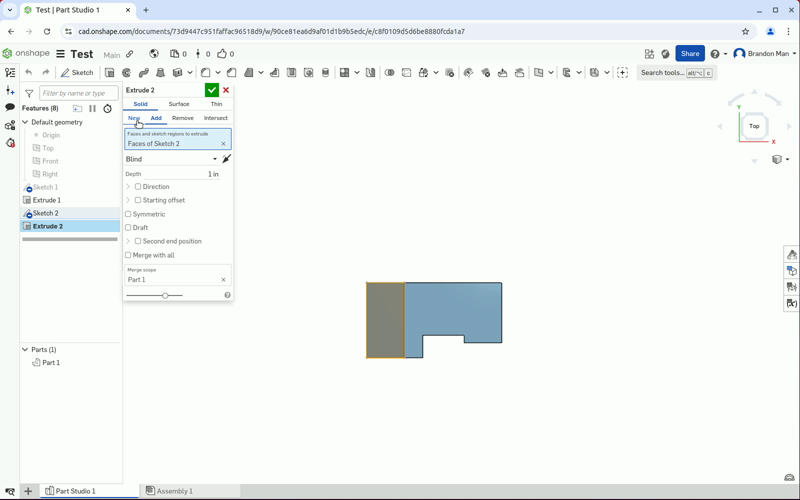
click(137, 120)
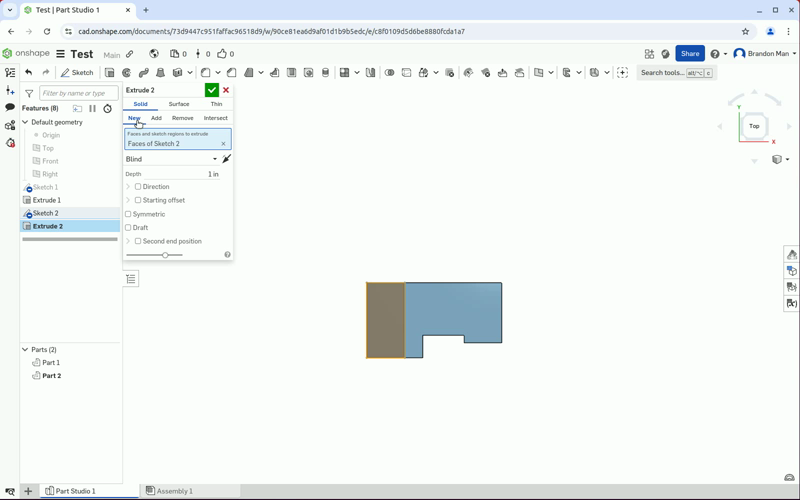
key(tab, 4)
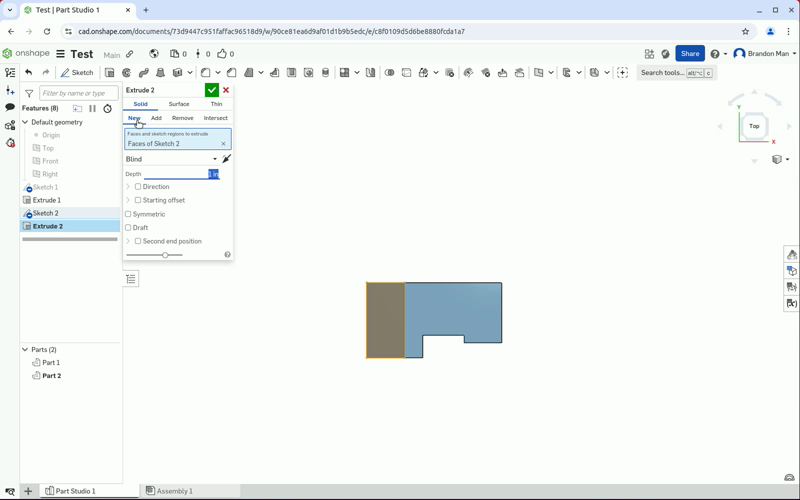
text(23.108)
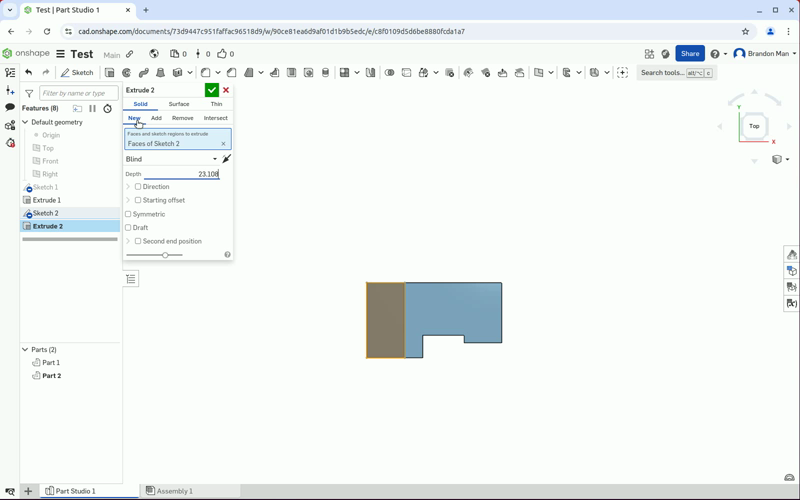
key(enter)
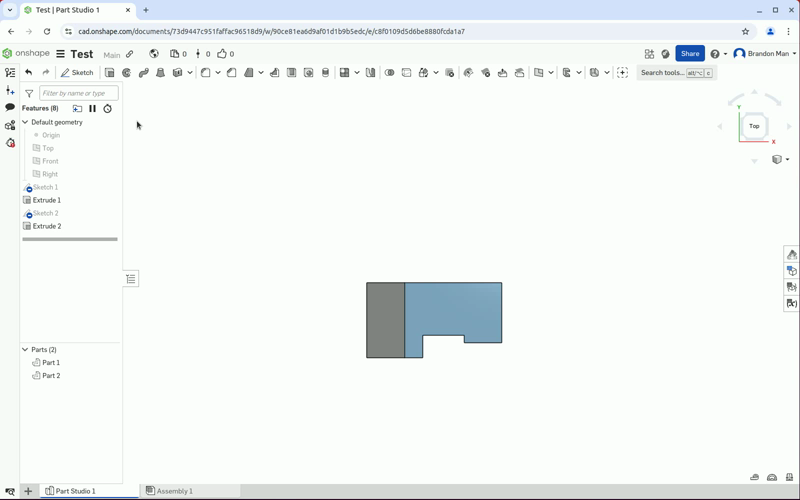
key(shift+h)
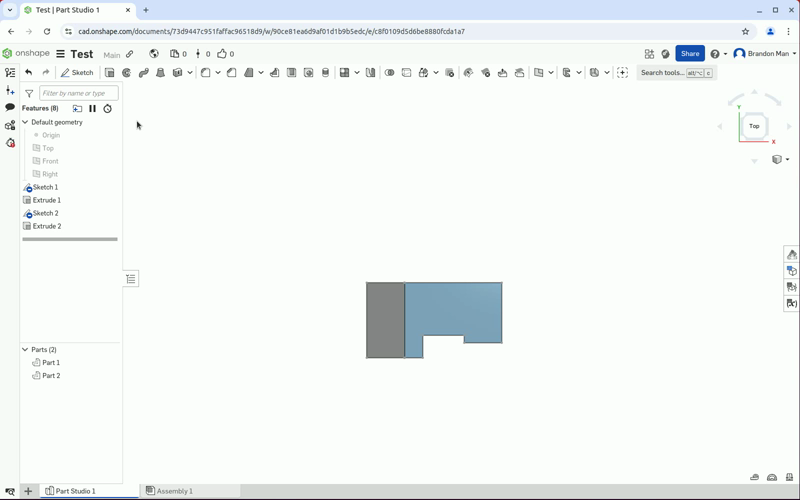
key(shift+h)
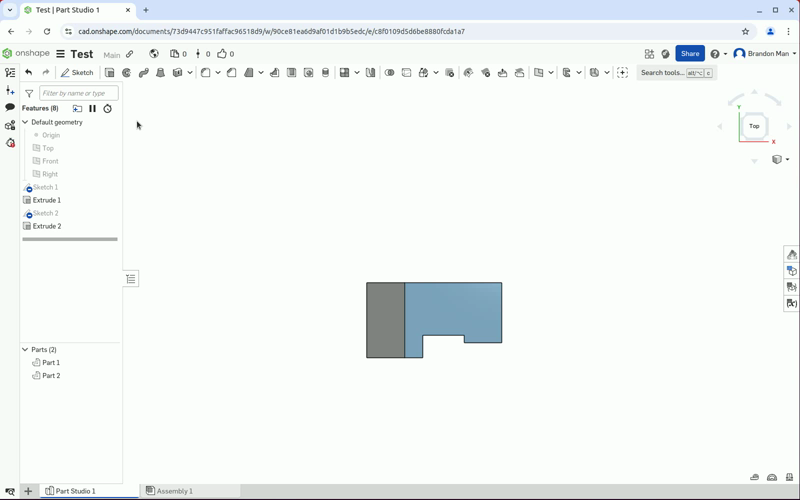
mouse_move(73, 189)
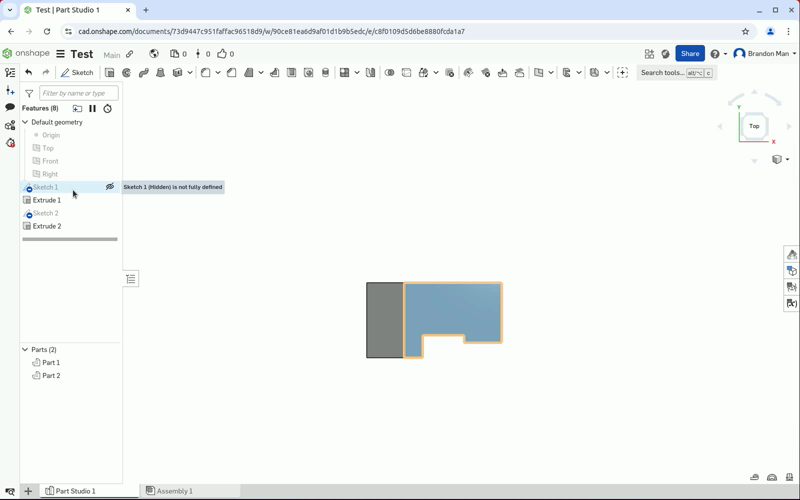
click(73, 189)
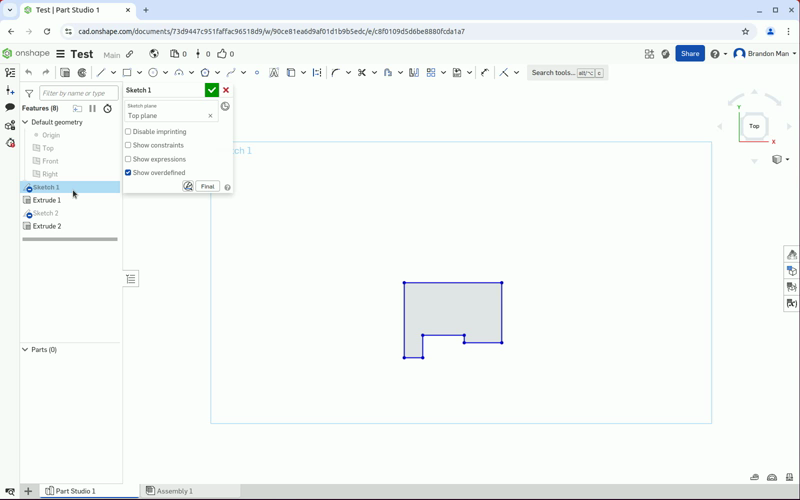
mouse_move(229, 92)
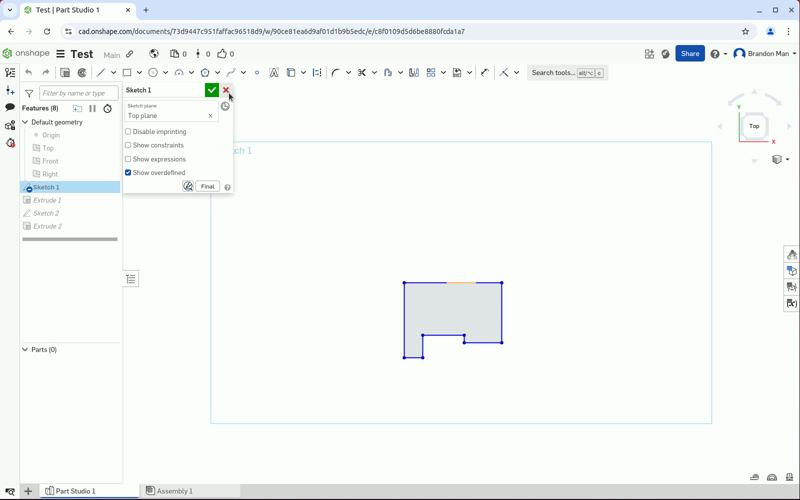
click(229, 92)
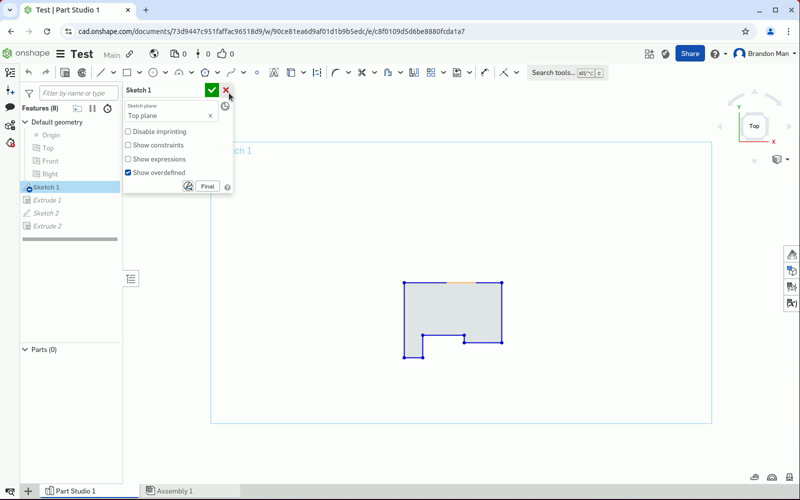
key(shift+s)
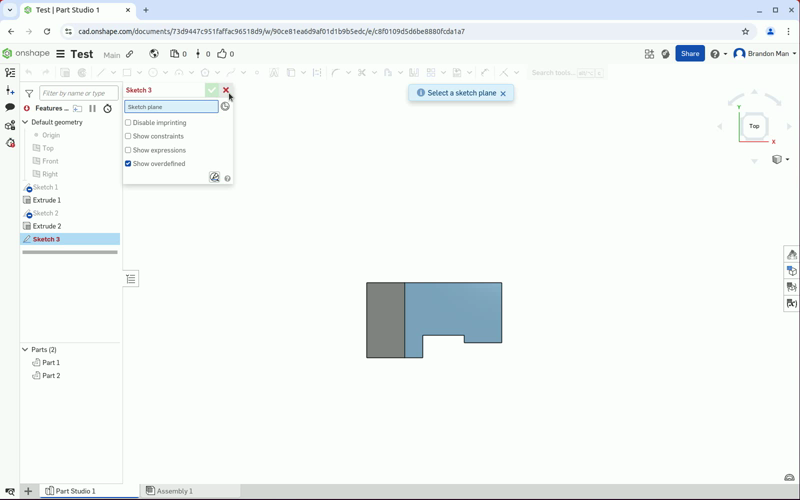
mouse_move(73, 150)
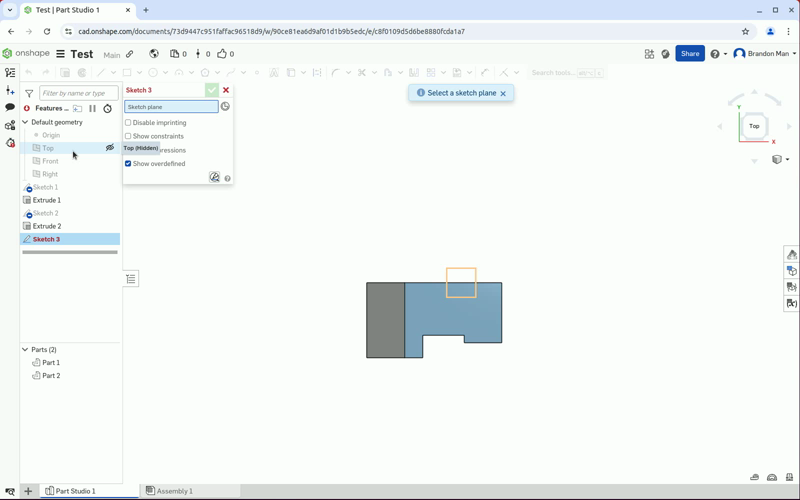
click(73, 150)
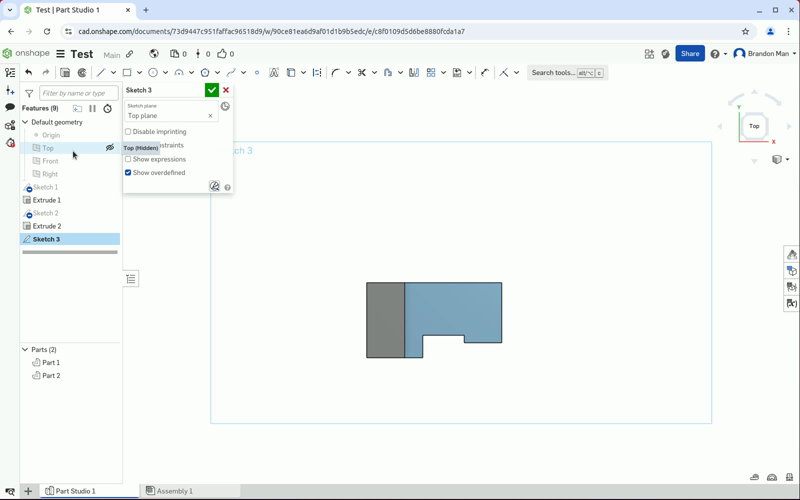
mouse_move(73, 352)
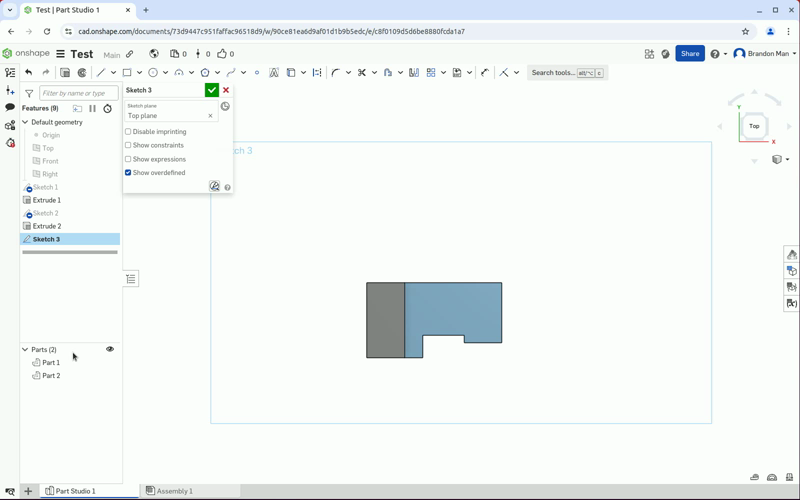
key(y)
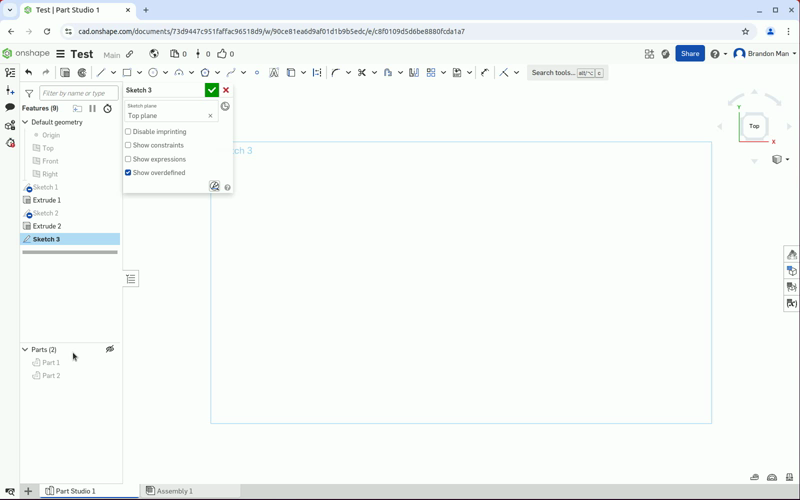
key(l)
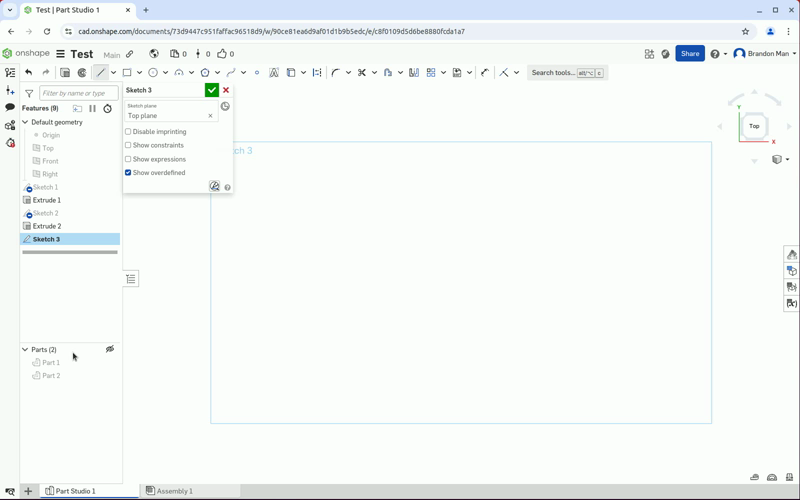
key_down(shift)
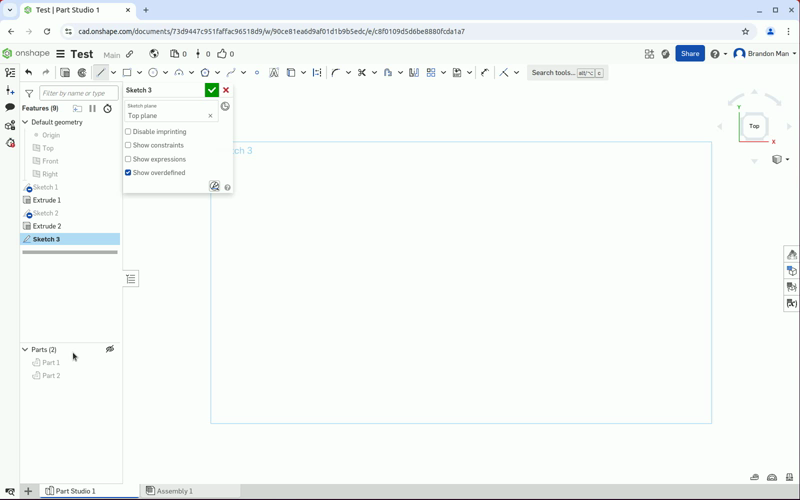
mouse_move(501, 342)
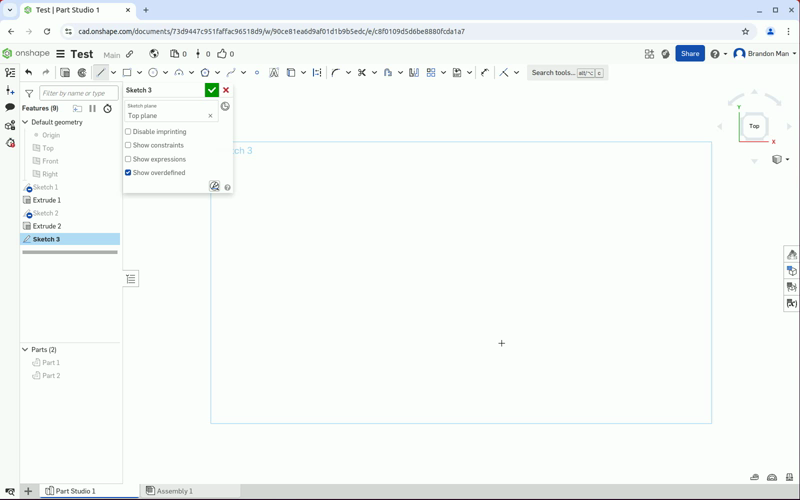
click(501, 342)
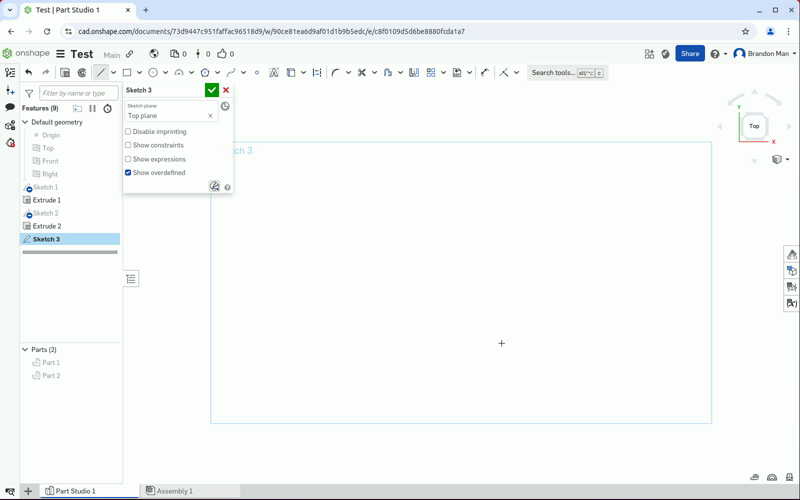
key_up(shift)
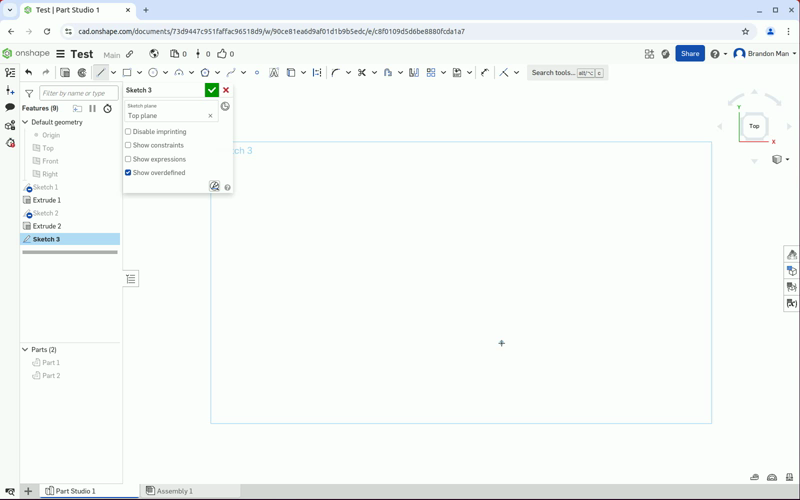
key_down(shift)
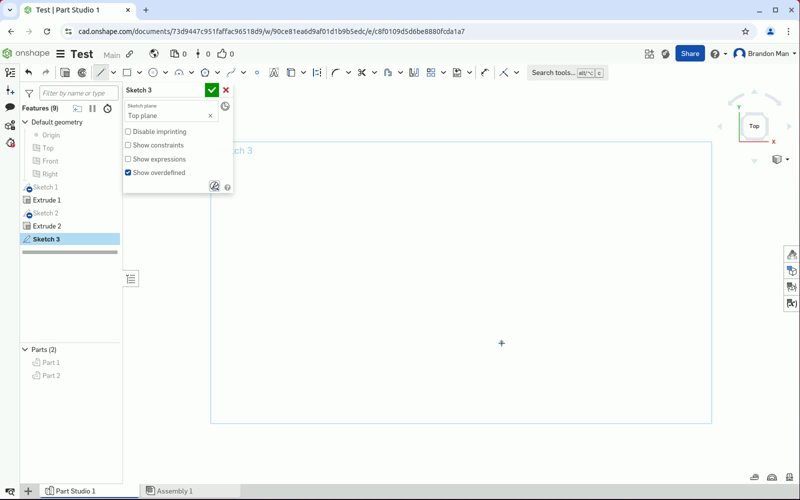
mouse_move(531, 342)
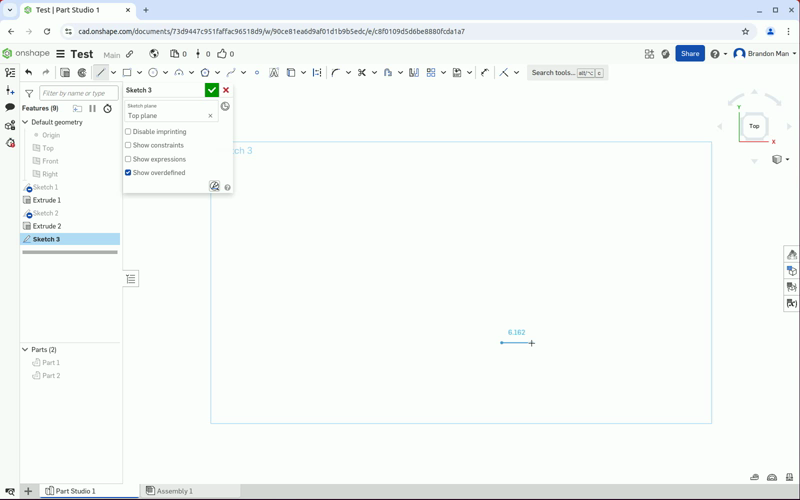
mouse_move(516, 342)
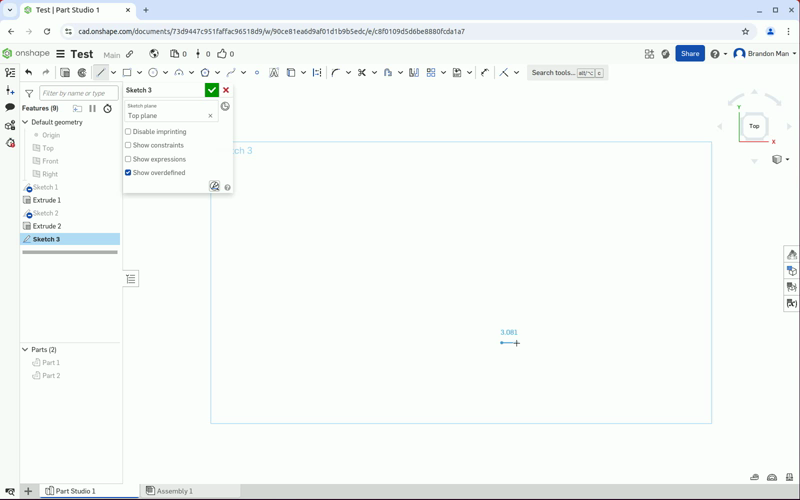
click(516, 342)
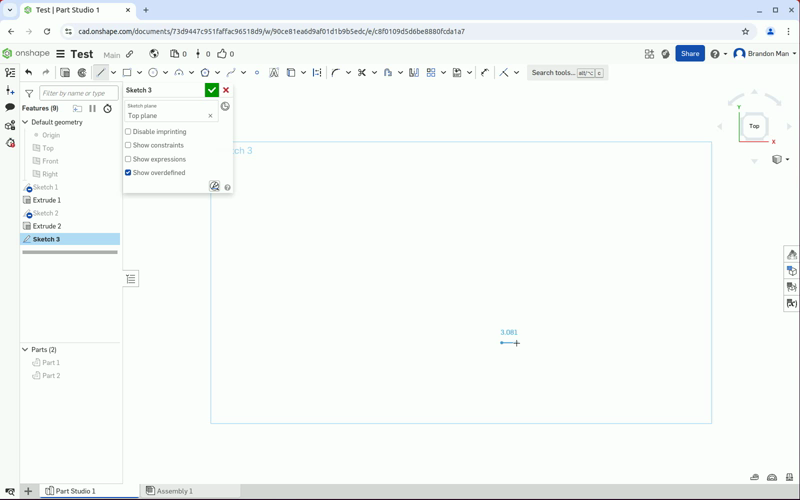
key_up(shift)
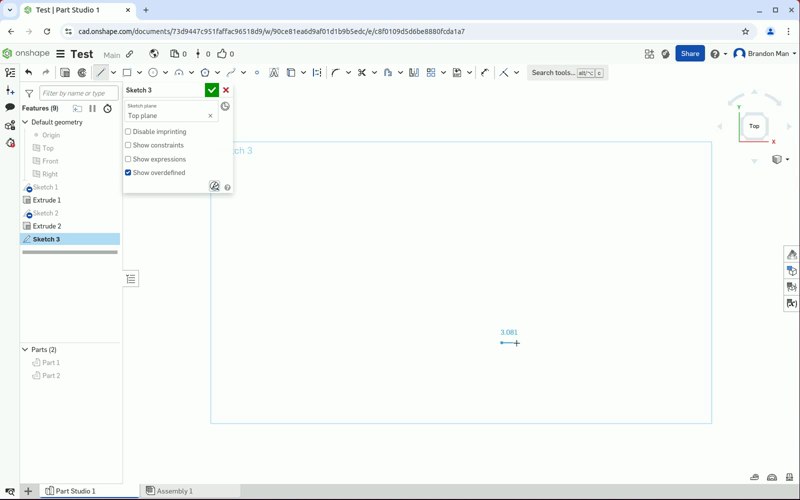
key_down(shift)
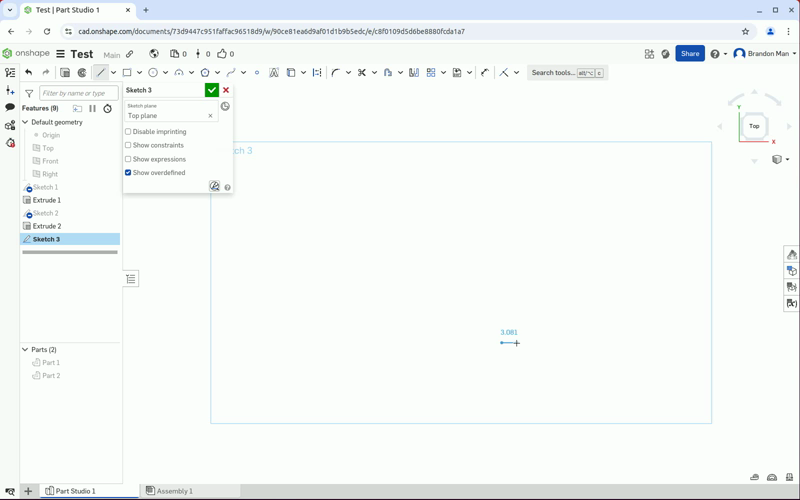
mouse_move(516, 282)
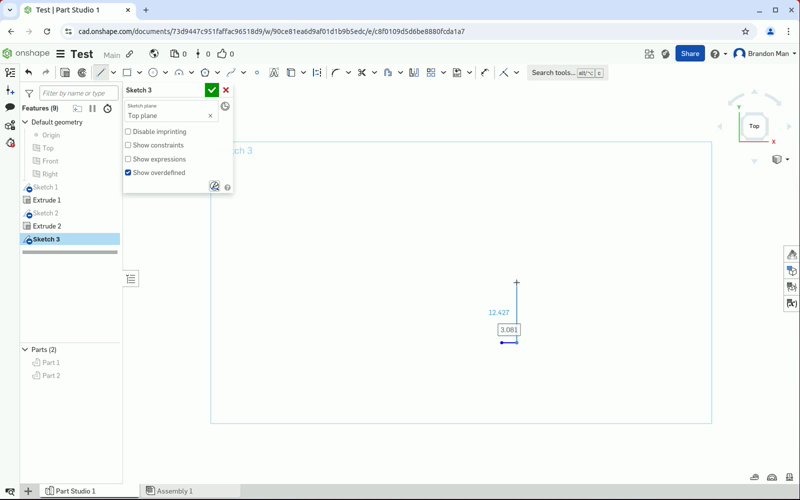
click(516, 282)
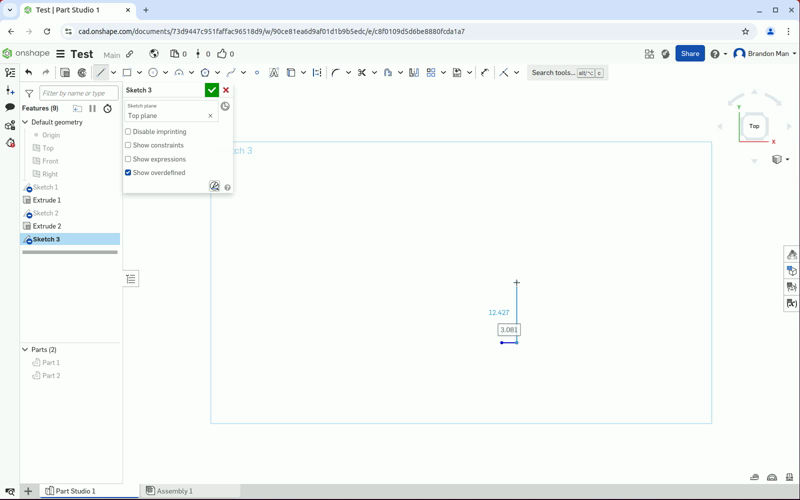
key_up(shift)
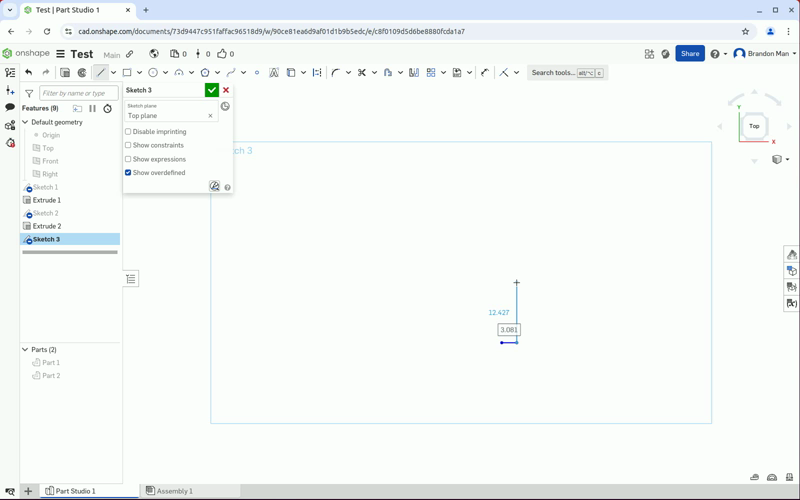
key_down(shift)
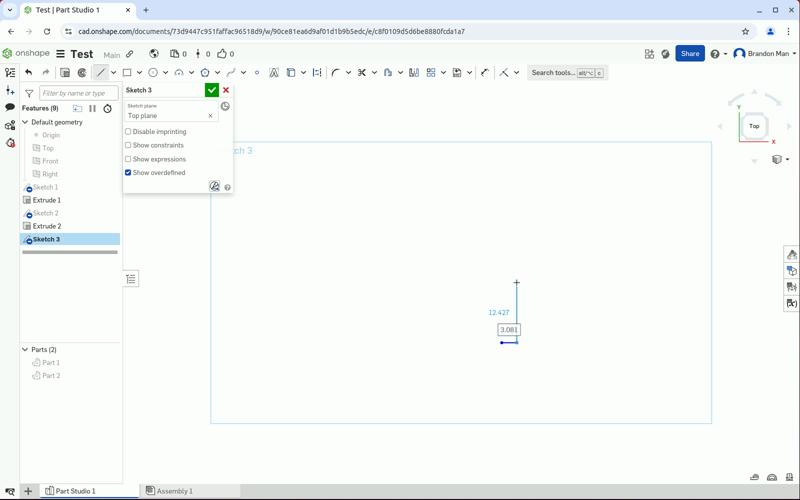
mouse_move(546, 282)
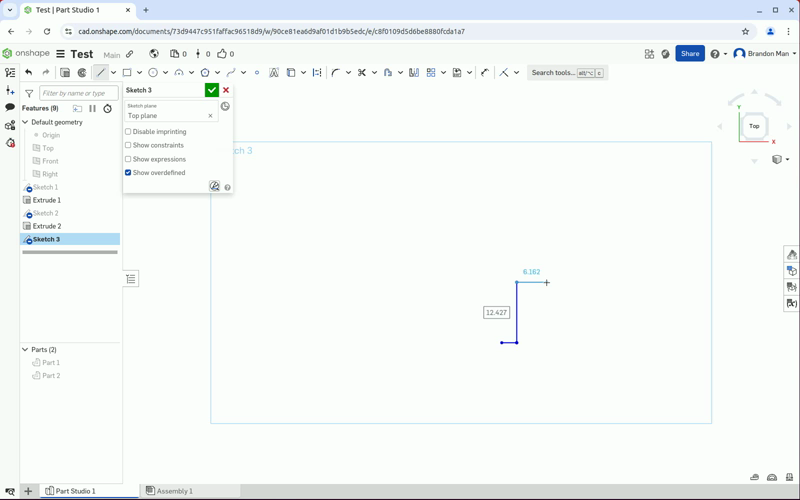
mouse_move(501, 282)
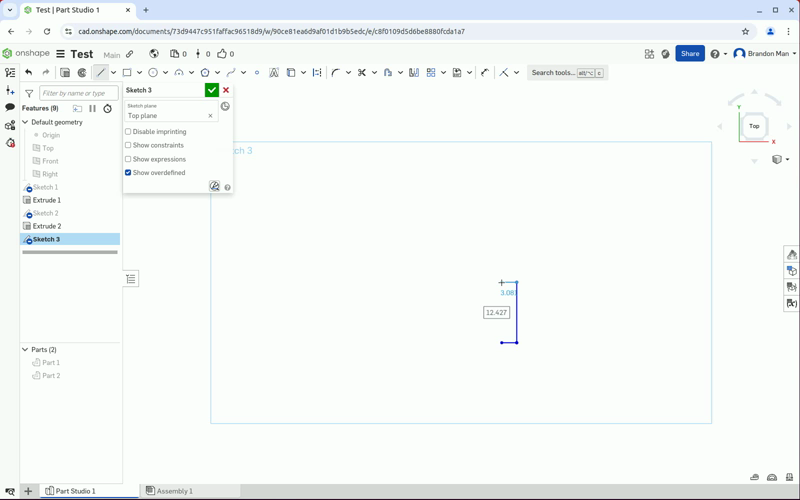
click(501, 282)
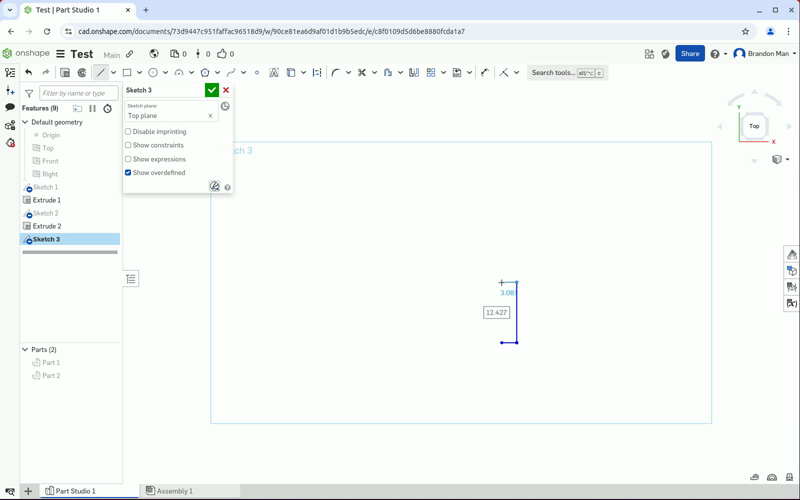
key_up(shift)
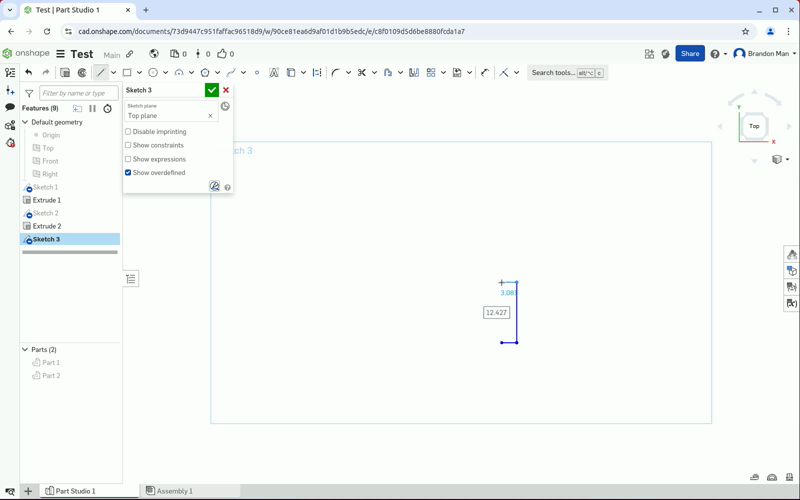
key_down(shift)
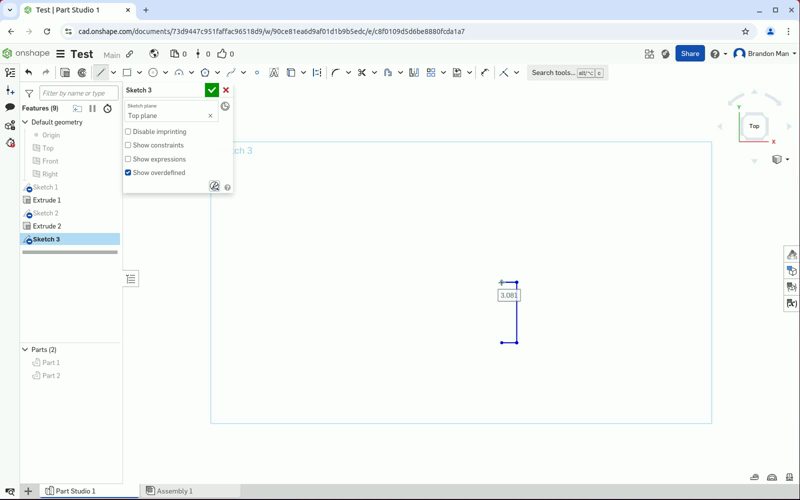
mouse_move(501, 342)
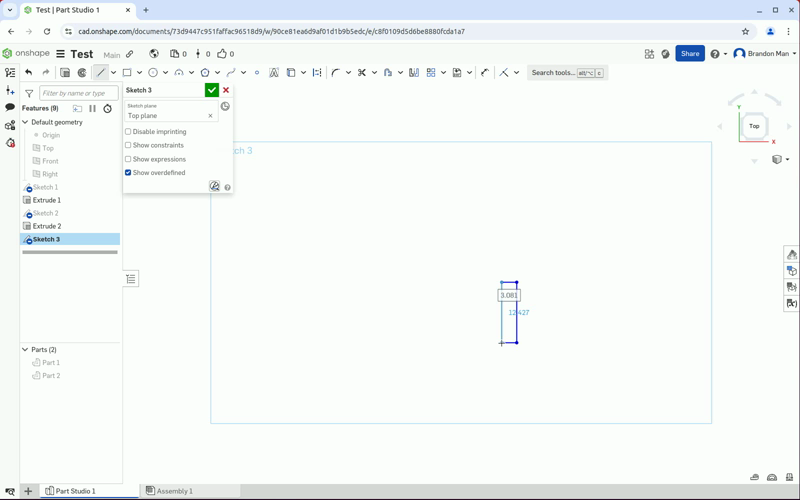
key_up(shift)
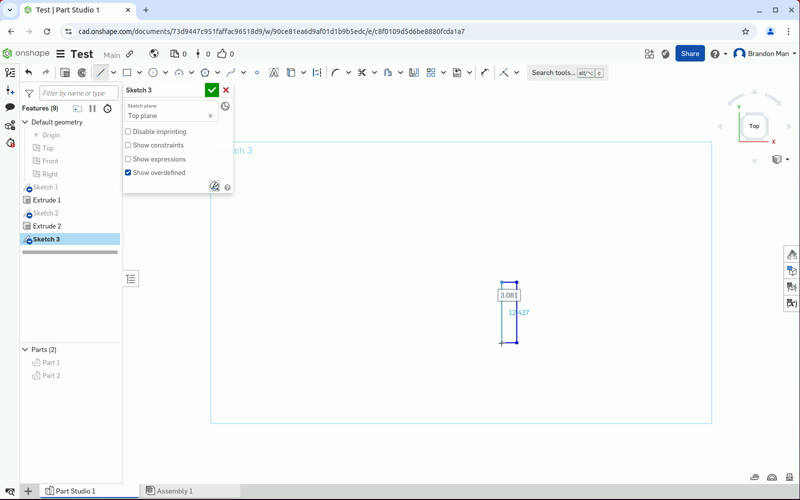
click(501, 342)
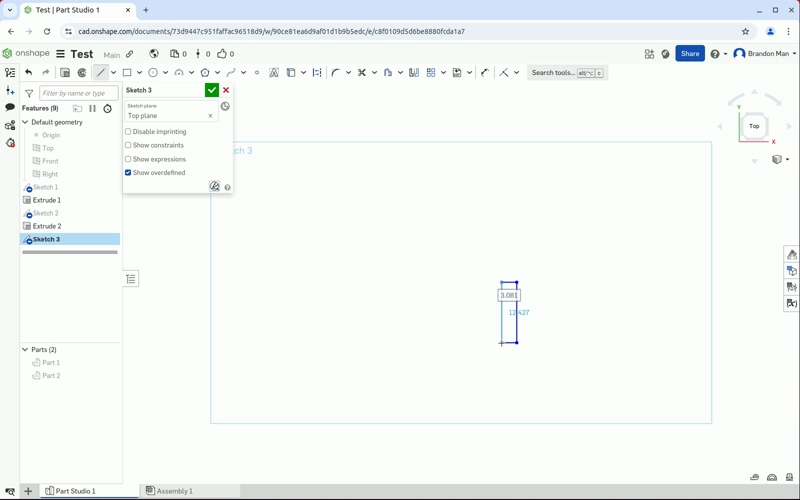
key(esc)
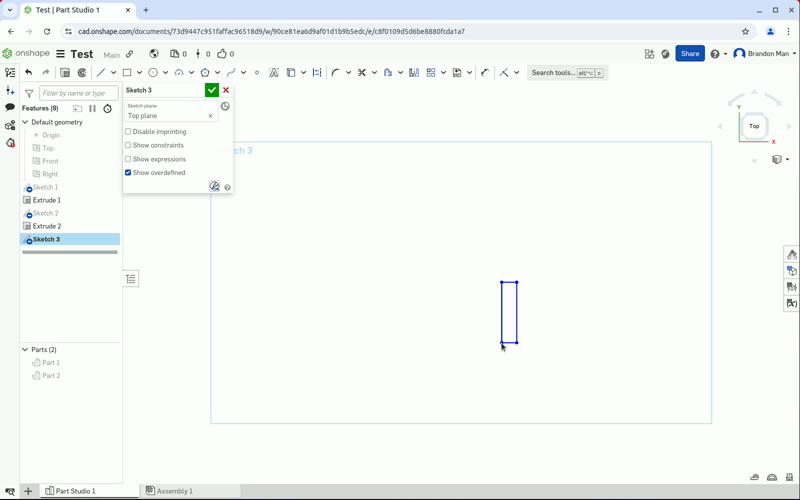
mouse_move(515, 327)
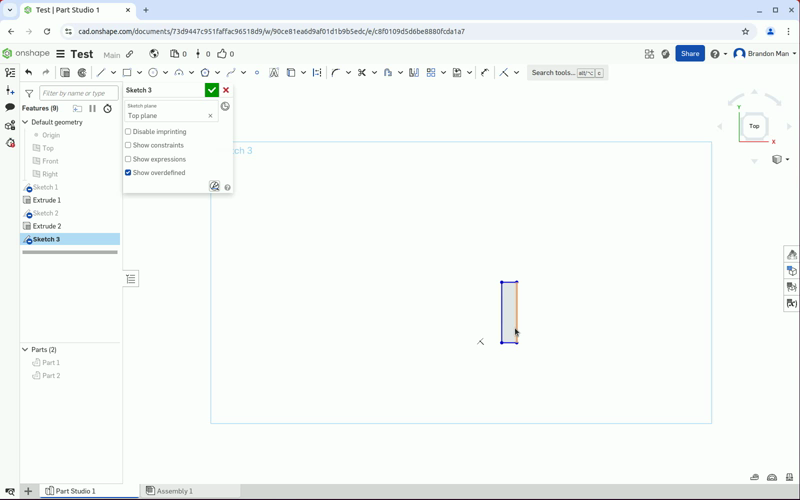
scroll(6)
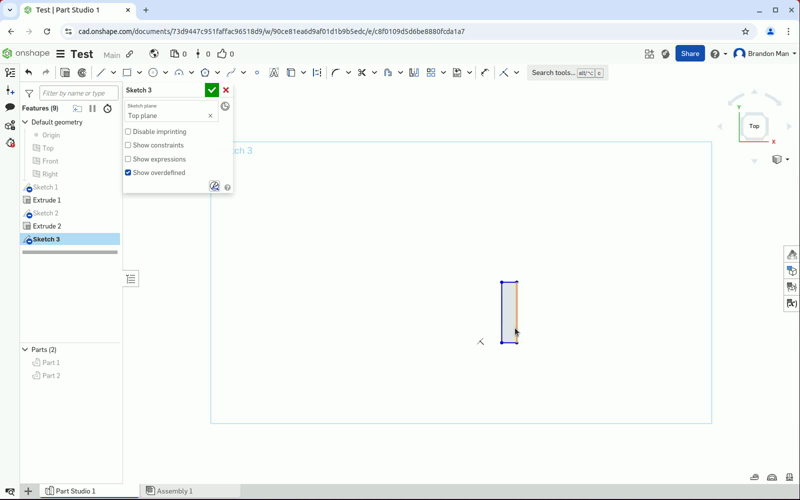
scroll(6)
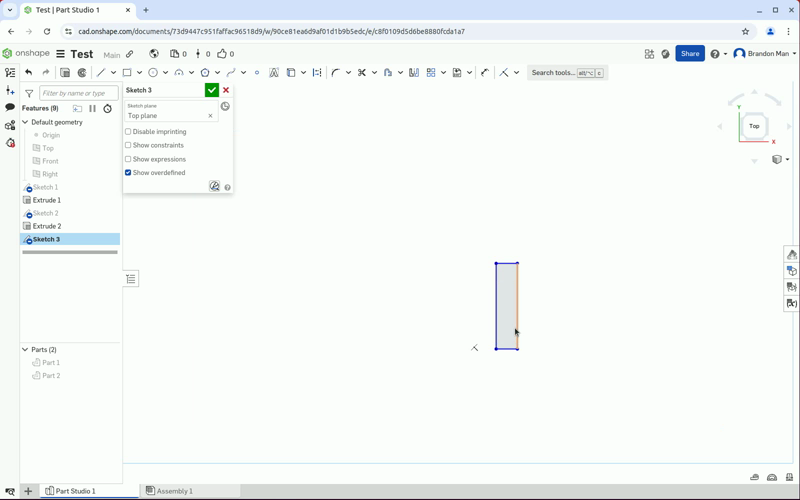
scroll(6)
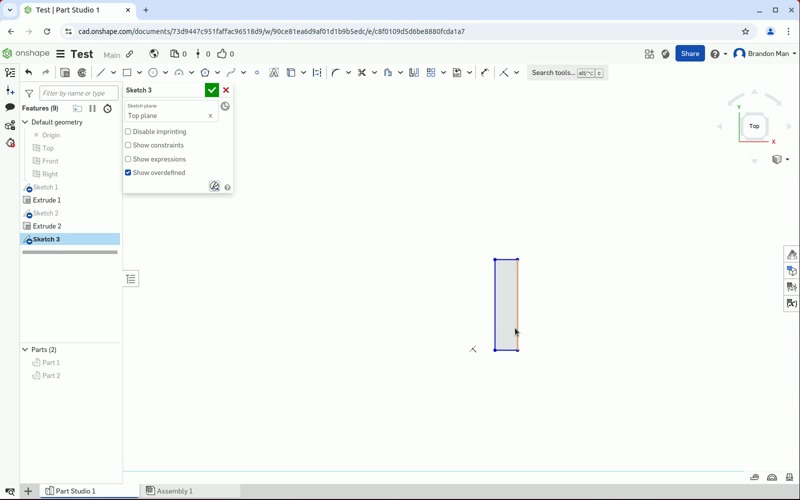
scroll(6)
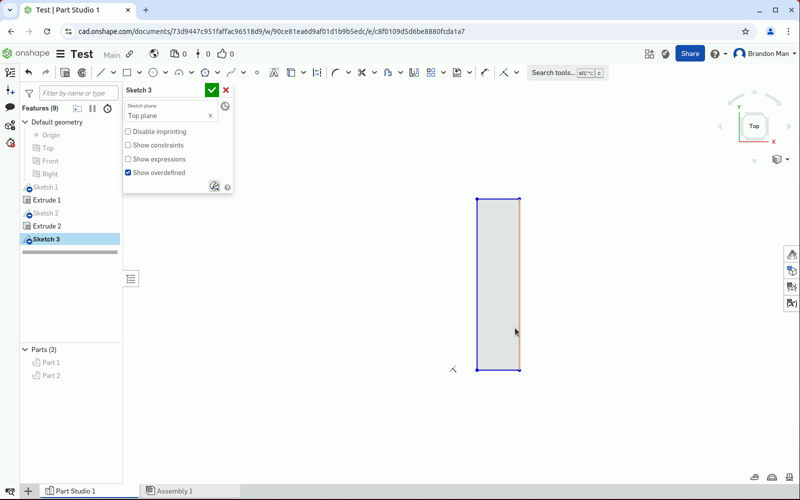
scroll(6)
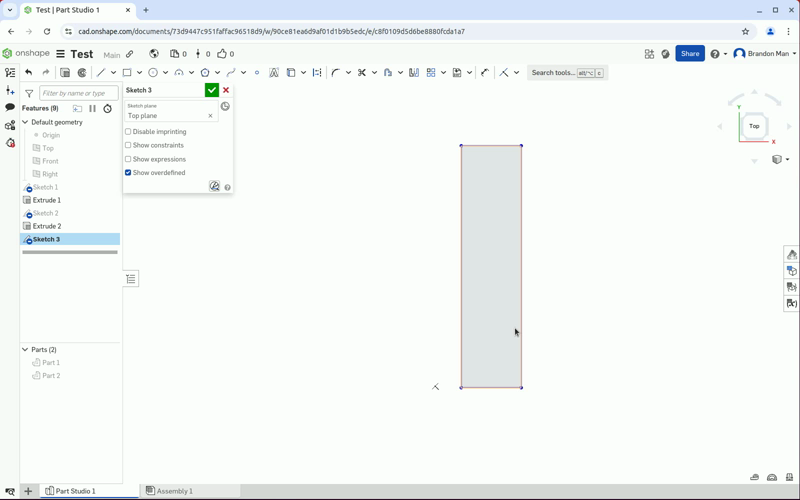
scroll(6)
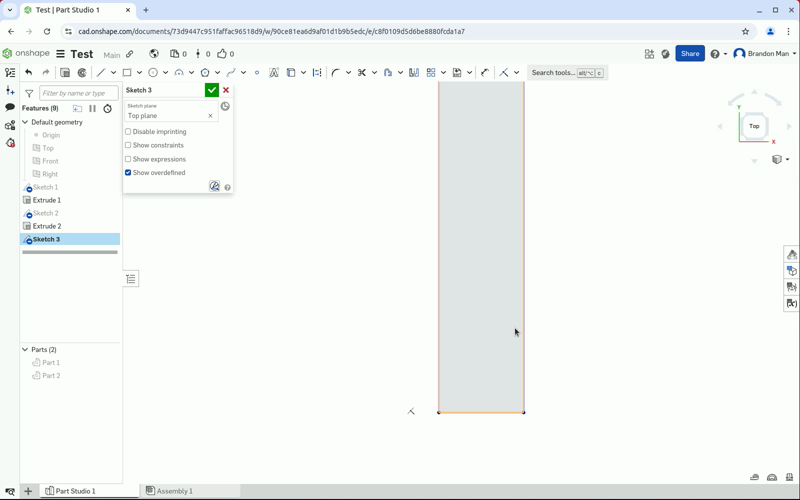
scroll(6)
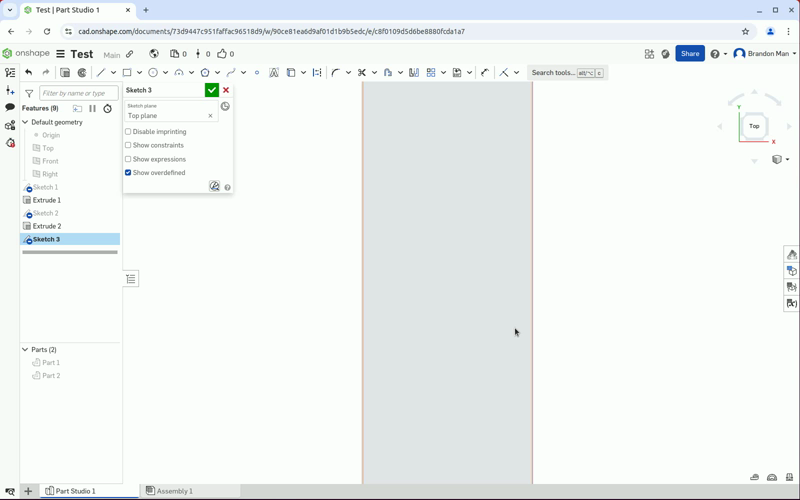
click(515, 327)
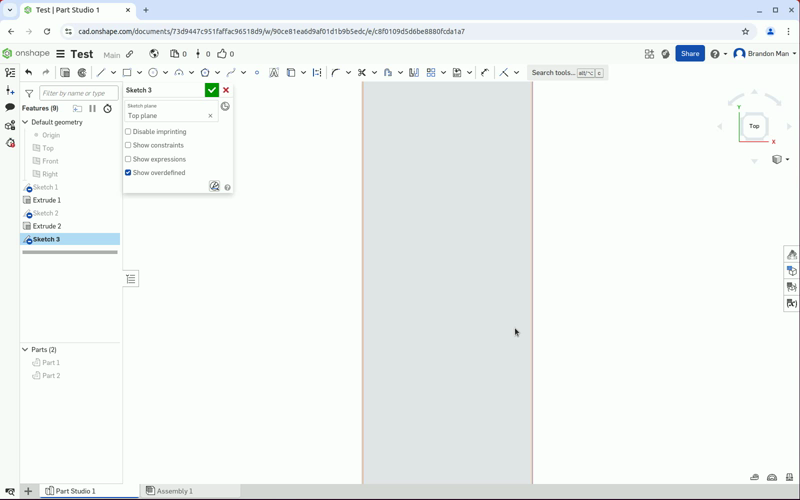
scroll(-6)
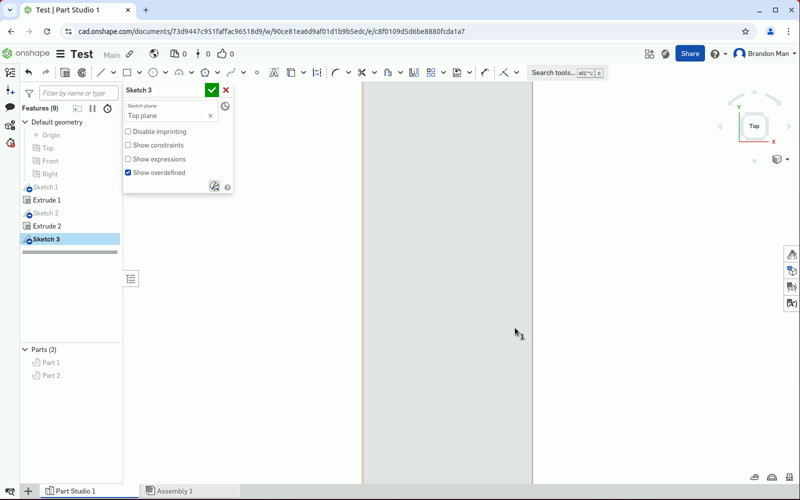
scroll(-6)
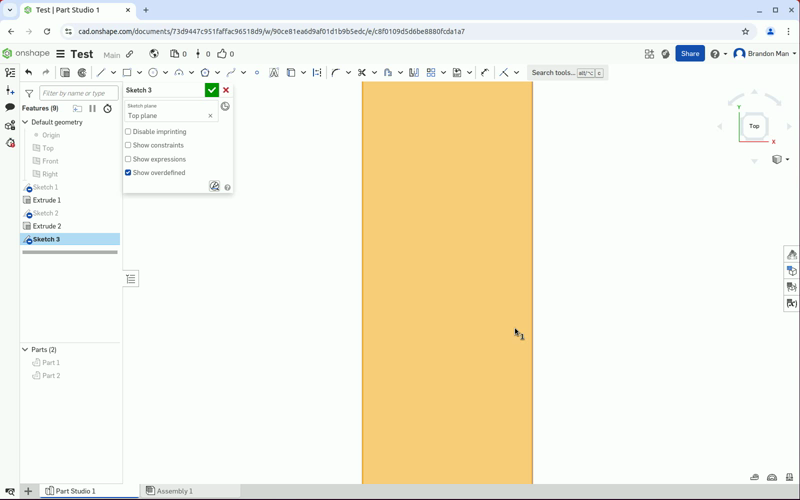
scroll(-6)
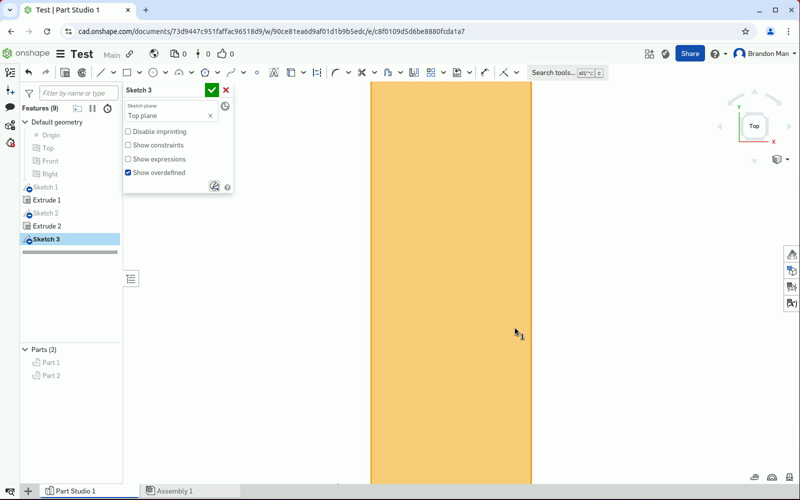
scroll(-6)
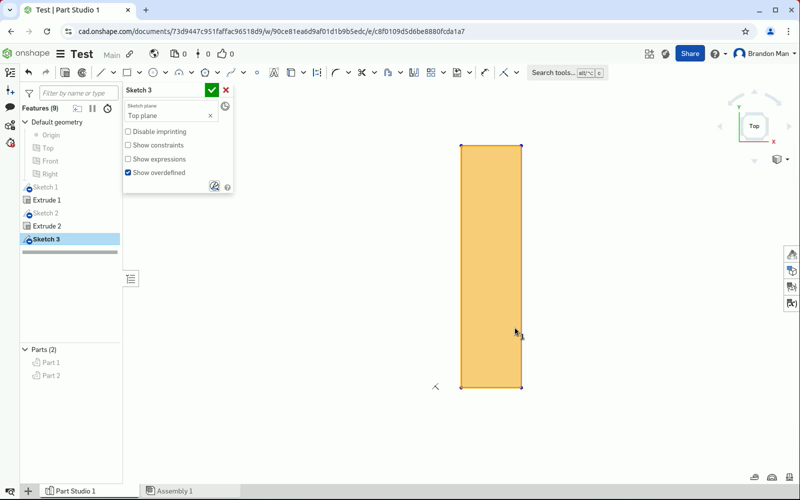
scroll(-6)
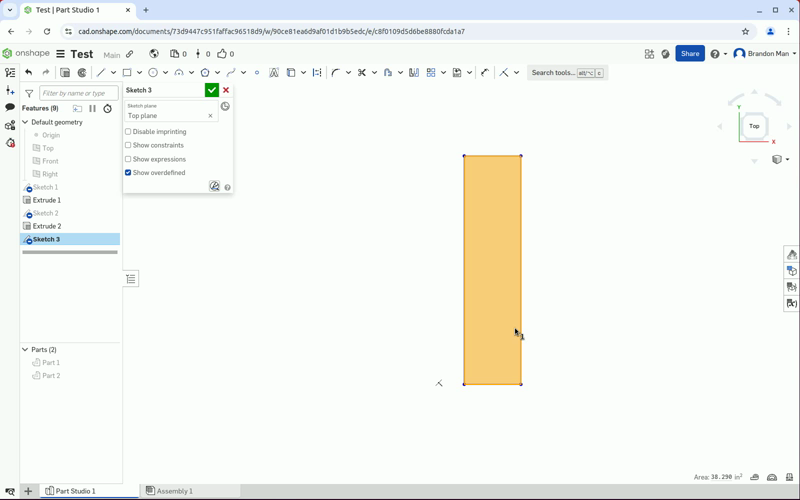
scroll(-6)
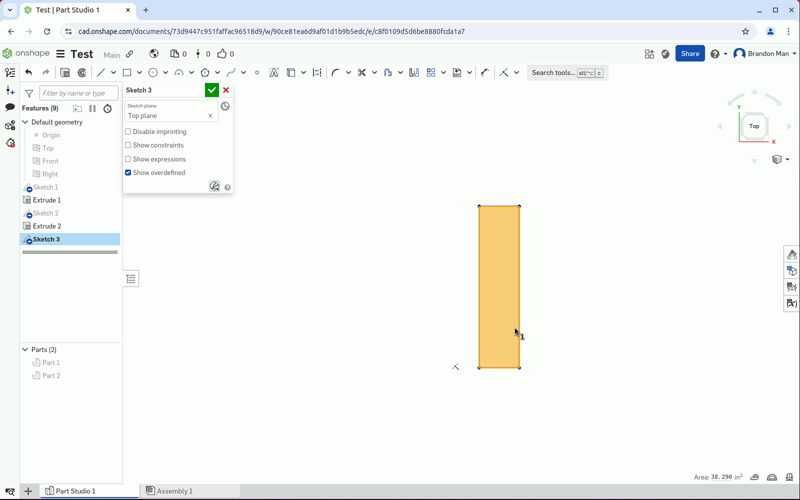
scroll(-6)
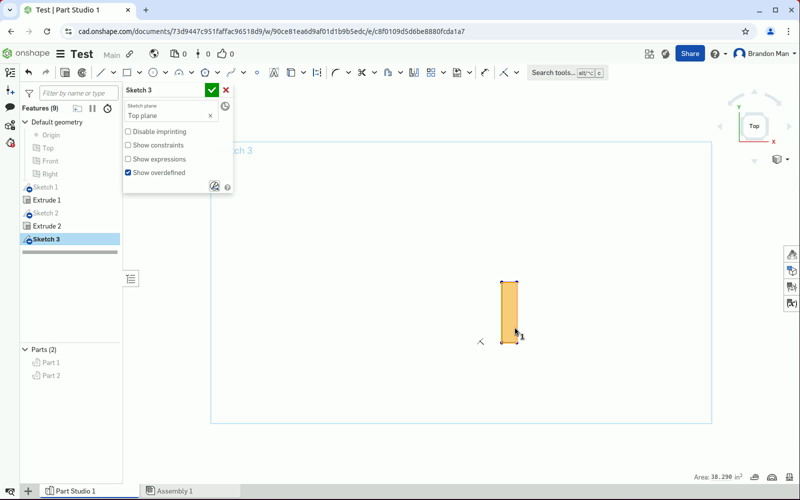
mouse_move(73, 352)
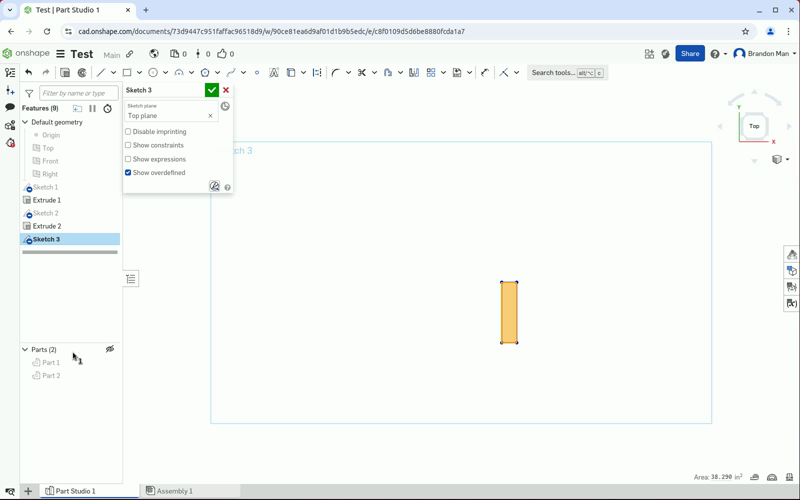
key(shift+y)
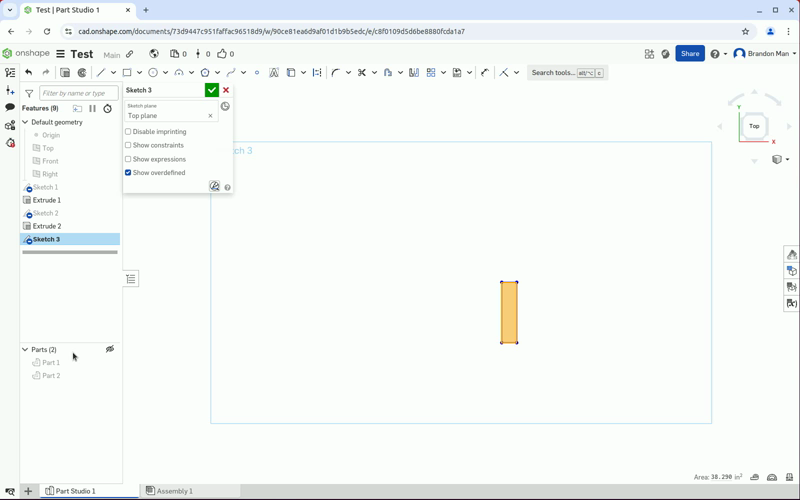
key(shift+e)
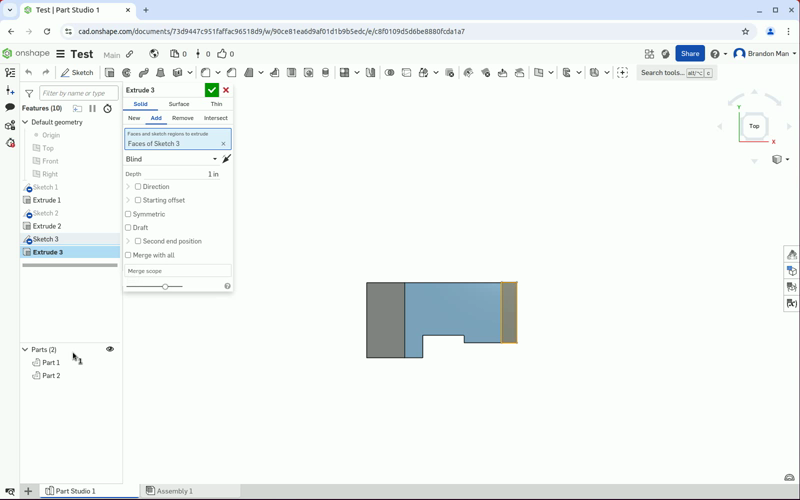
mouse_move(143, 106)
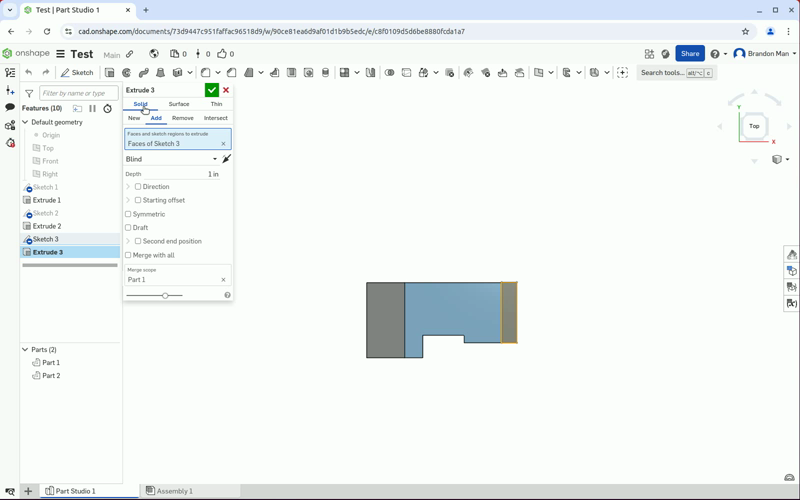
click(143, 106)
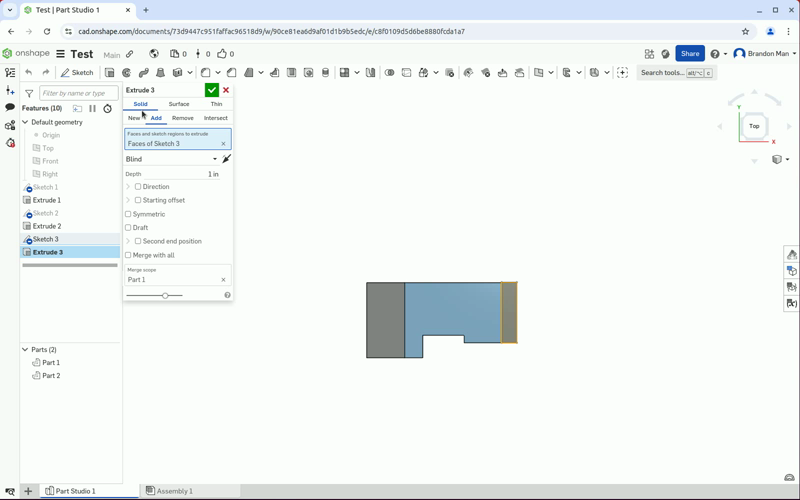
mouse_move(137, 120)
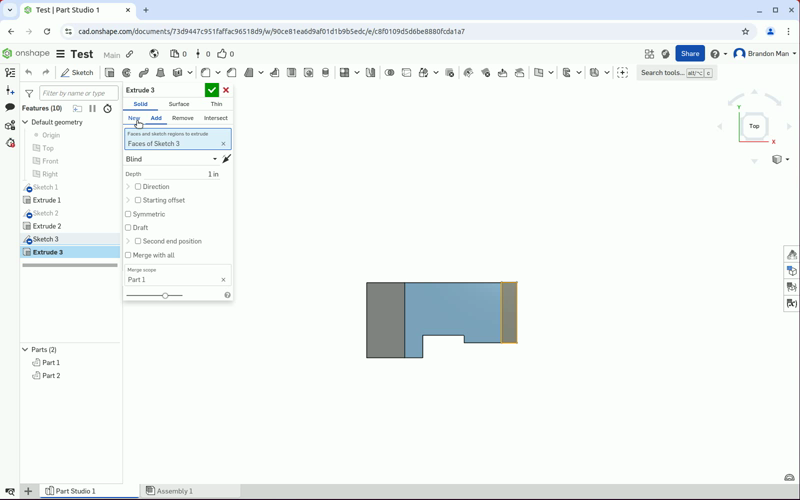
click(137, 120)
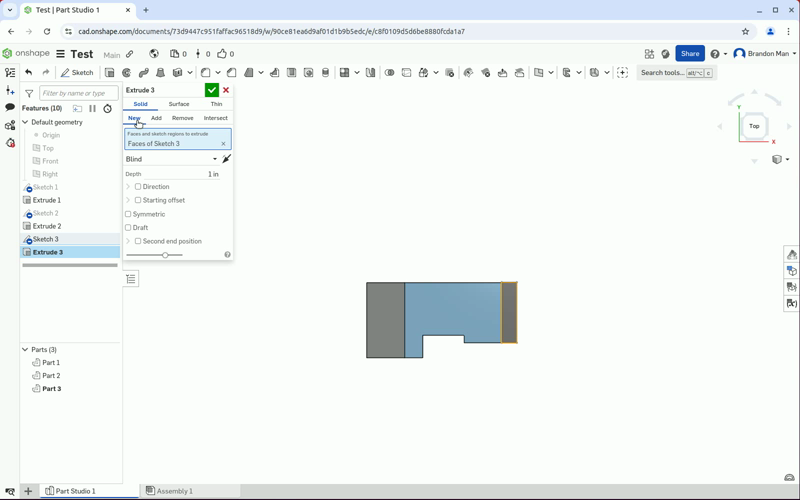
key(tab, 4)
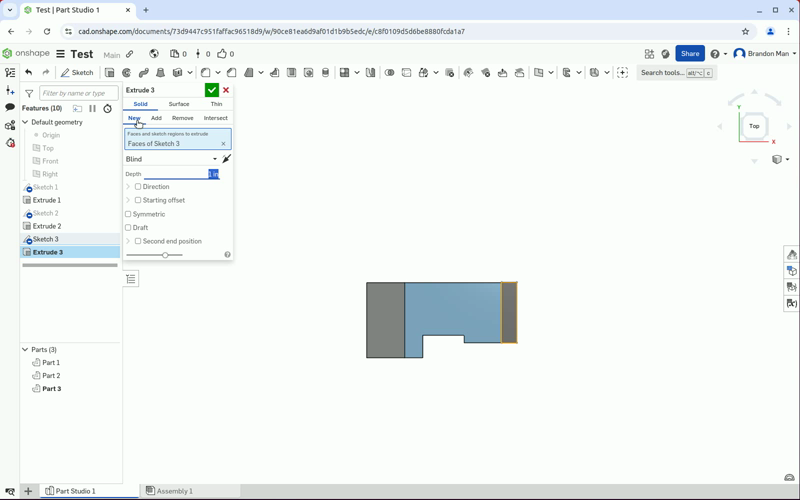
text(23.108)
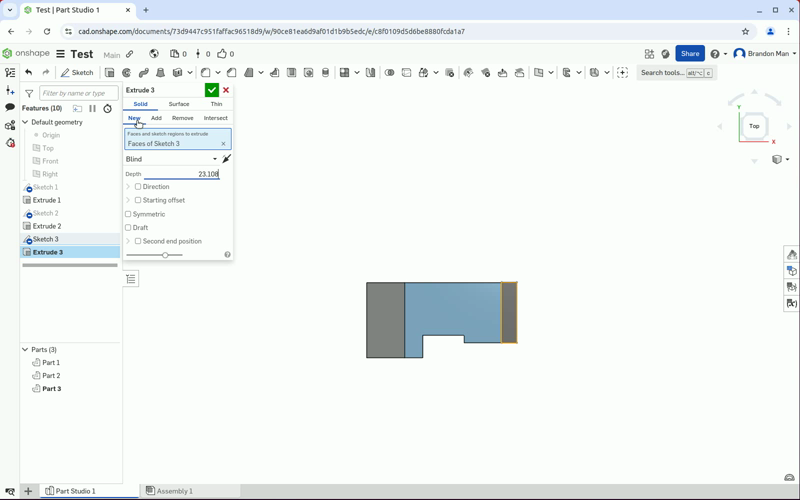
key(enter)
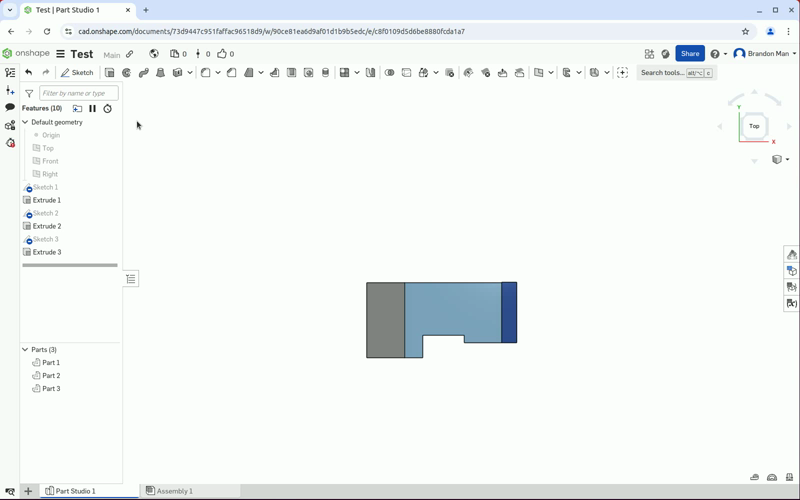
key(shift+h)
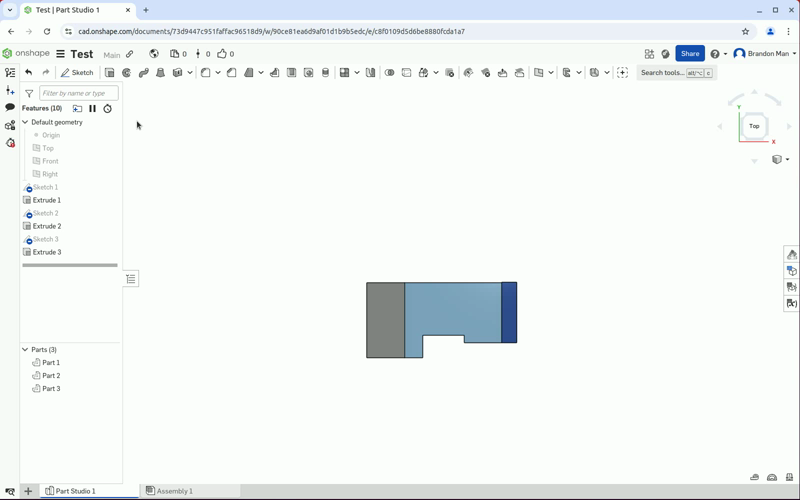
key(shift+h)
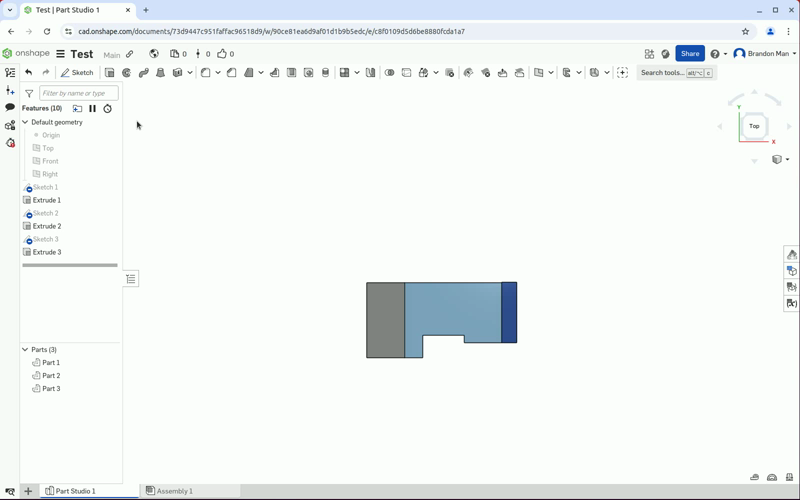
mouse_move(73, 189)
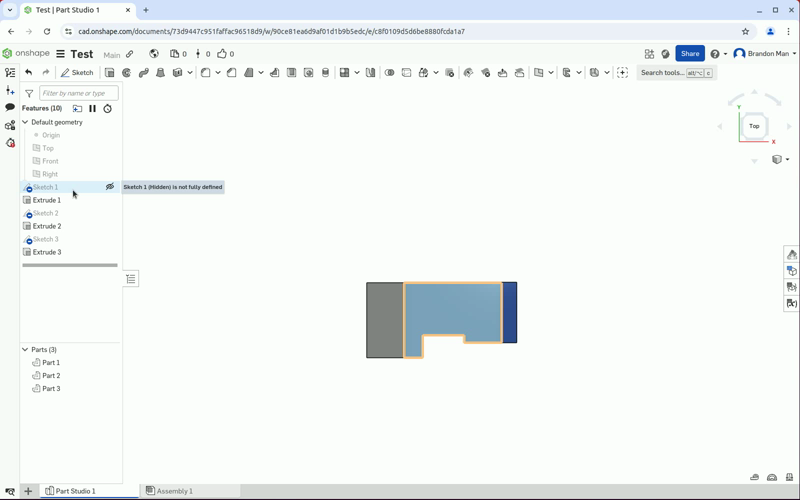
click(73, 189)
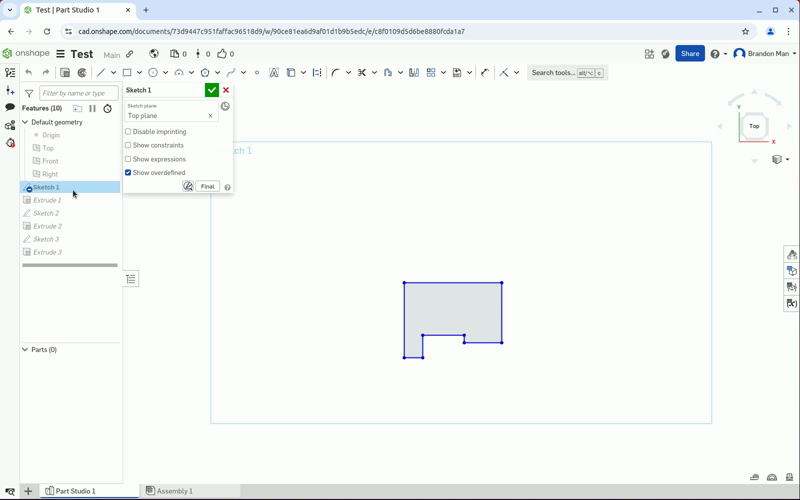
mouse_move(229, 92)
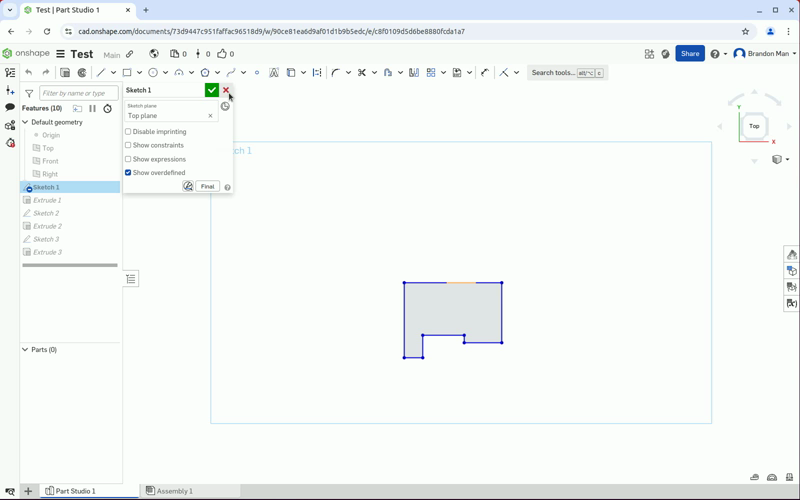
click(229, 92)
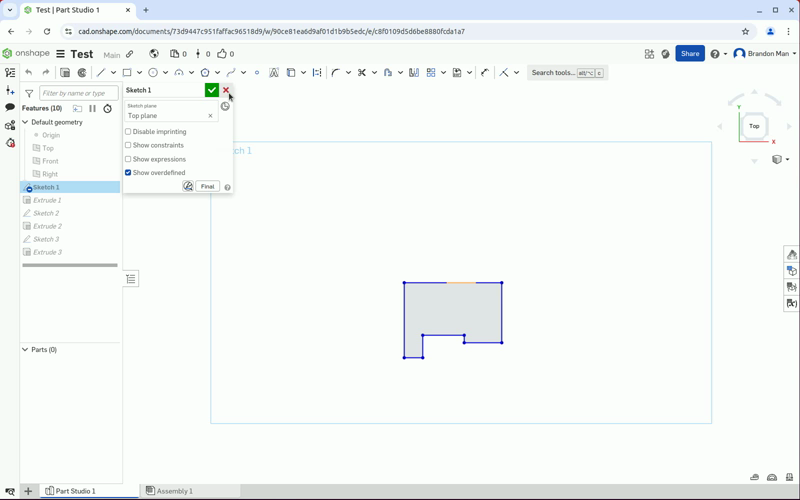
key(shift+s)
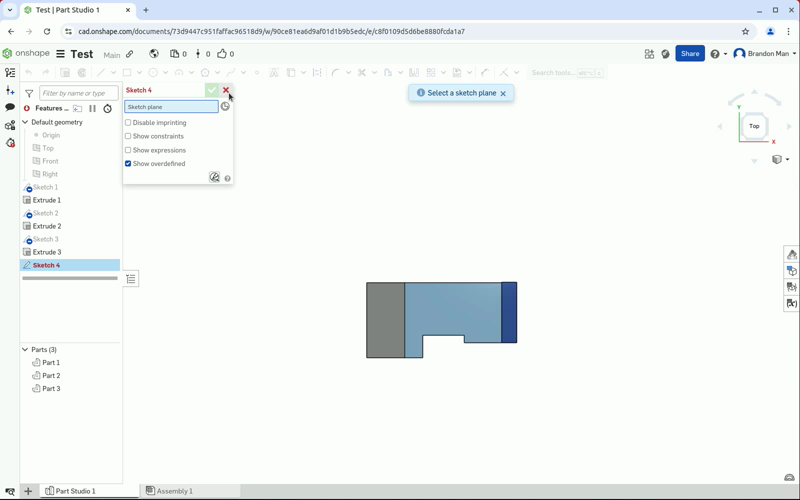
mouse_move(73, 150)
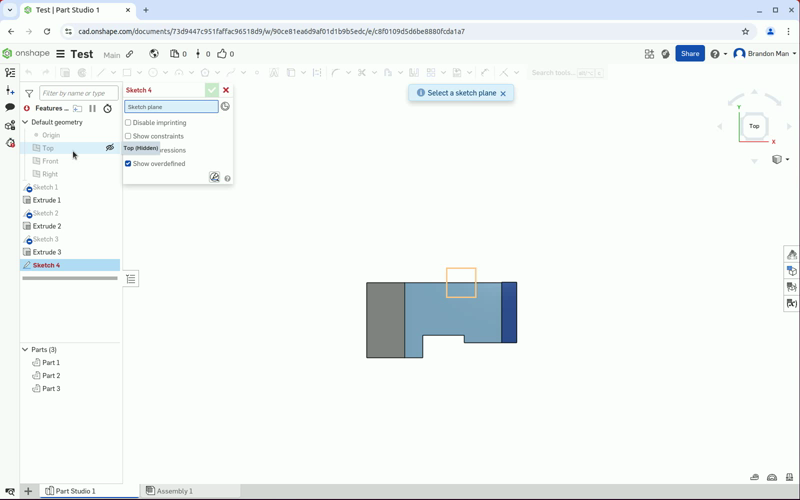
click(73, 150)
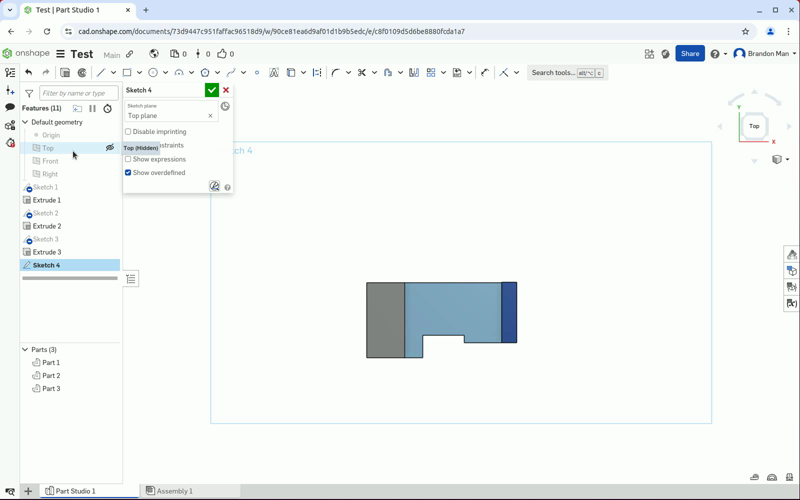
mouse_move(73, 352)
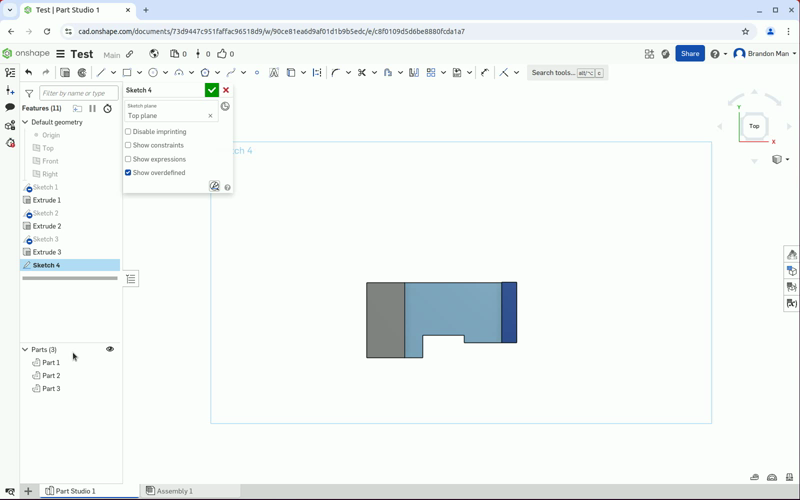
key(y)
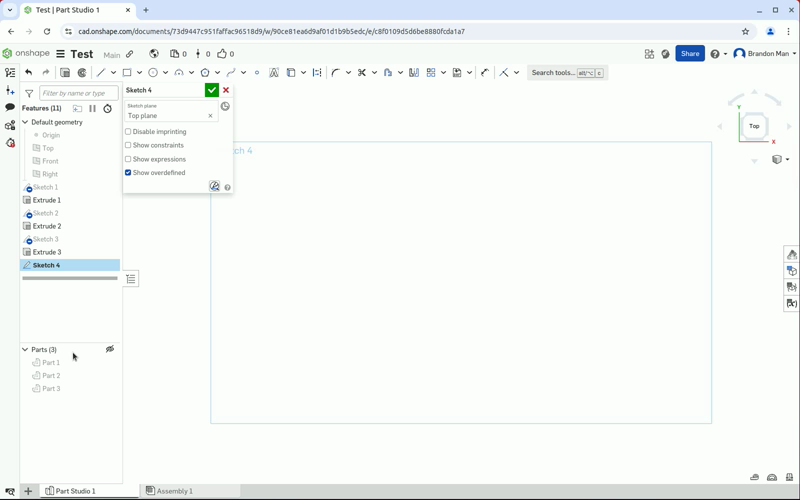
key(l)
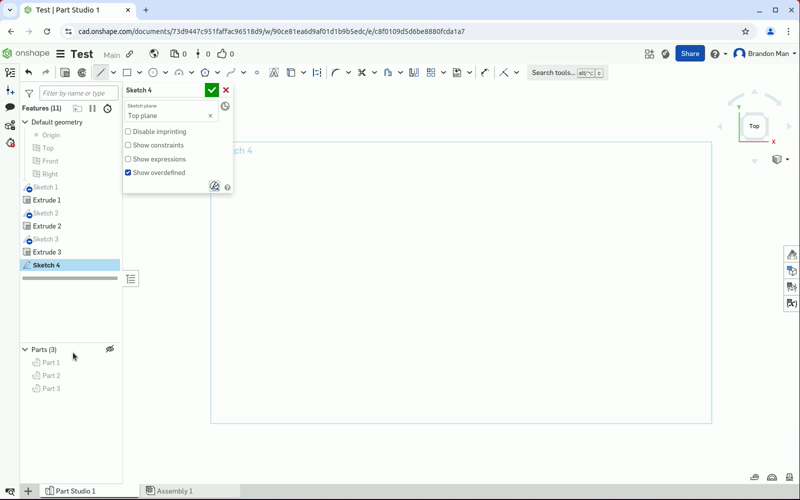
key_down(shift)
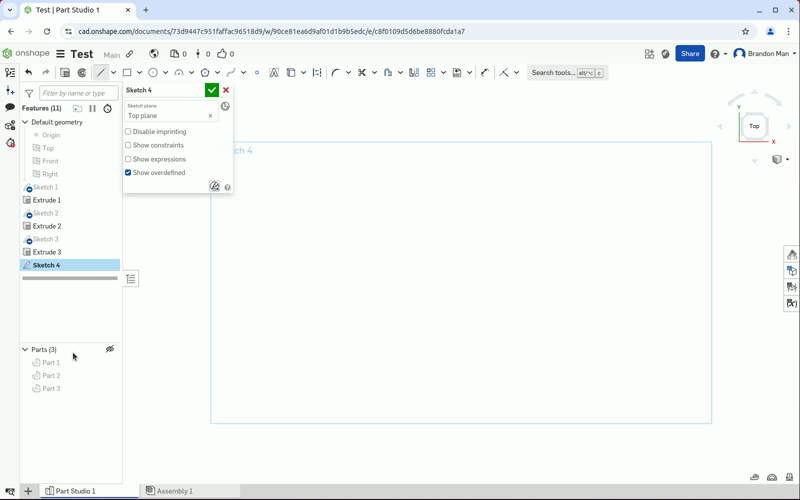
mouse_move(516, 388)
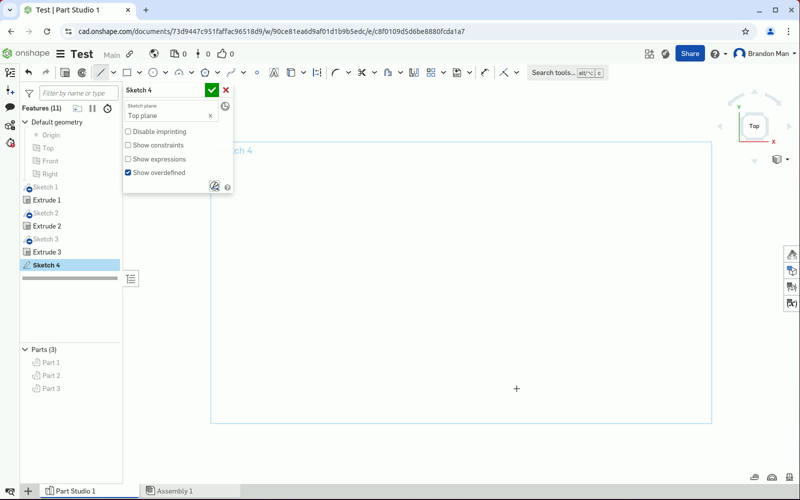
click(516, 388)
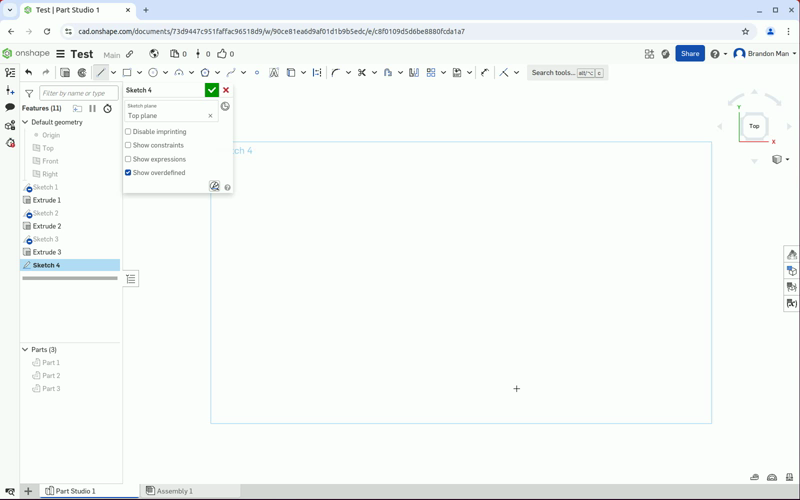
key_up(shift)
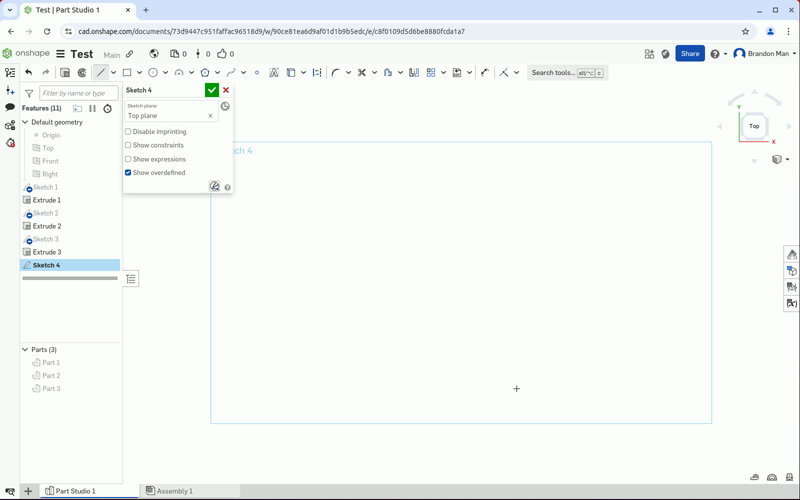
key_down(shift)
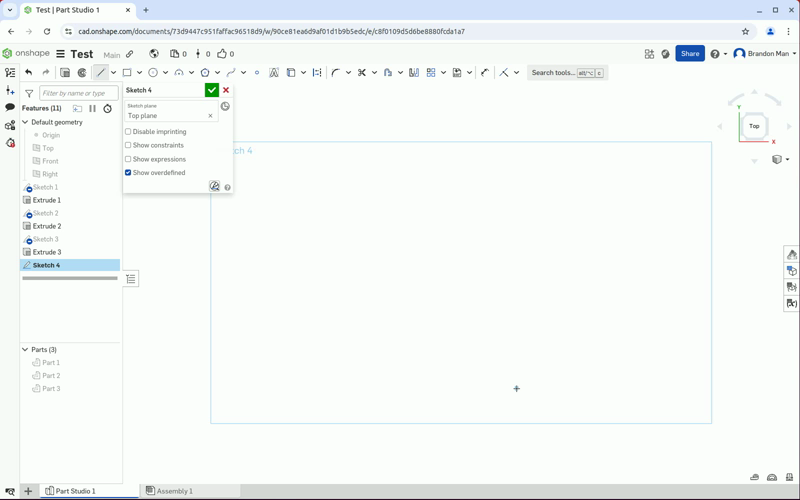
mouse_move(546, 388)
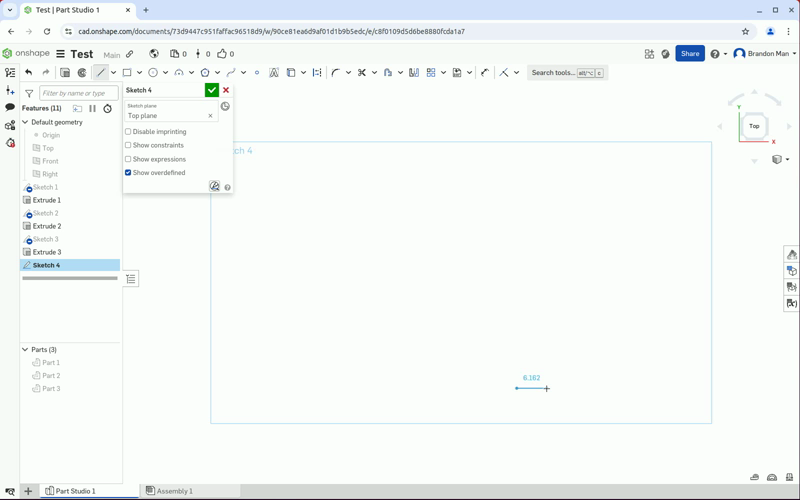
mouse_move(546, 388)
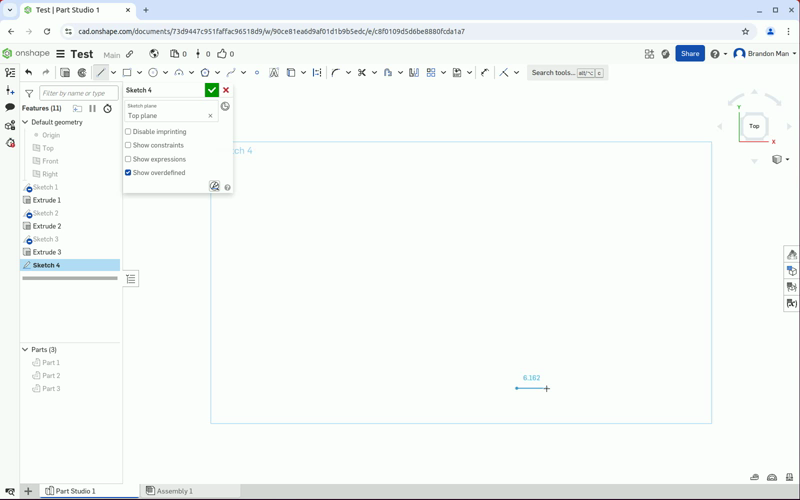
click(546, 388)
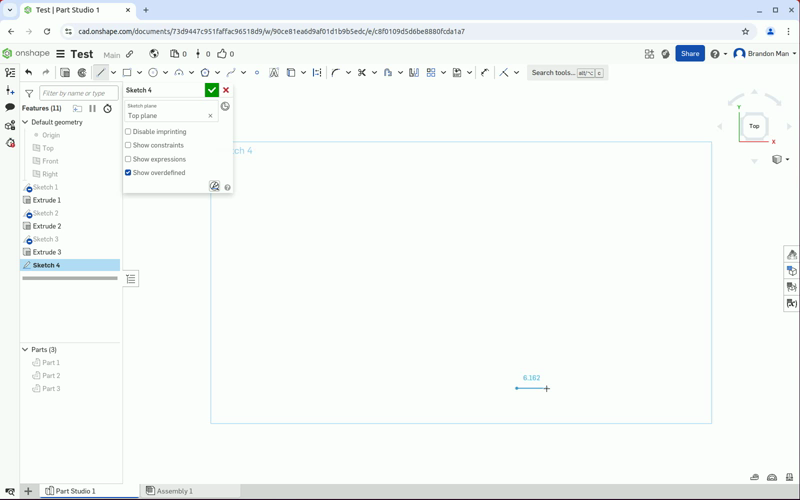
key_up(shift)
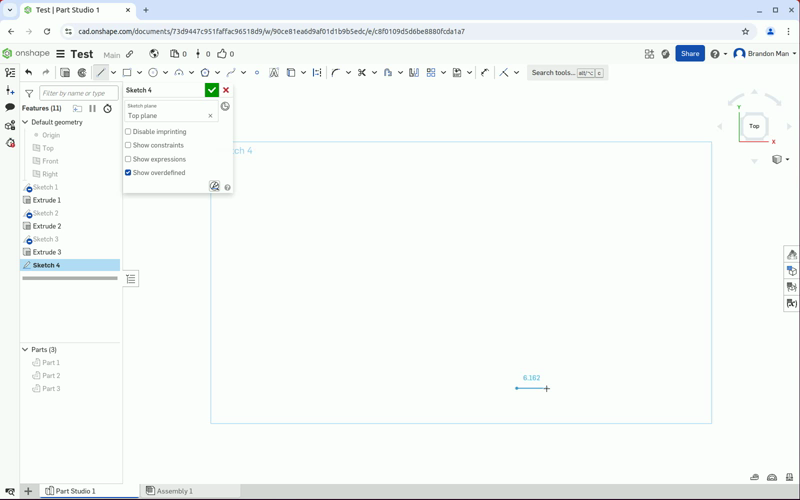
key_down(shift)
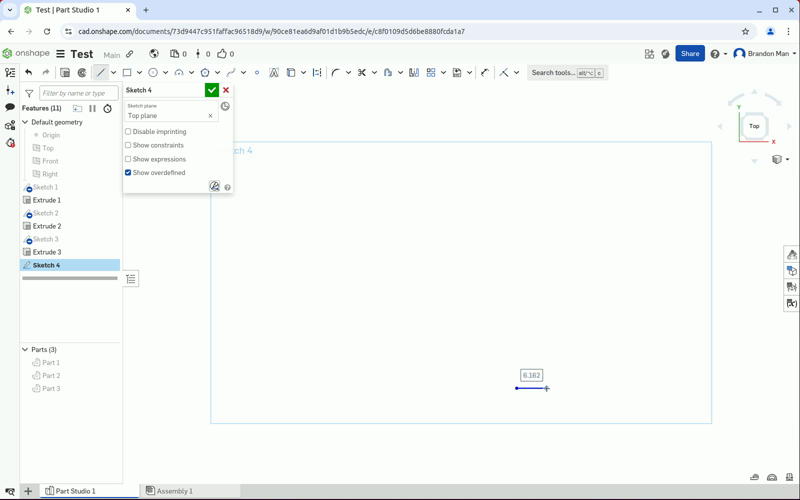
mouse_move(546, 282)
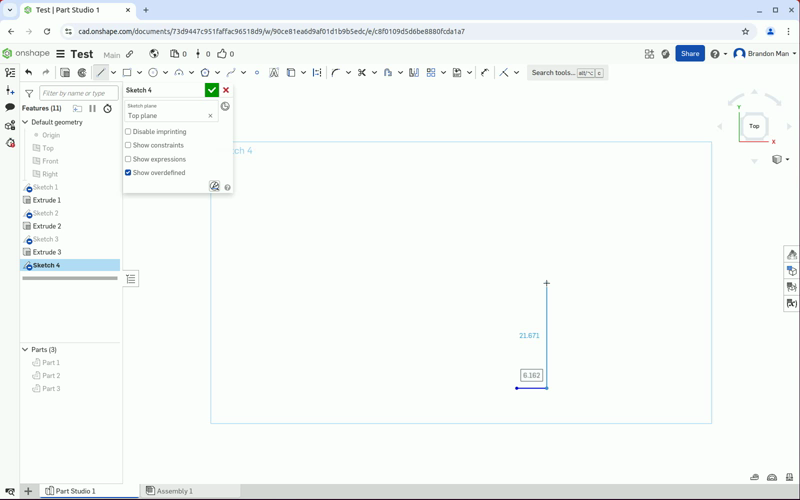
click(546, 282)
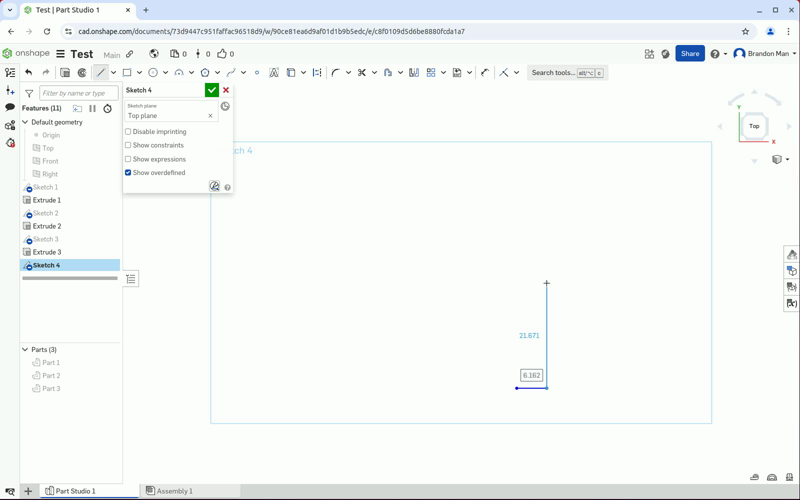
key_up(shift)
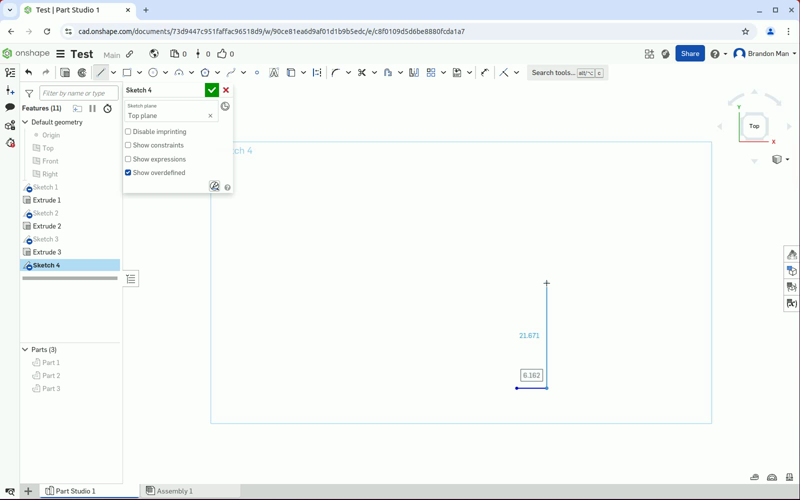
key_down(shift)
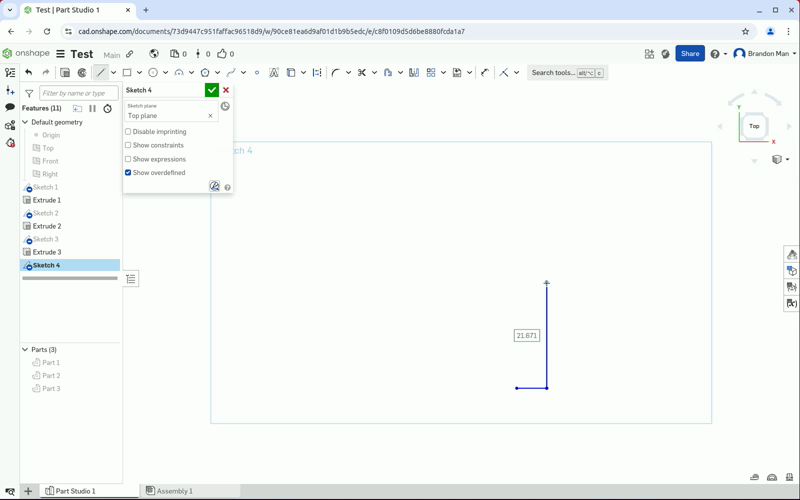
mouse_move(576, 282)
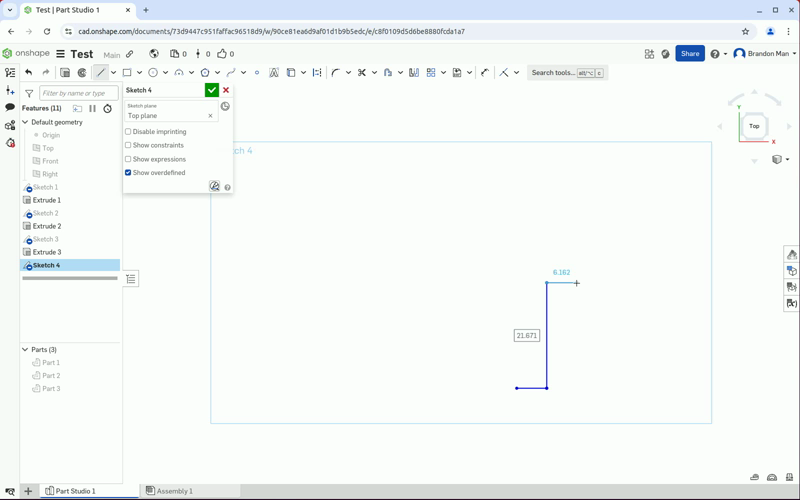
mouse_move(516, 282)
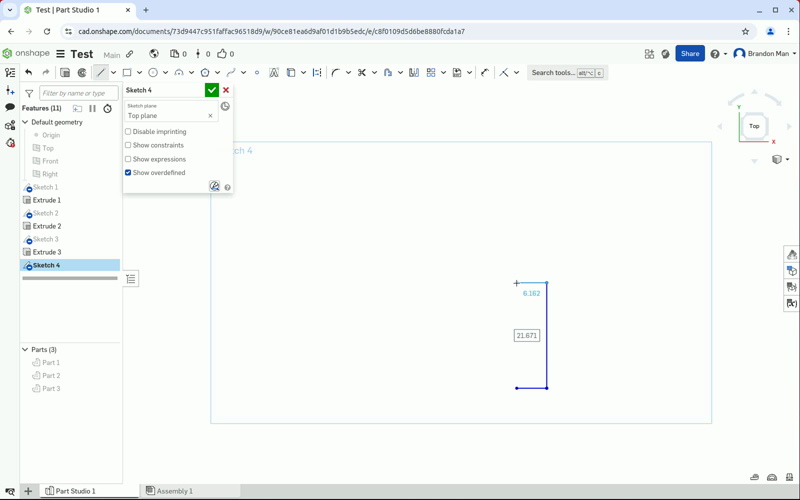
click(516, 282)
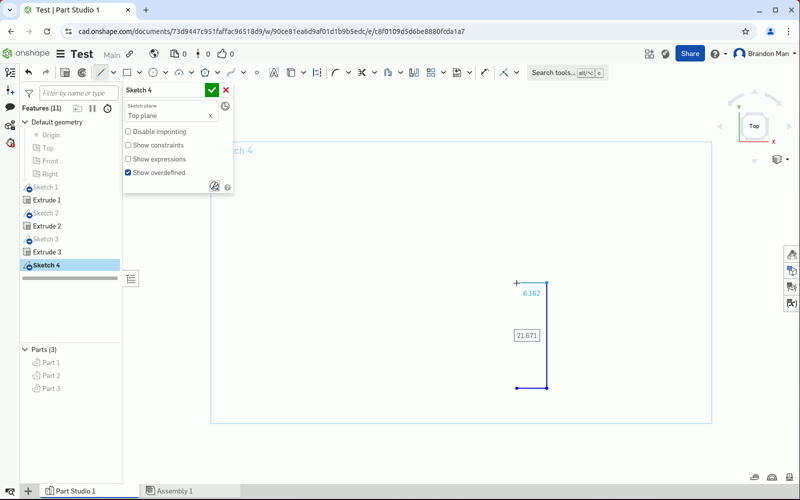
key_up(shift)
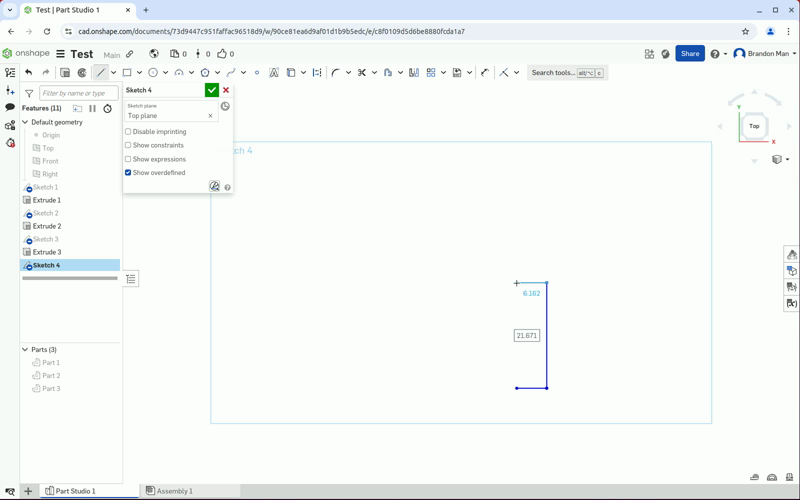
key_down(shift)
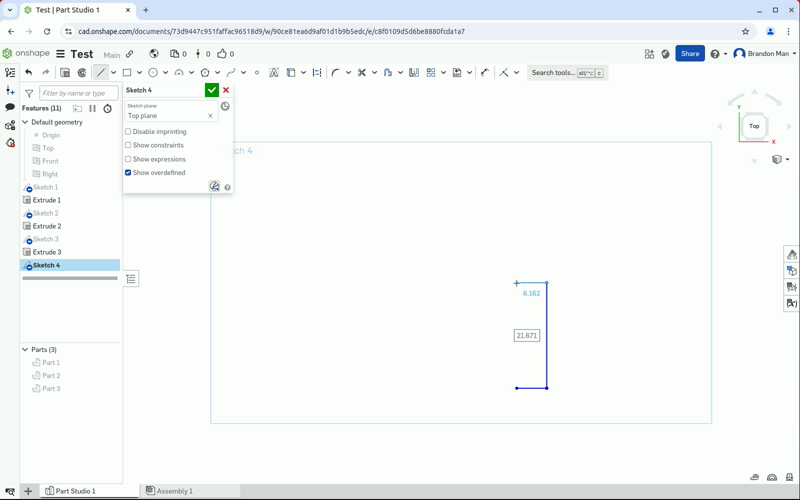
mouse_move(516, 342)
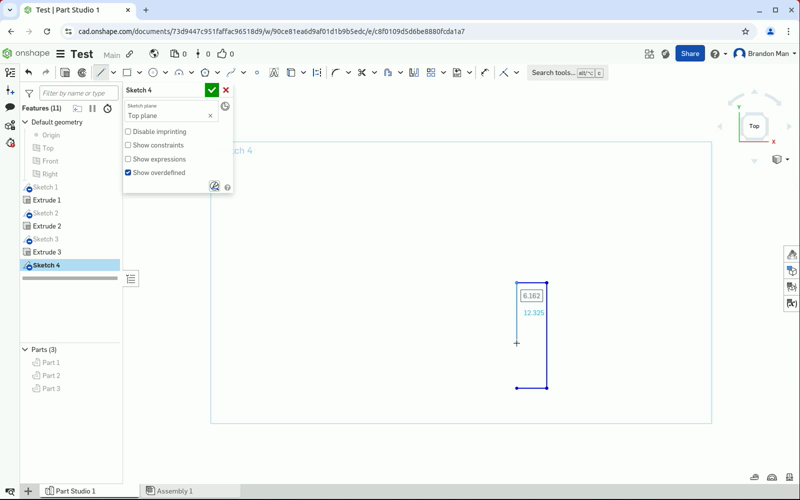
click(516, 342)
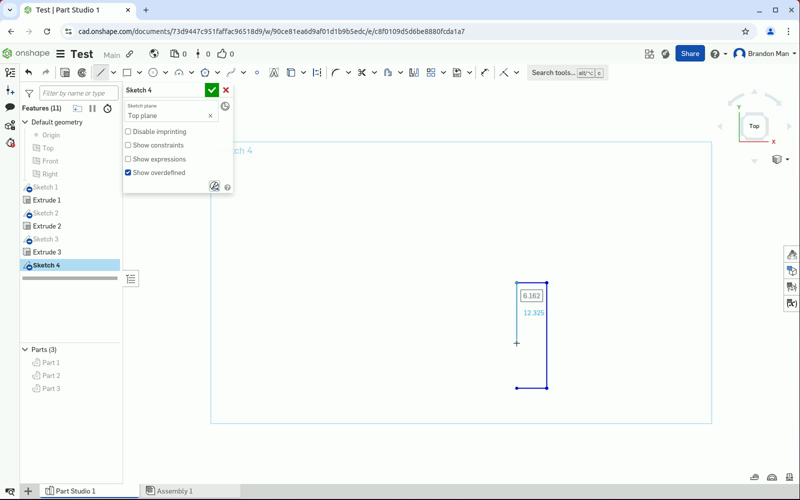
key_up(shift)
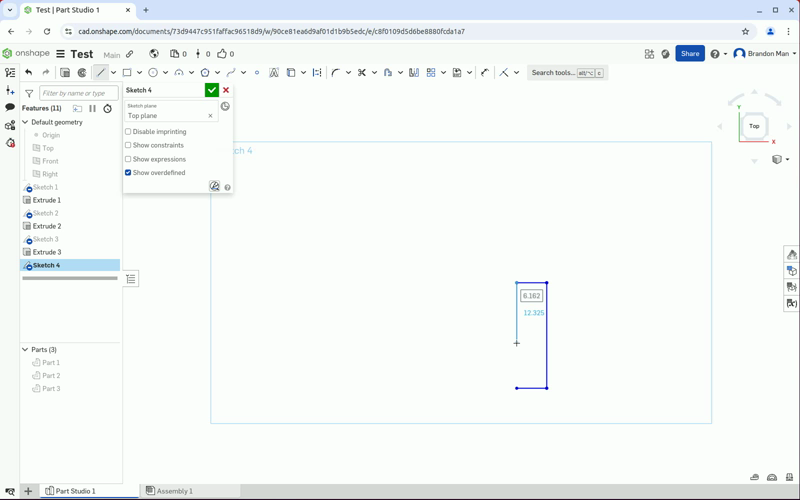
mouse_move(546, 342)
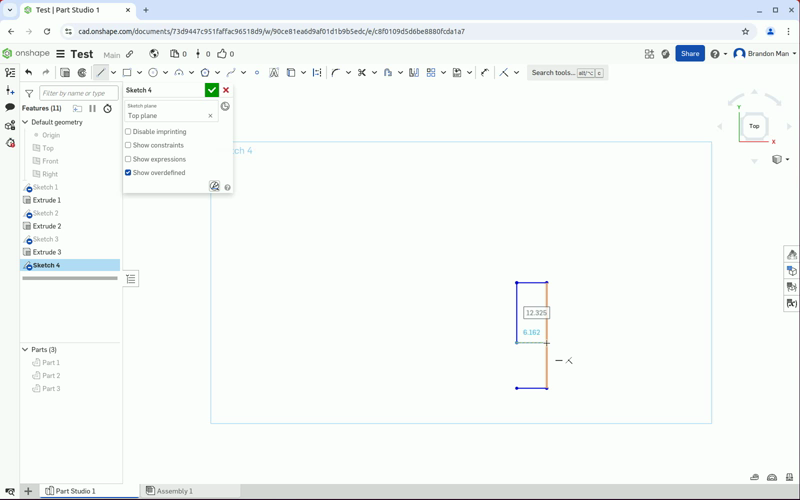
key_down(shift)
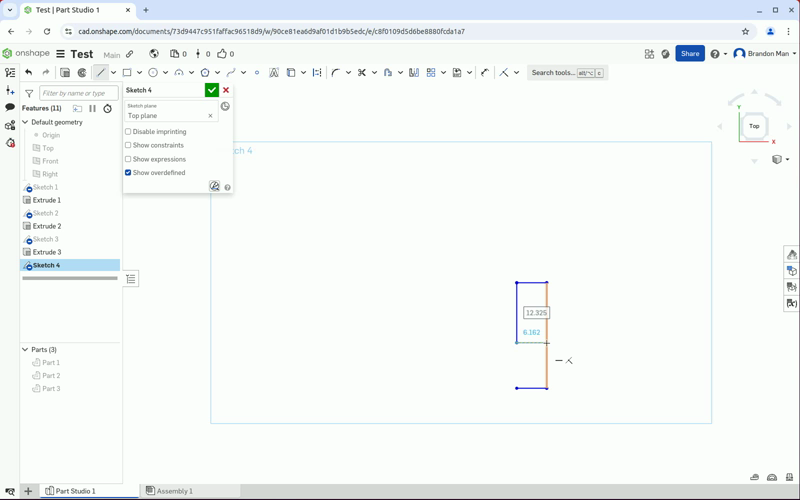
mouse_move(516, 388)
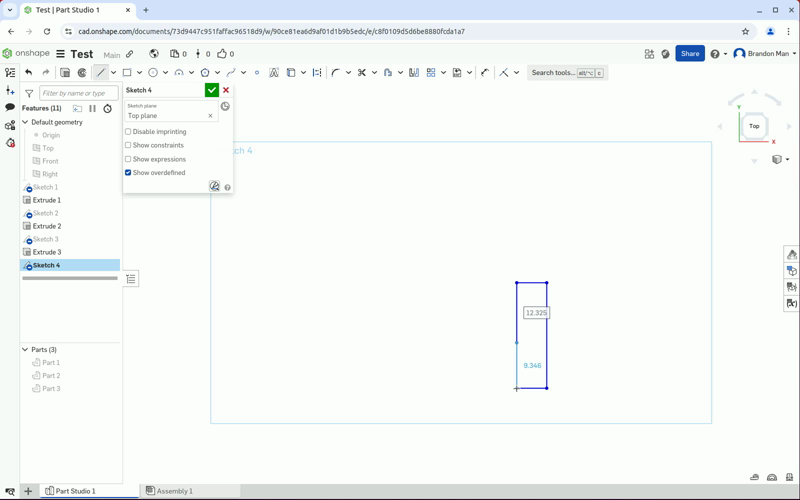
key_up(shift)
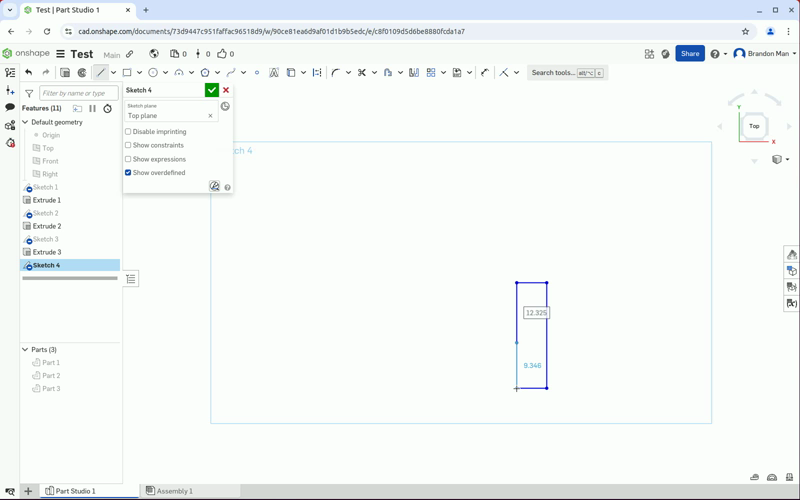
click(516, 388)
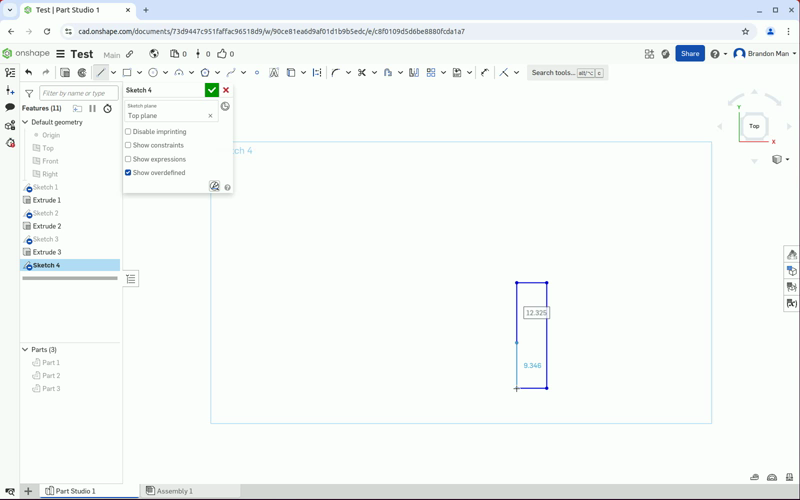
key(esc)
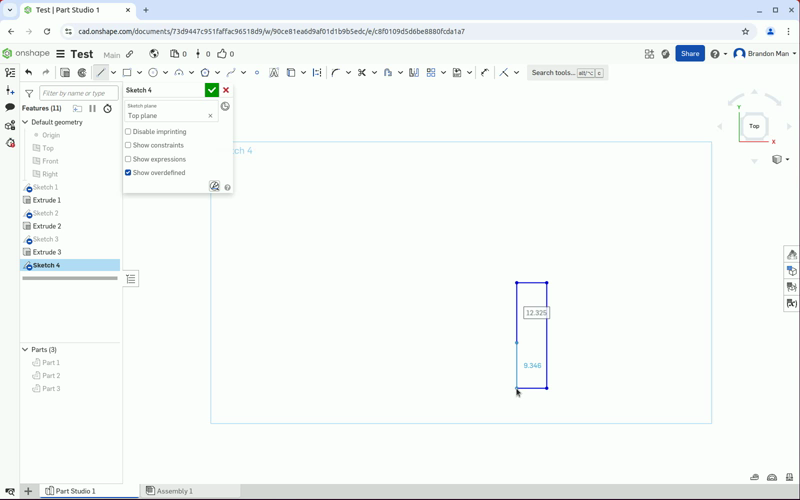
mouse_move(533, 361)
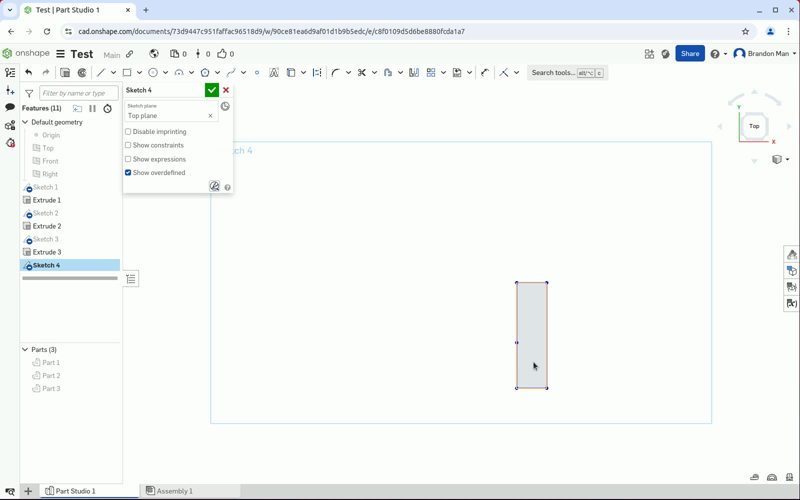
click(533, 361)
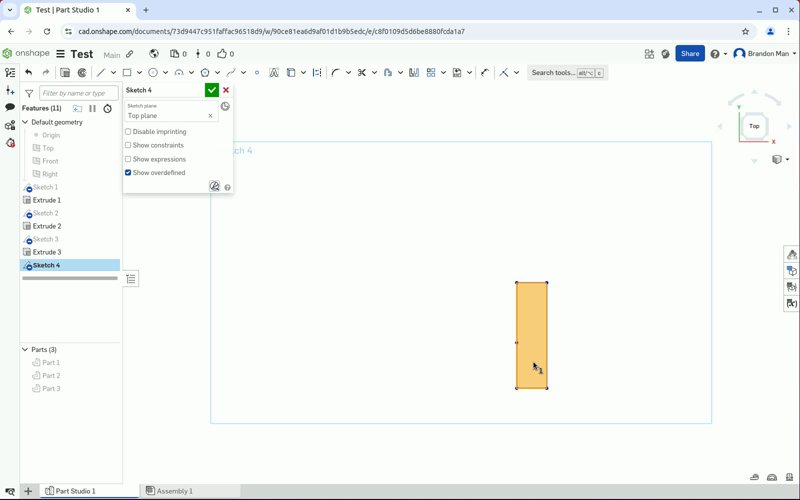
mouse_move(73, 352)
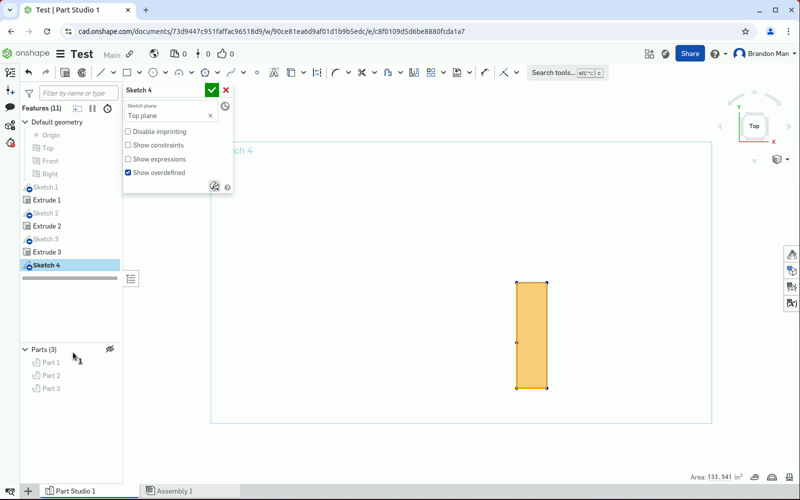
key(shift+y)
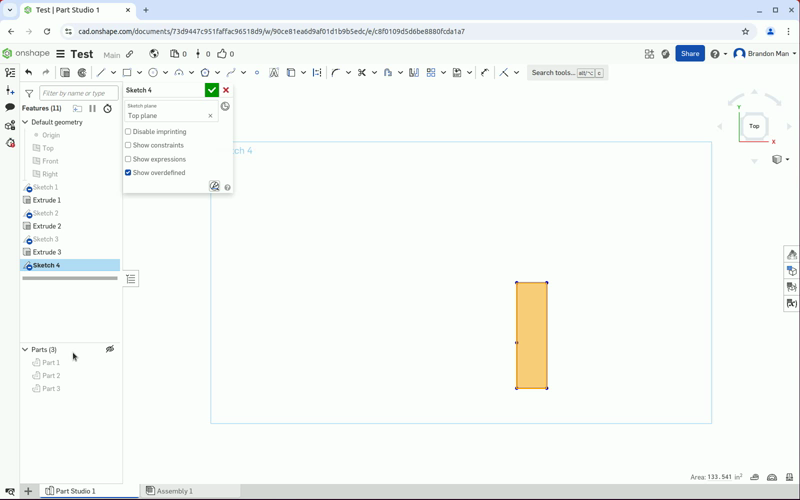
key(shift+e)
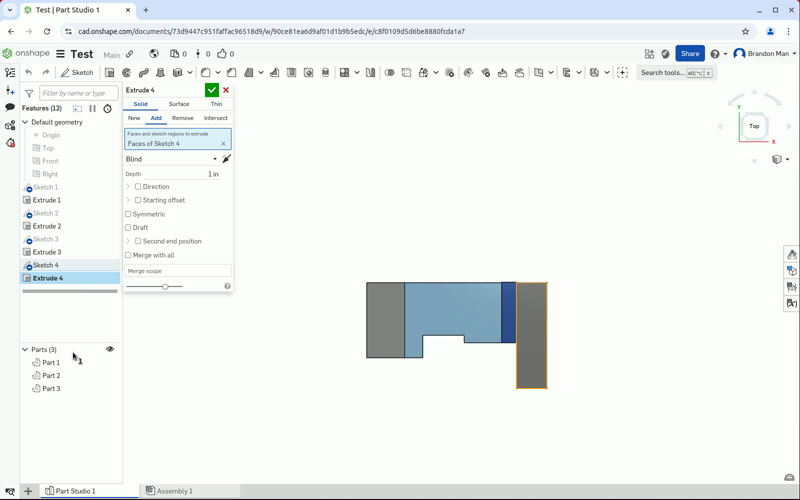
mouse_move(143, 106)
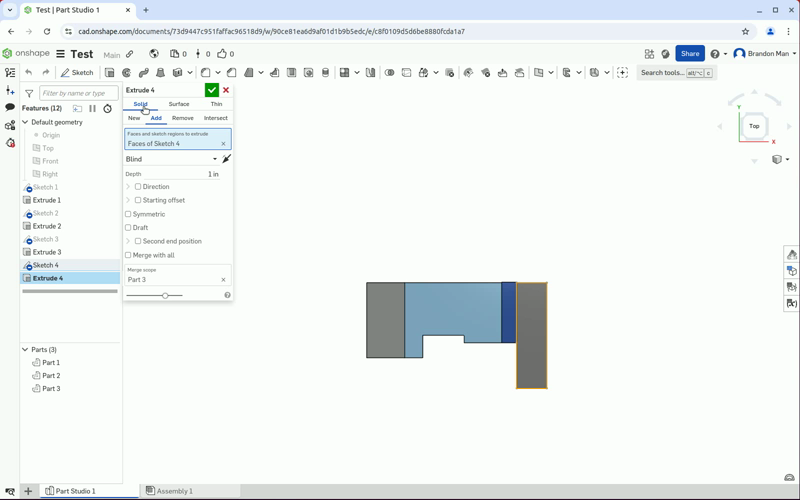
click(143, 106)
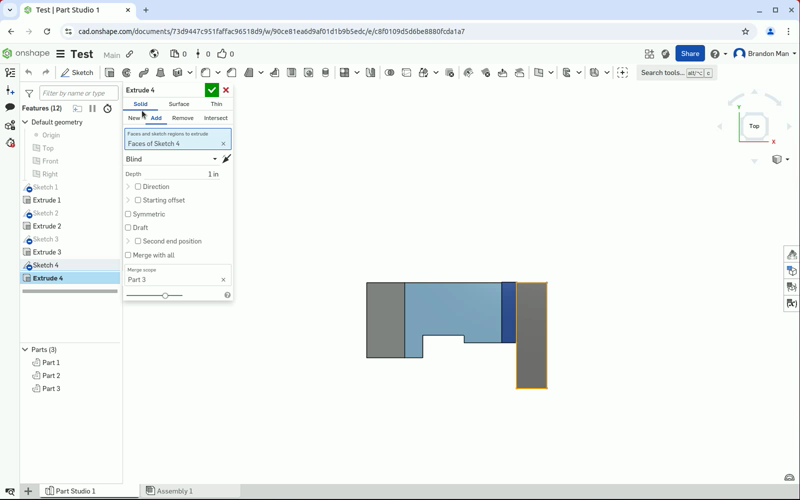
mouse_move(137, 120)
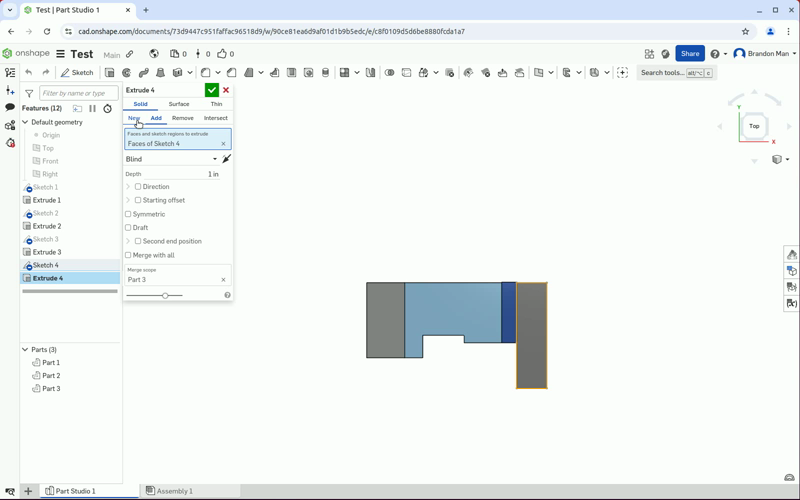
click(137, 120)
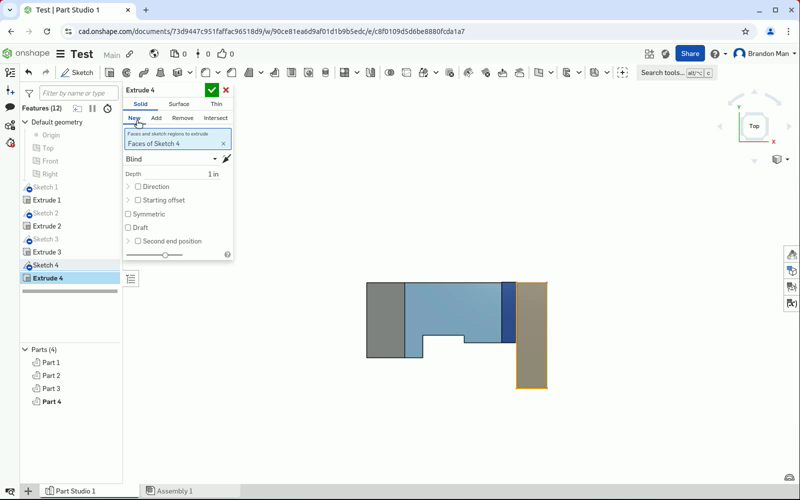
key(tab, 4)
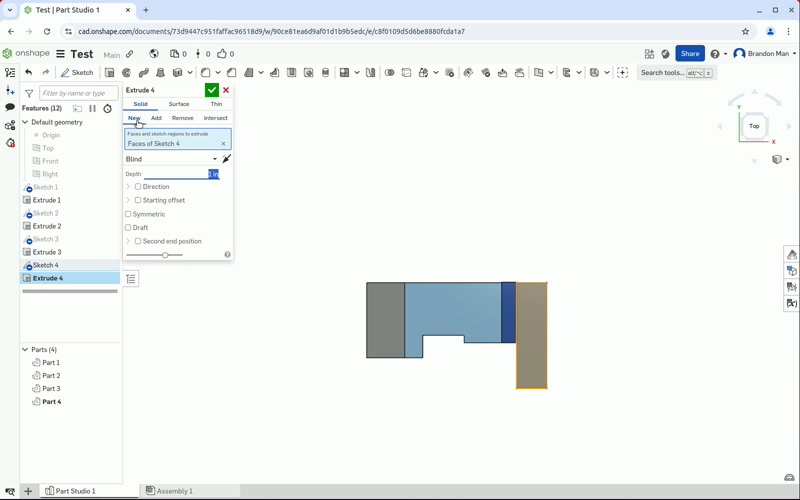
text(23.108)
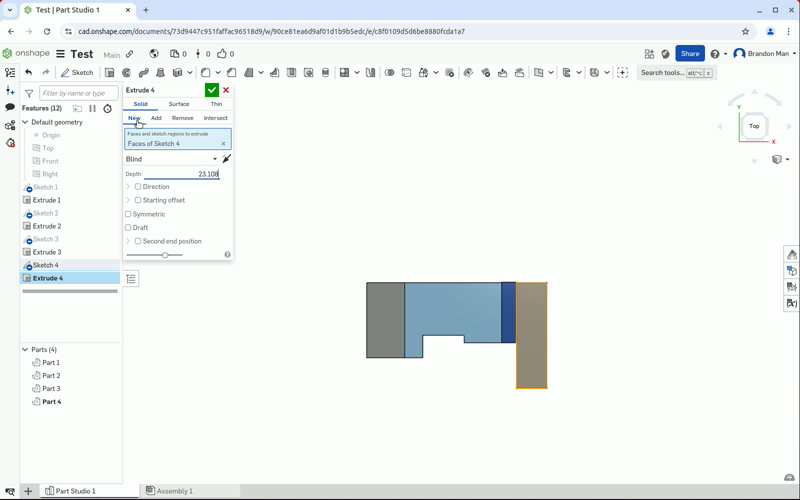
key(enter)
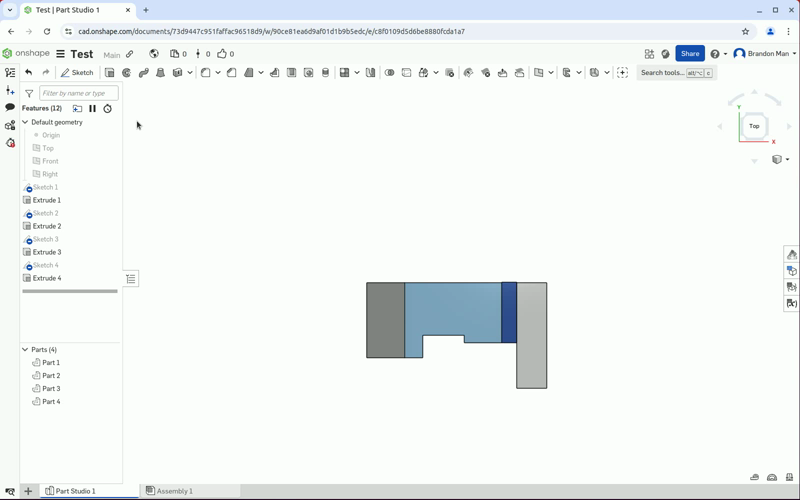
key(shift+h)
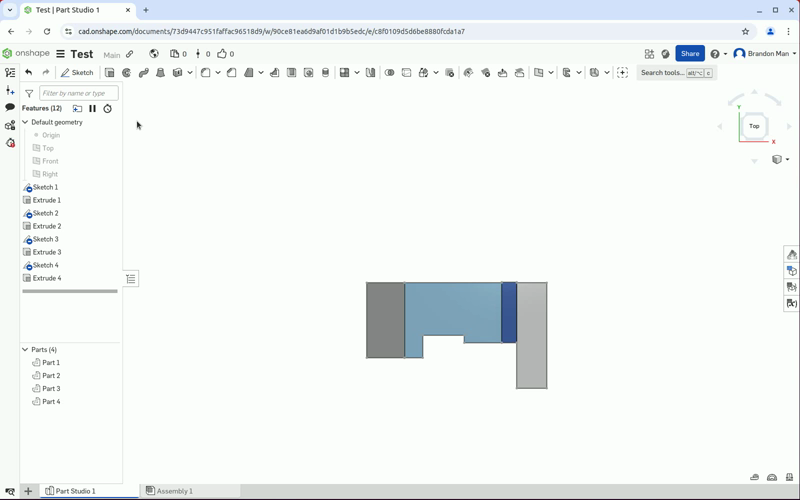
key(shift+h)
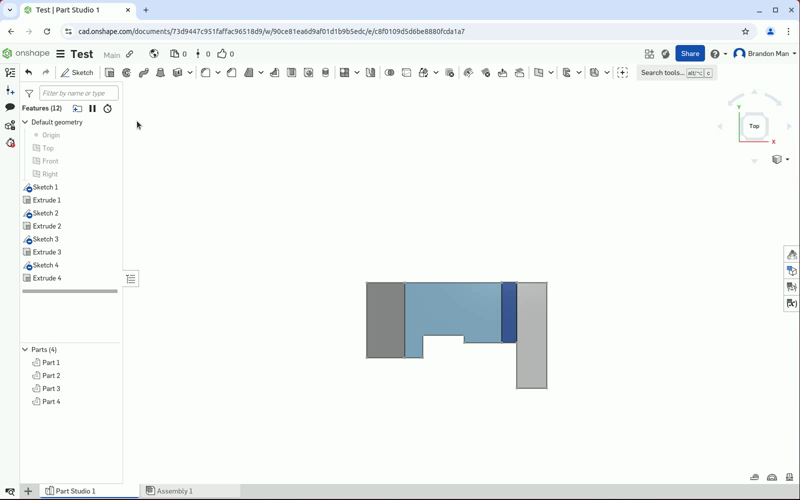
key(shift+7)
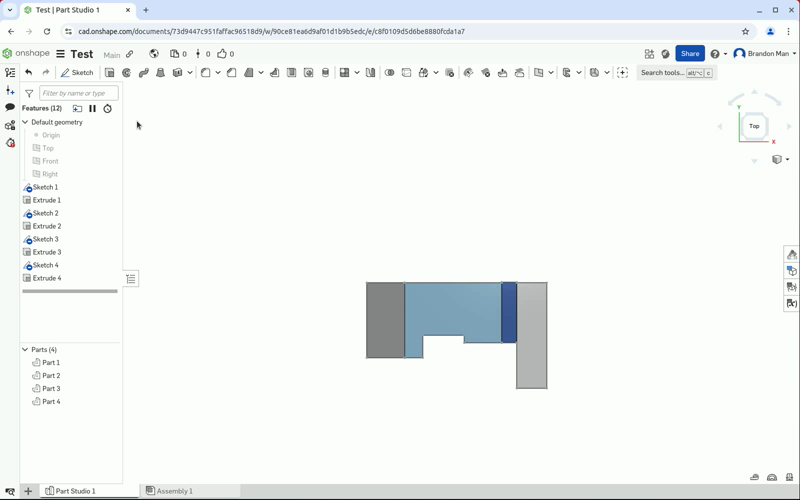
key(up, 3)
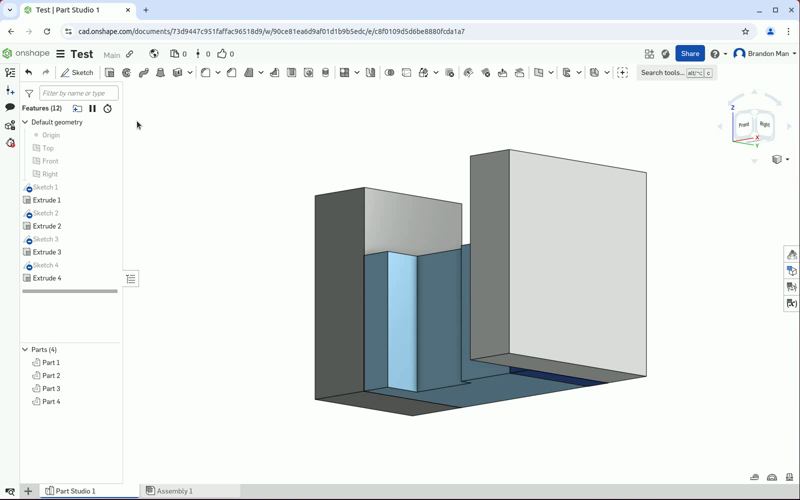
key(left, 3)
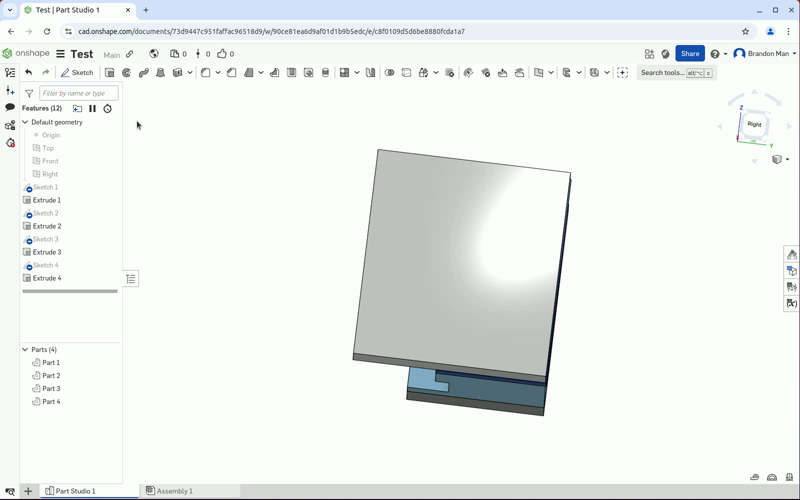
key(right, 3)
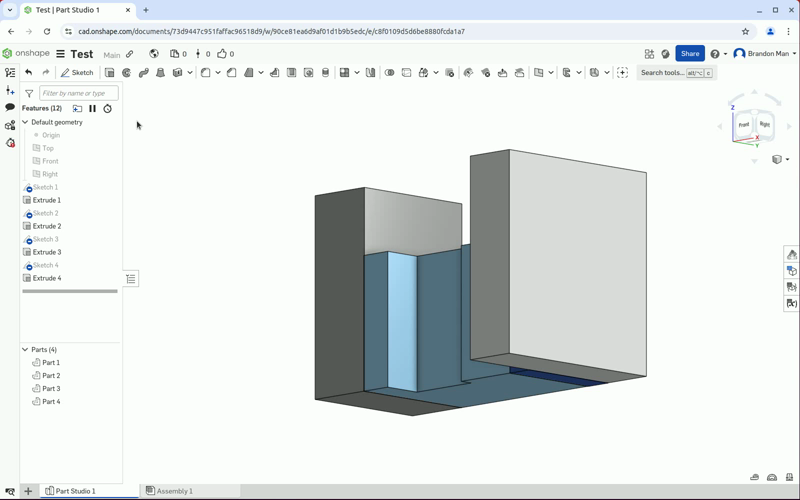
key(down, 3)
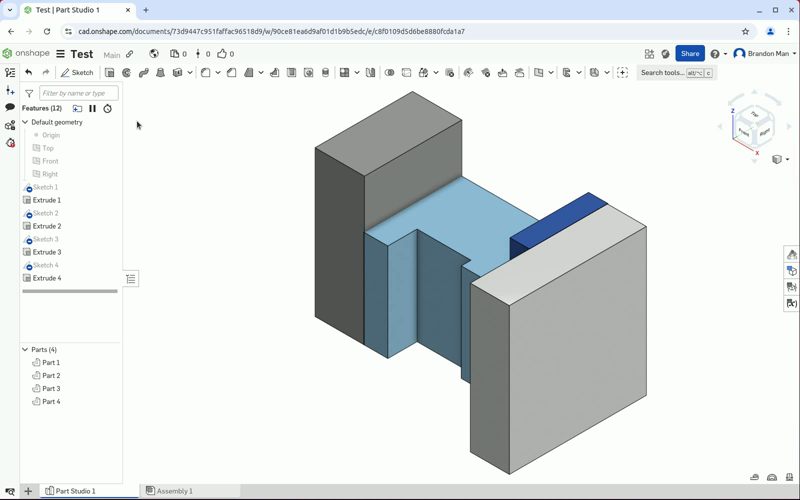
mouse_move(73, 189)
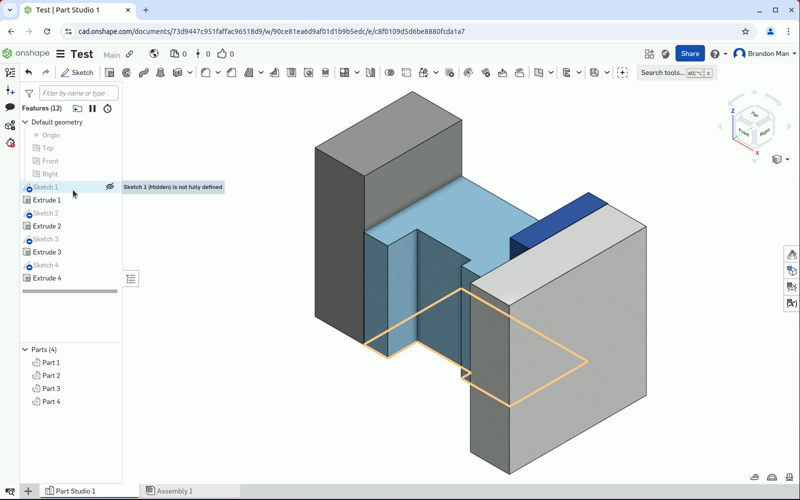
click(73, 189)